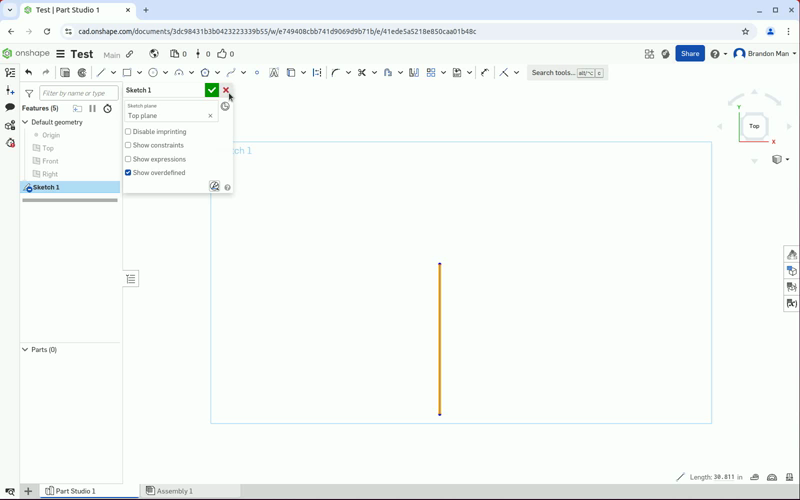
key(shift+h)
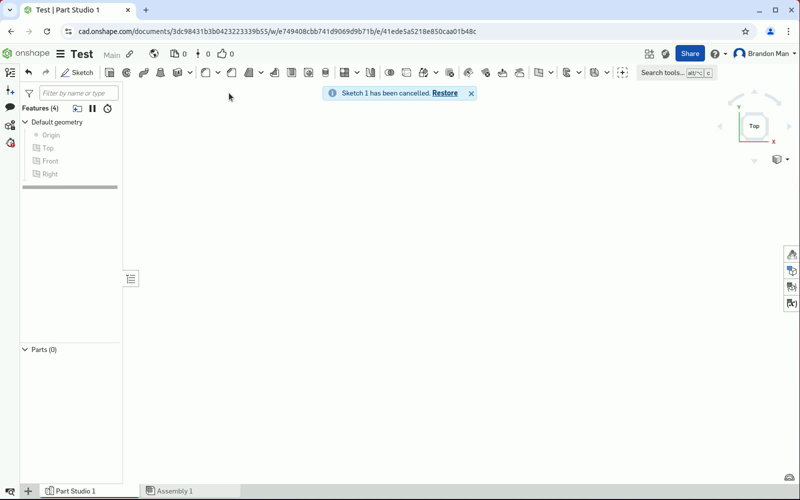
mouse_move(73, 352)
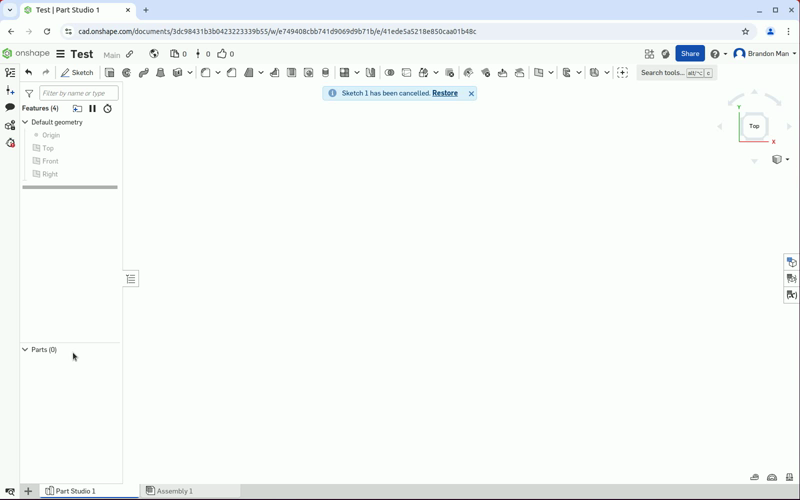
key(y)
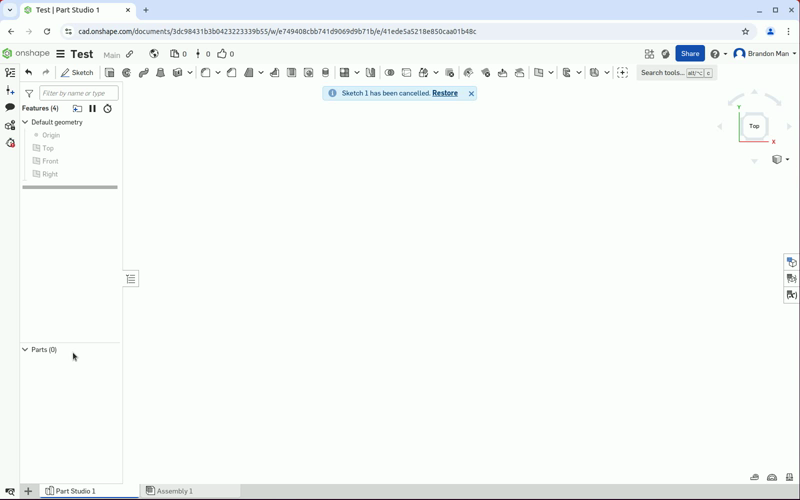
key(shift+p)
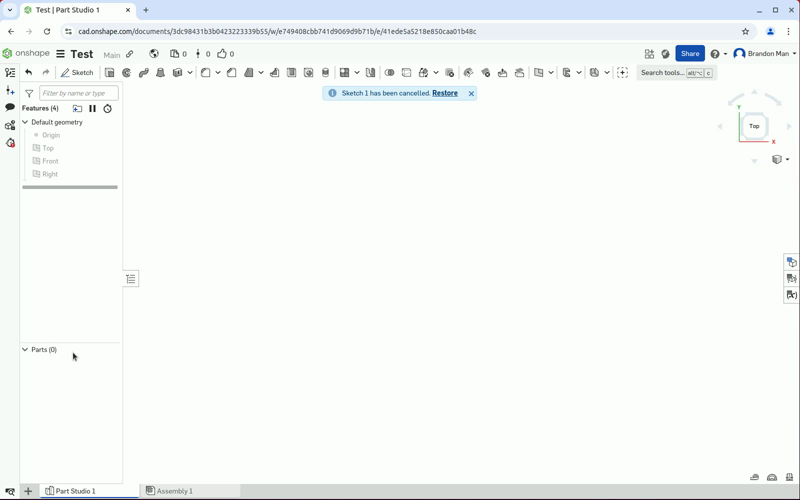
key(space)
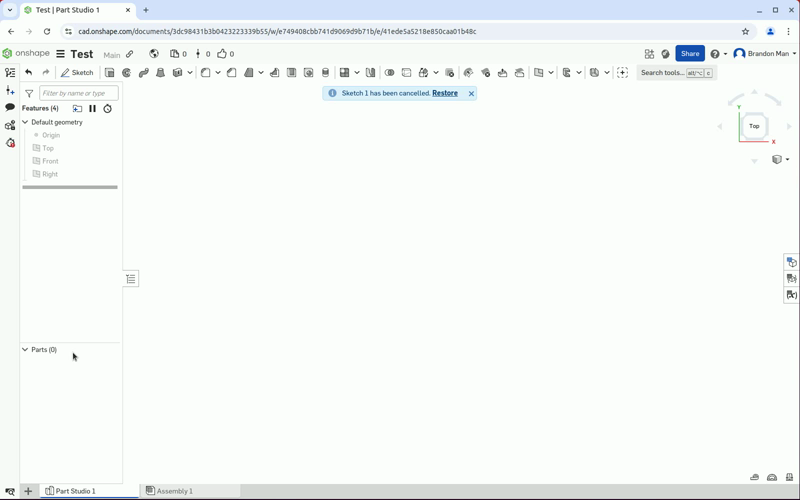
key_down(shift)
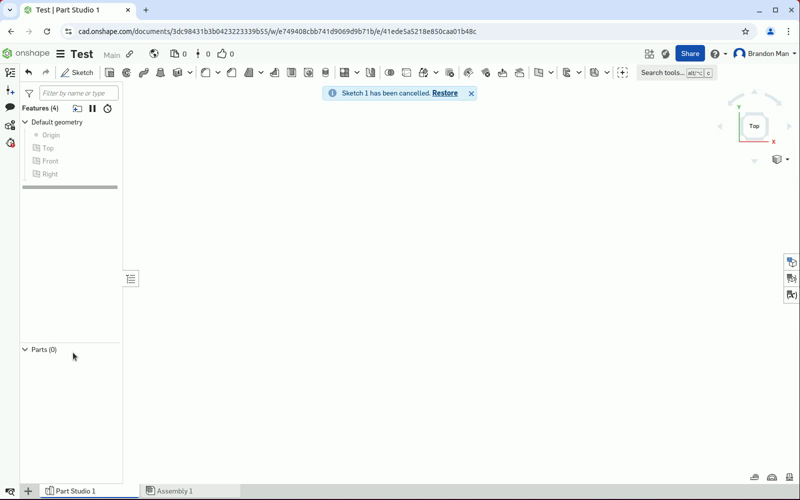
key(up)
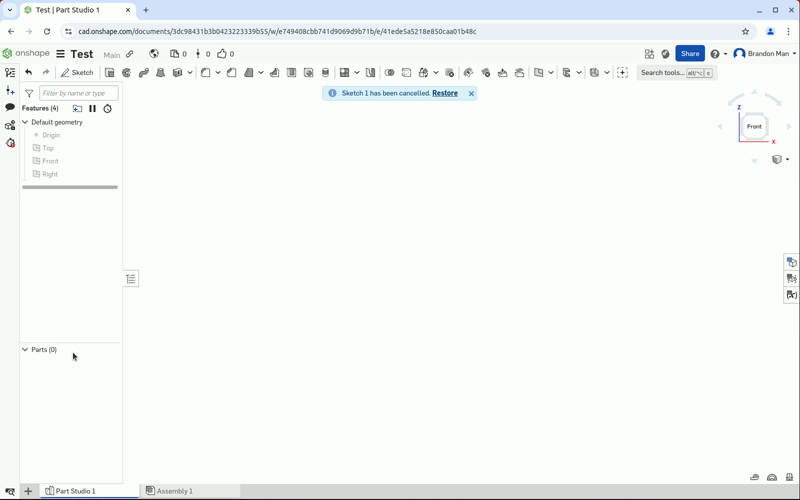
key_up(shift)
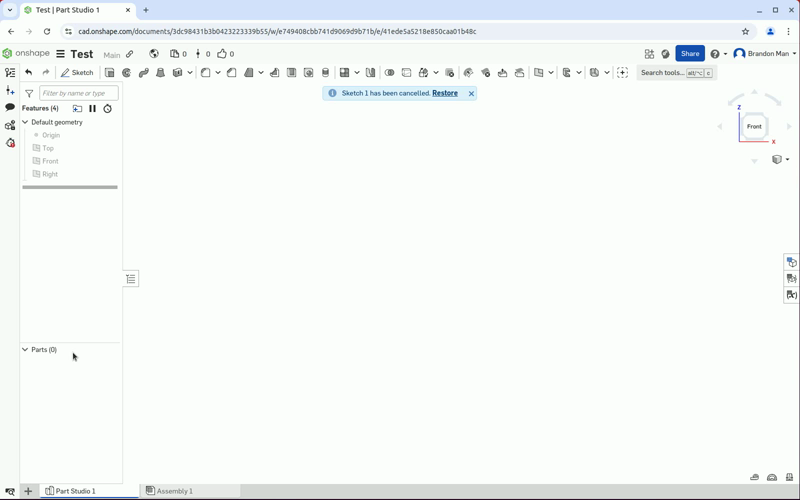
mouse_move(73, 352)
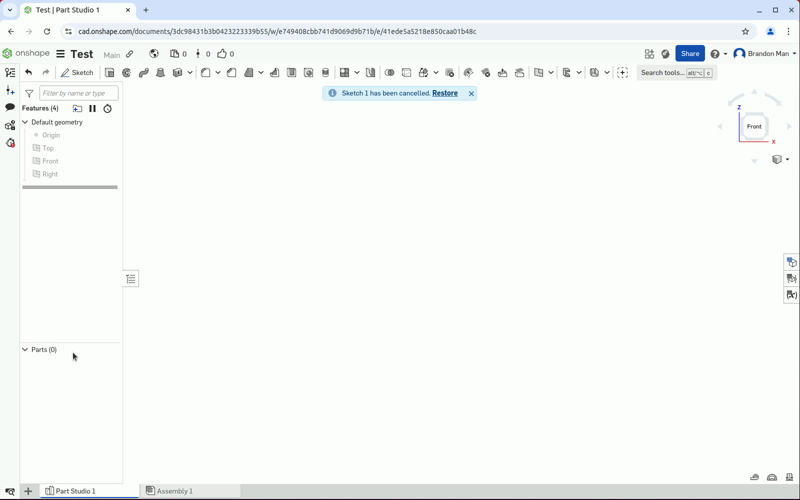
key(shift+y)
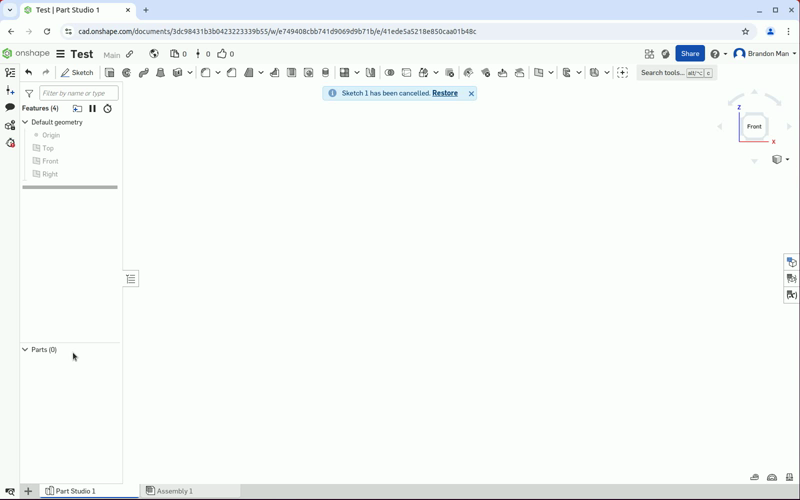
key(shift+s)
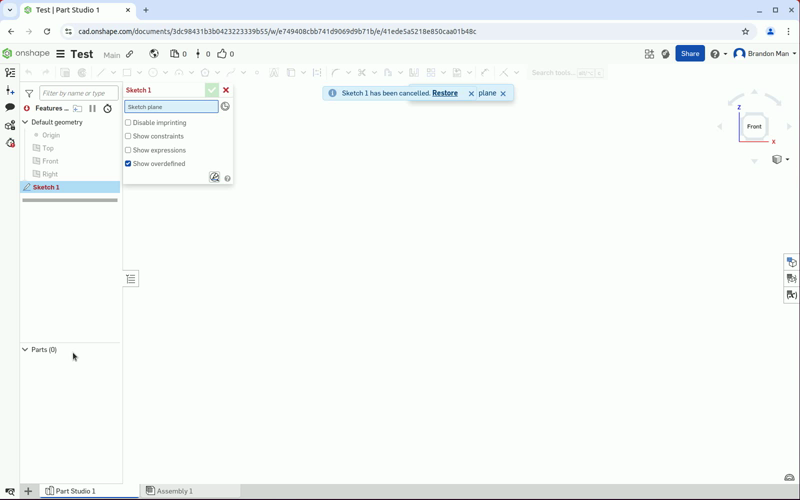
mouse_move(73, 163)
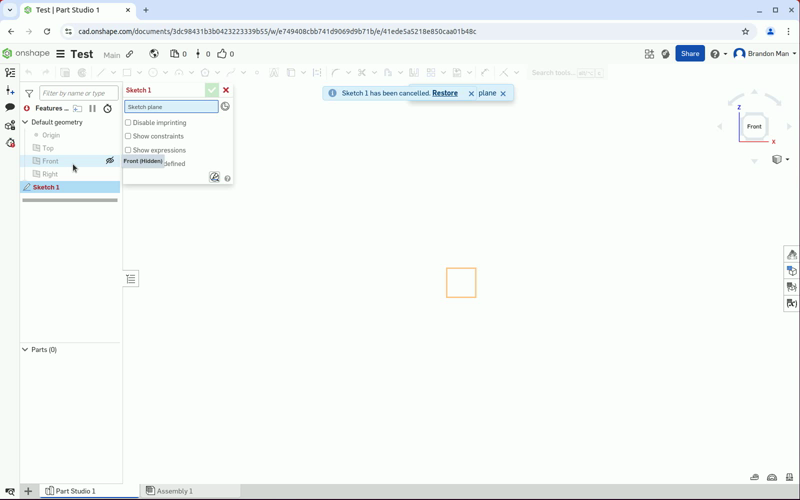
click(73, 163)
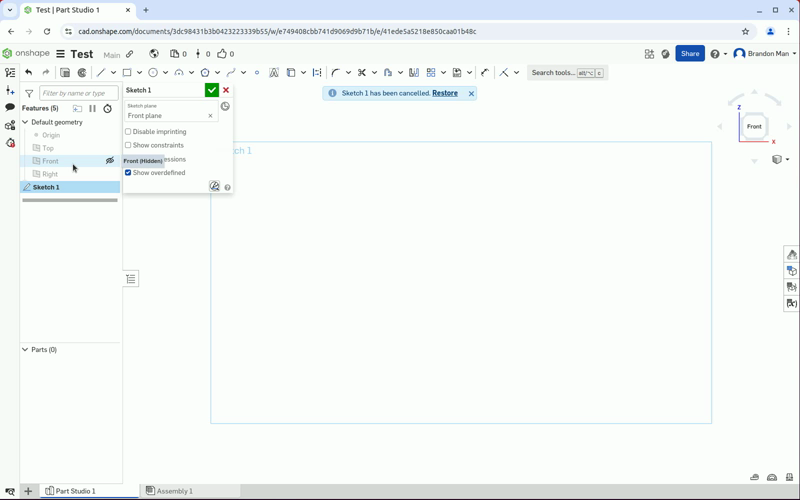
mouse_move(73, 352)
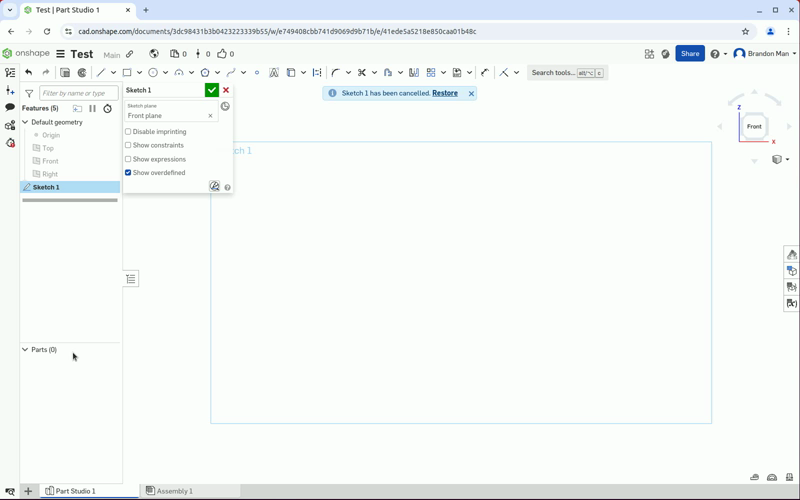
key(y)
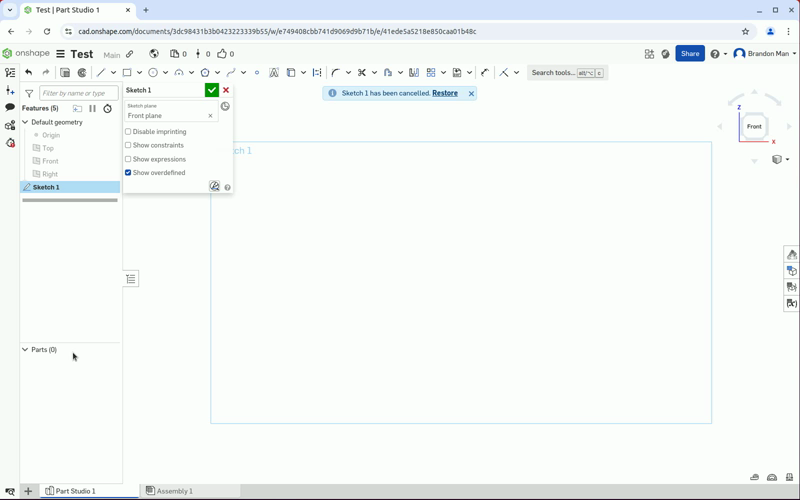
key(l)
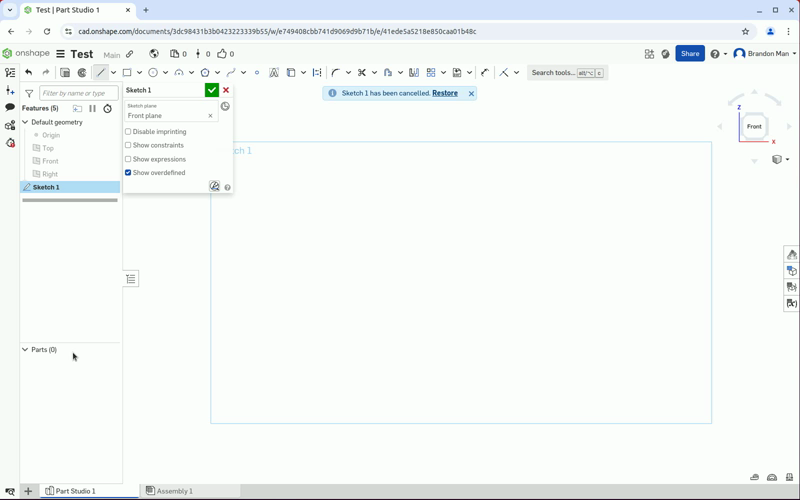
key_down(shift)
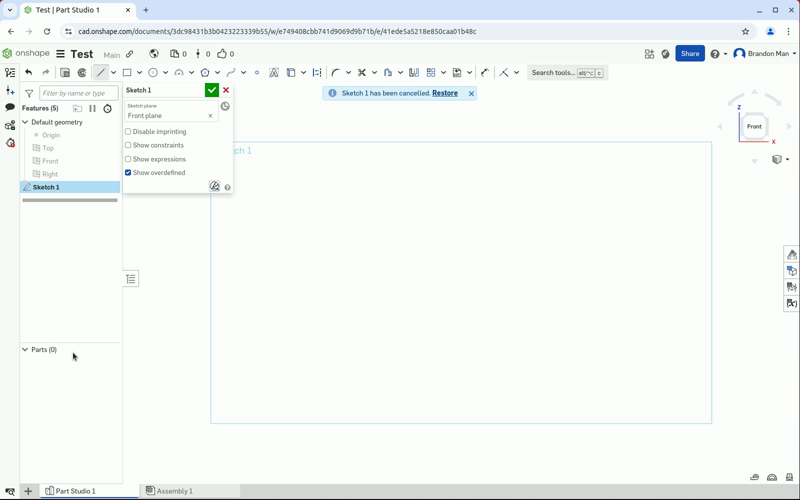
mouse_move(348, 268)
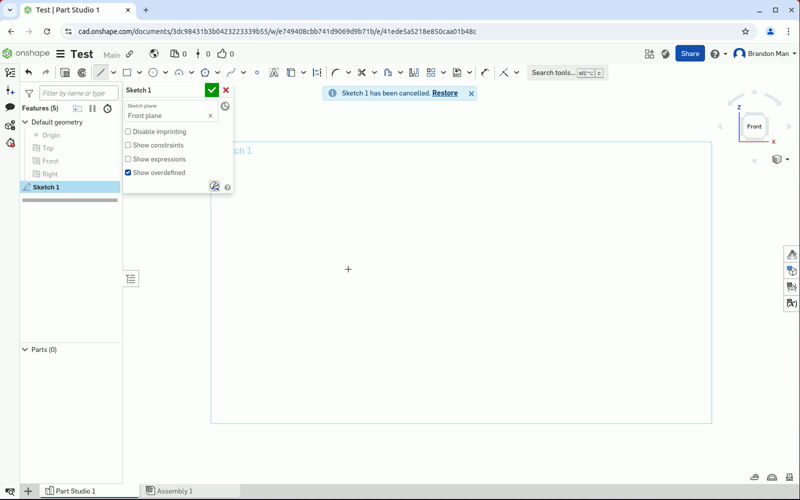
click(348, 268)
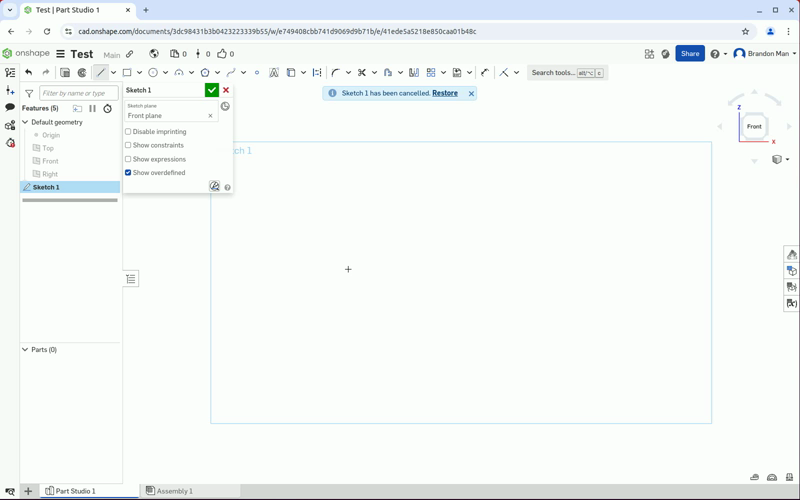
key_up(shift)
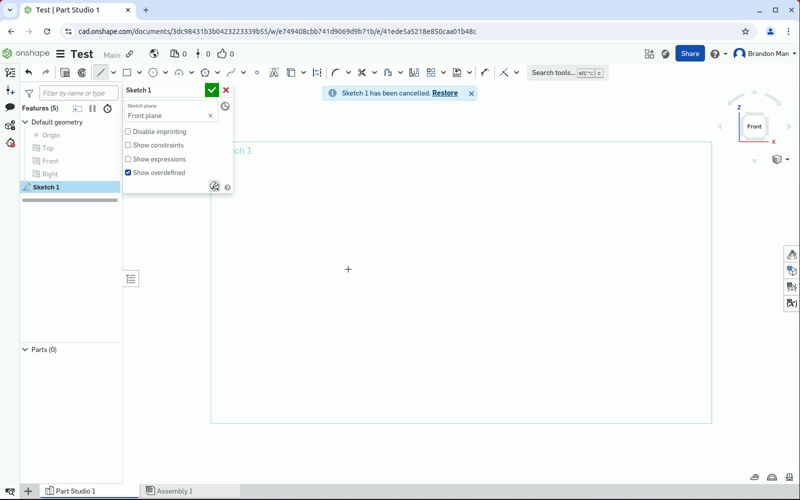
key_down(shift)
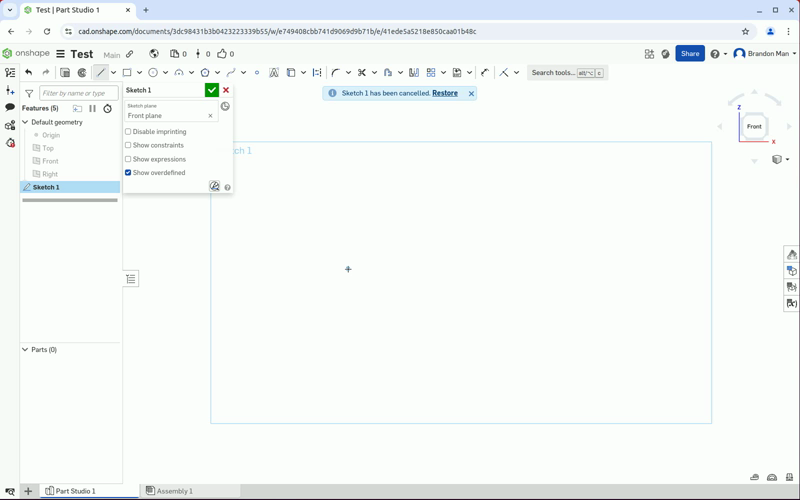
mouse_move(378, 268)
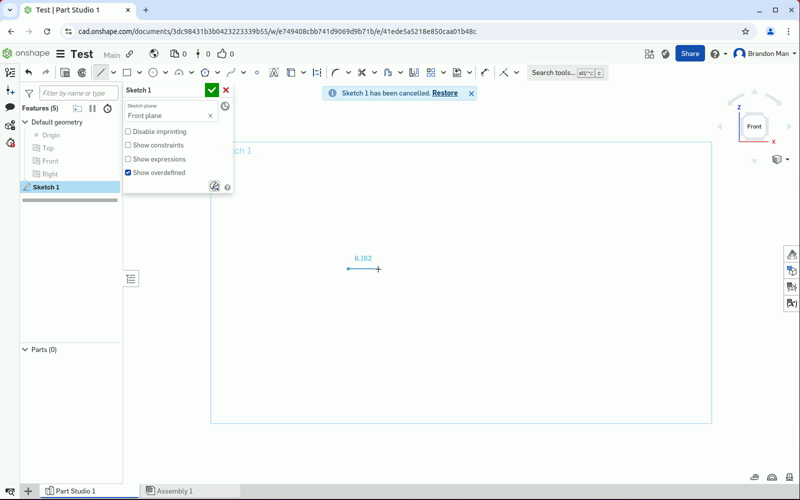
mouse_move(353, 306)
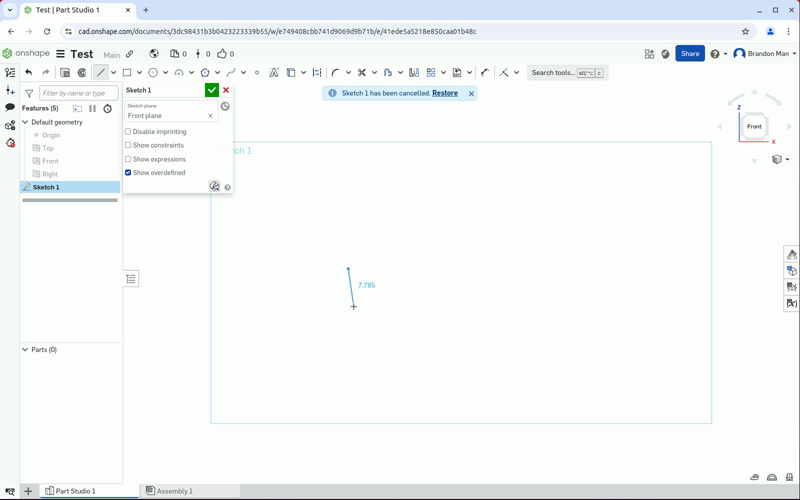
click(353, 306)
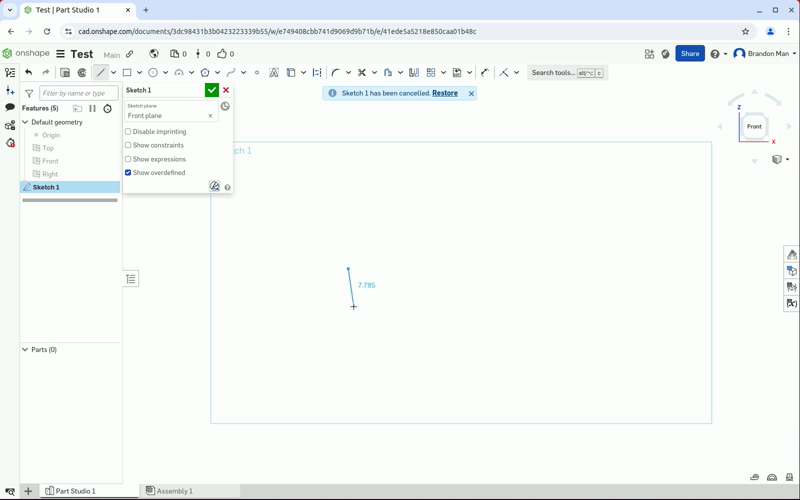
key_up(shift)
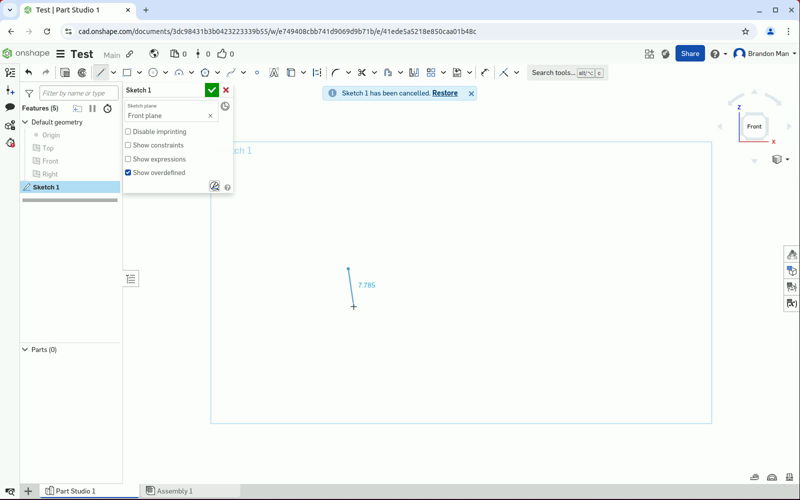
key_down(shift)
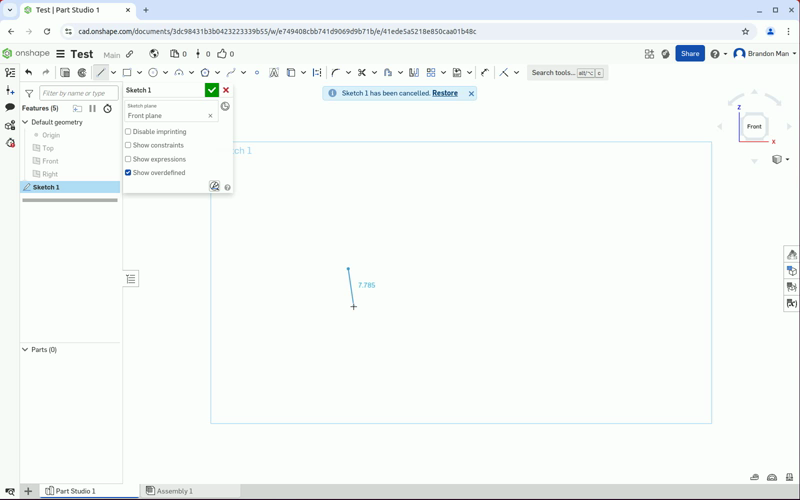
mouse_move(470, 306)
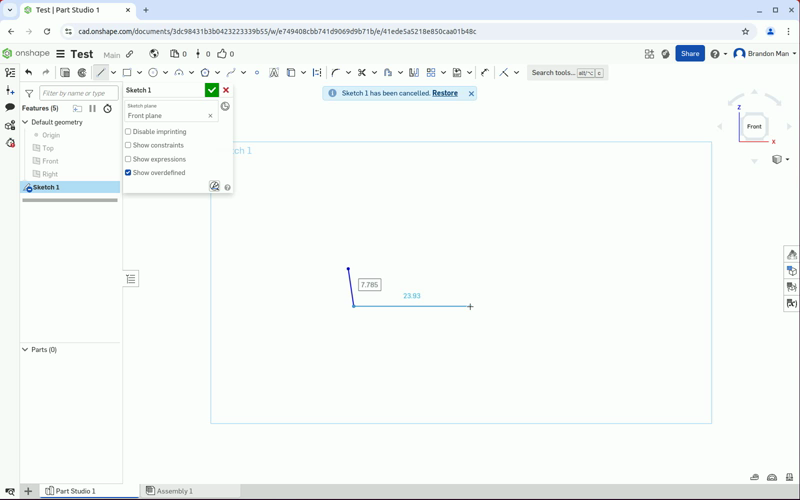
click(470, 306)
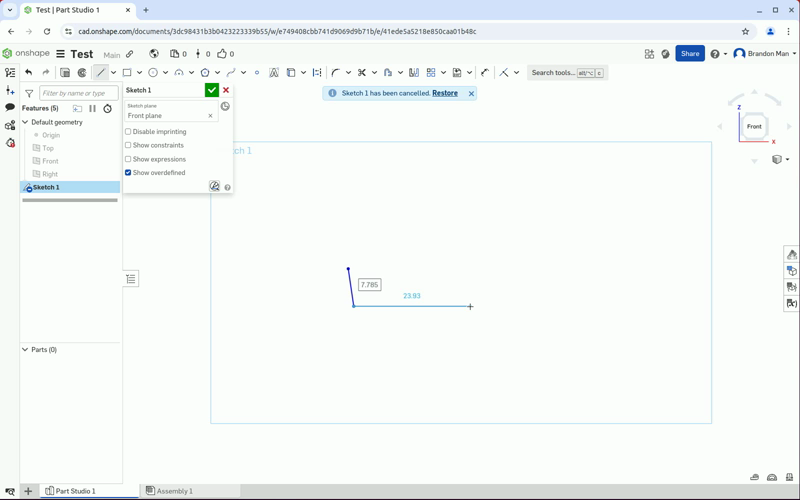
key_up(shift)
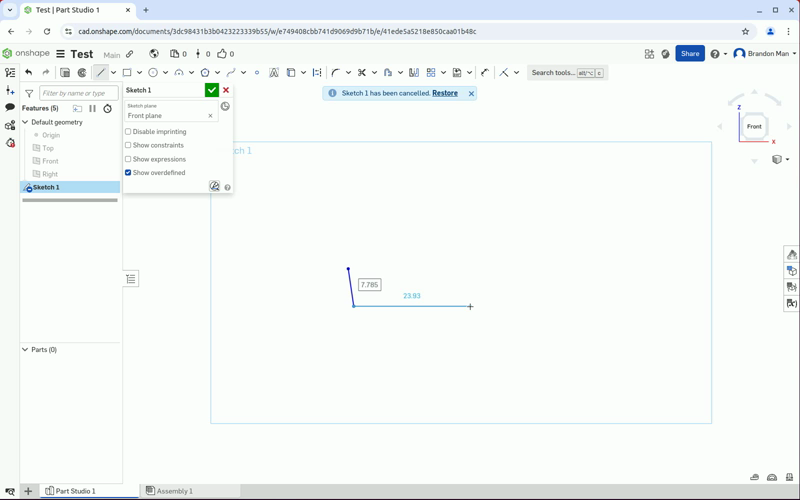
key_down(shift)
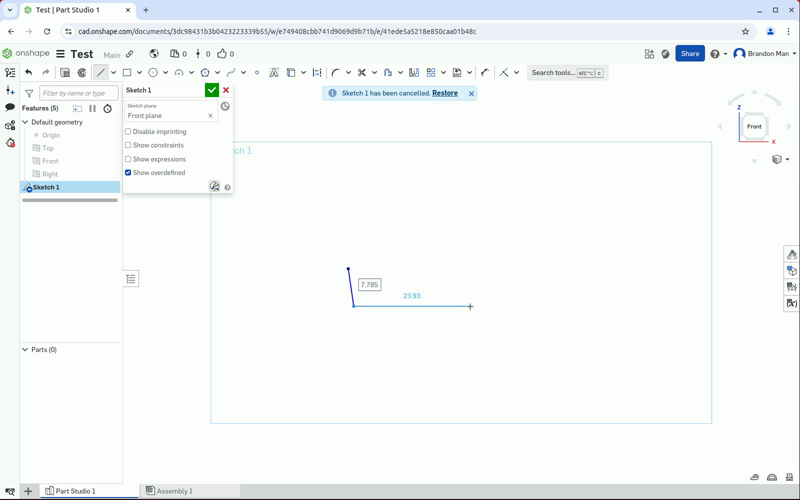
mouse_move(500, 306)
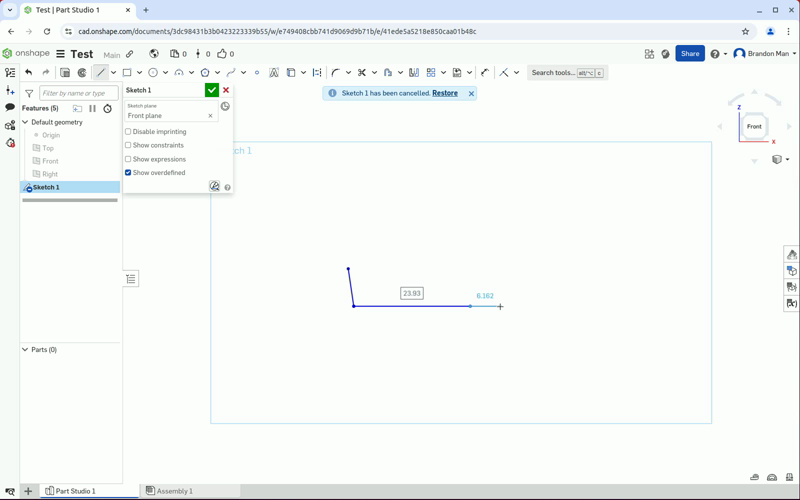
mouse_move(475, 268)
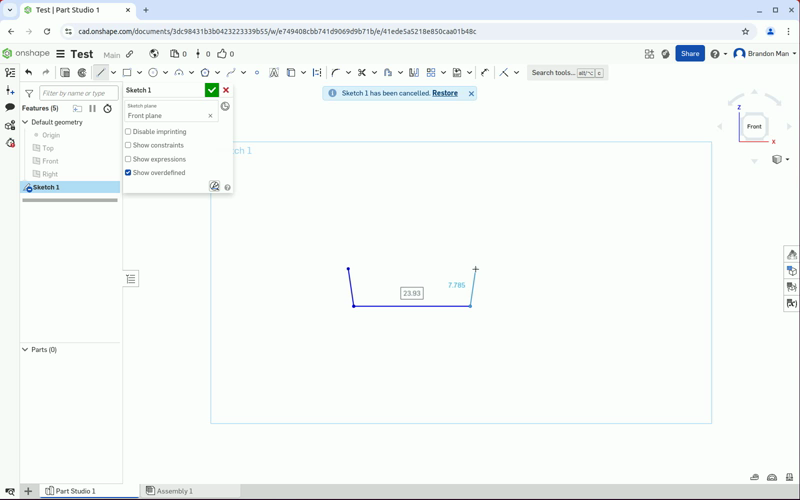
click(475, 268)
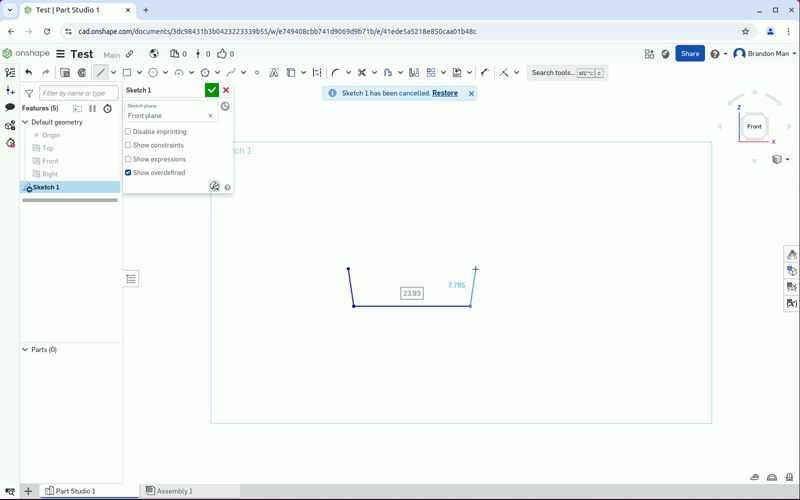
key_up(shift)
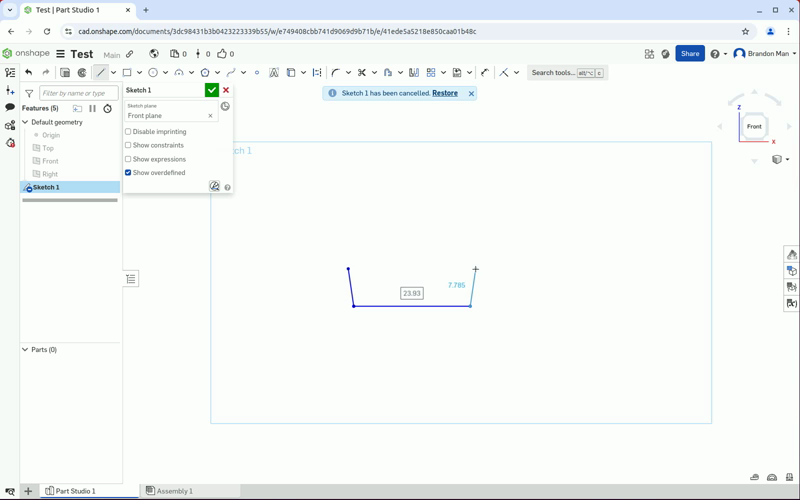
key_down(shift)
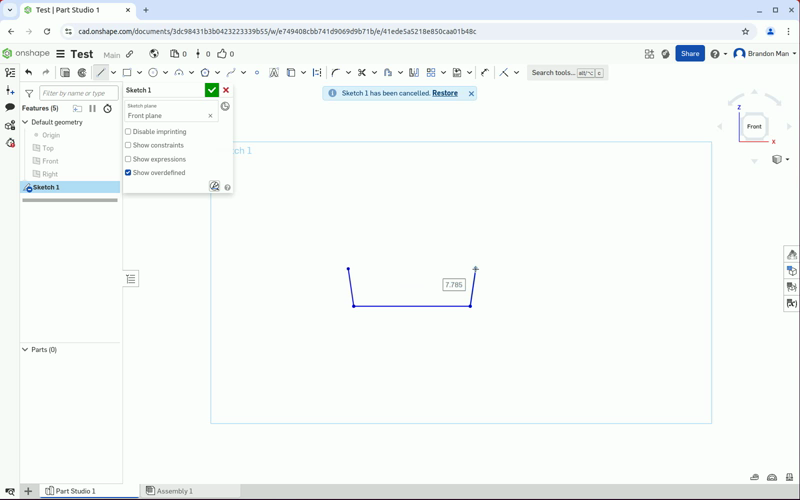
mouse_move(450, 178)
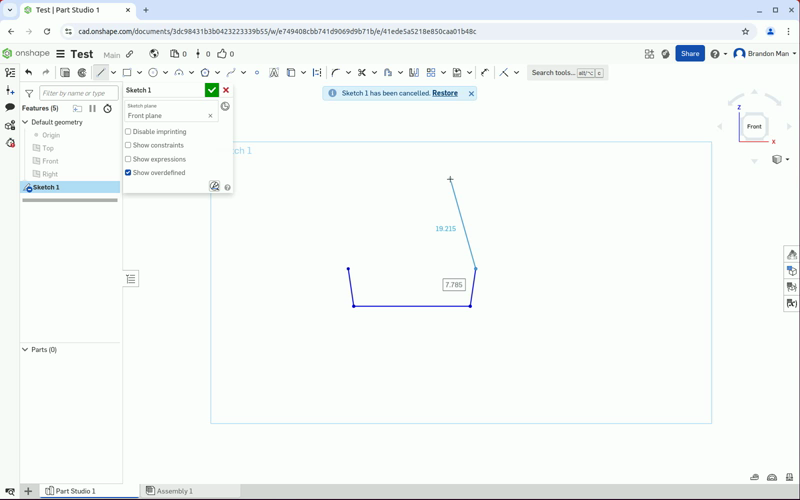
click(450, 178)
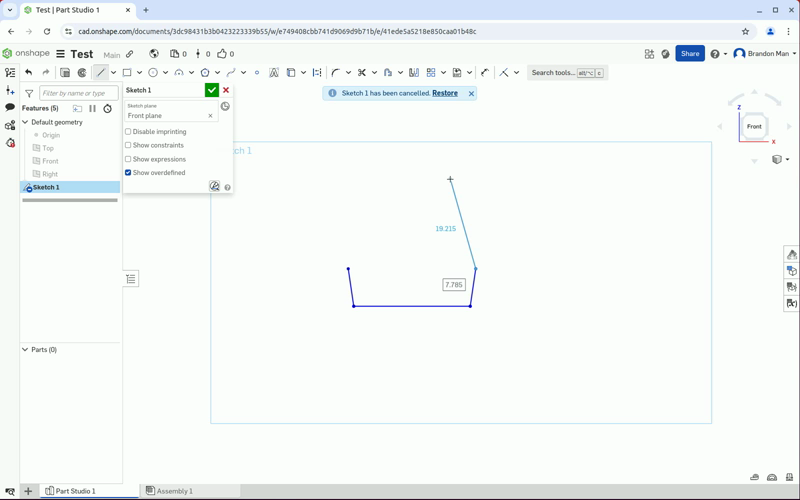
key_up(shift)
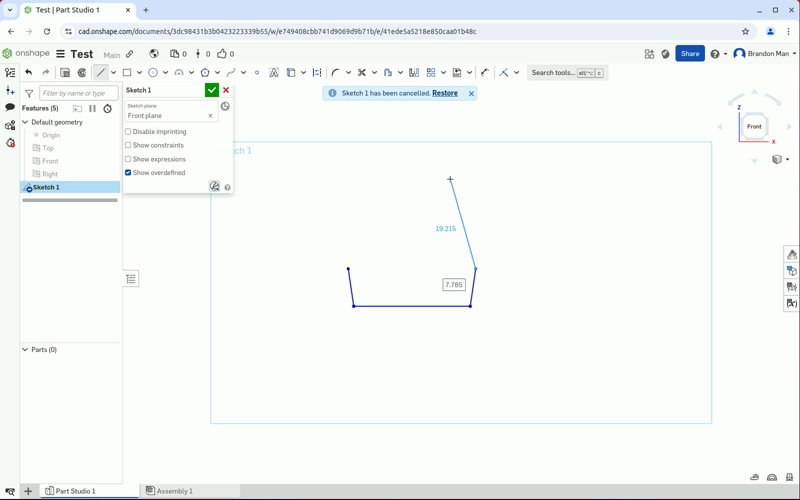
key_down(shift)
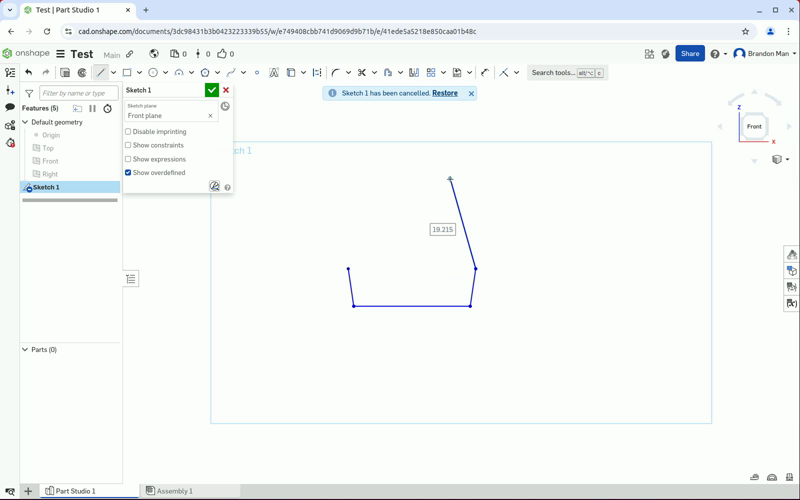
mouse_move(480, 178)
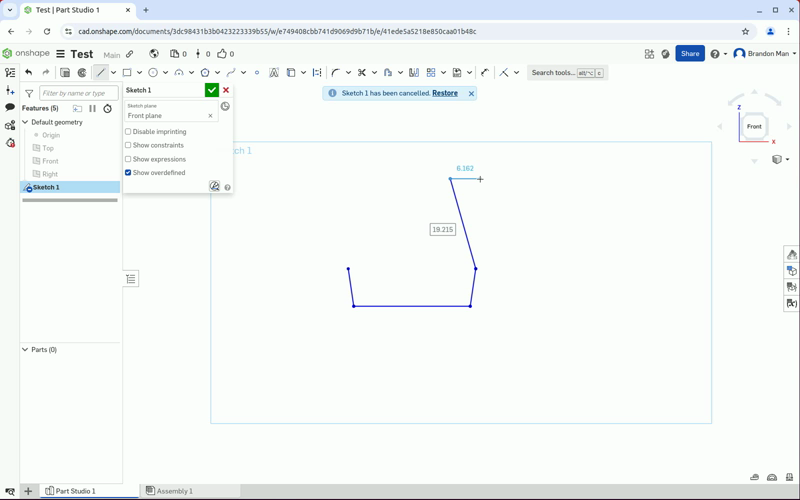
mouse_move(412, 178)
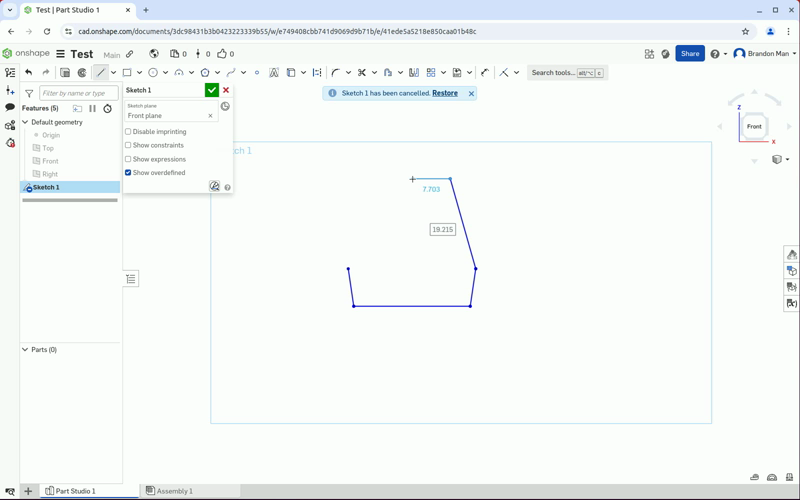
click(412, 178)
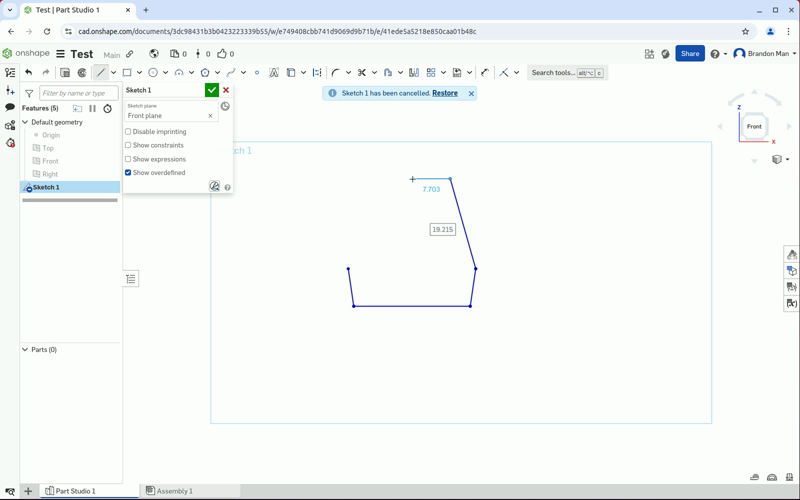
key_up(shift)
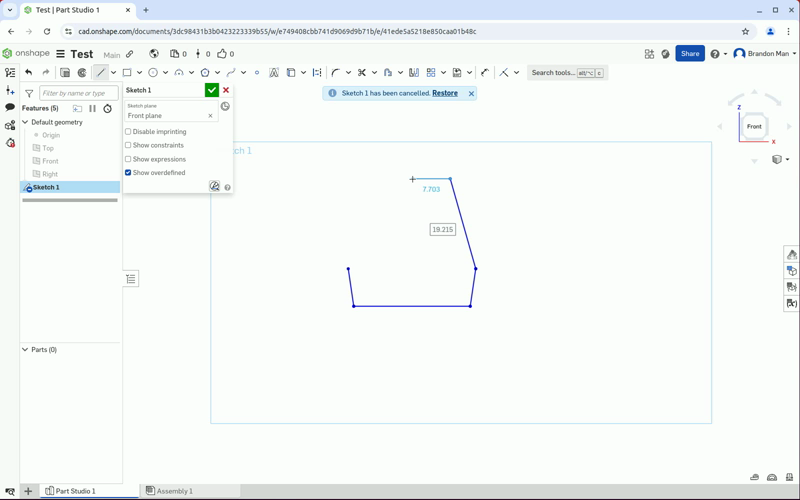
key_down(shift)
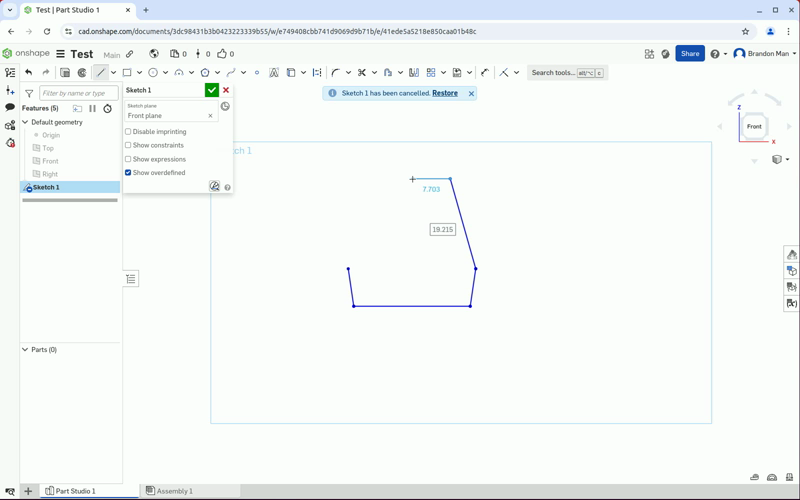
mouse_move(442, 178)
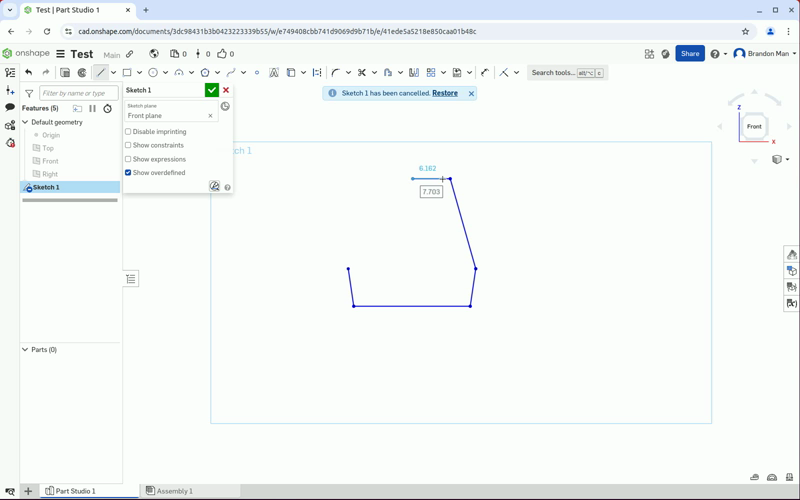
mouse_move(373, 178)
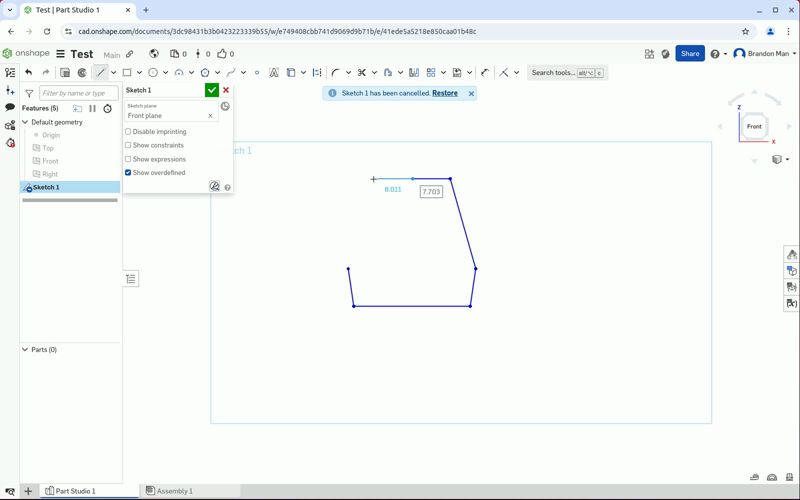
click(373, 178)
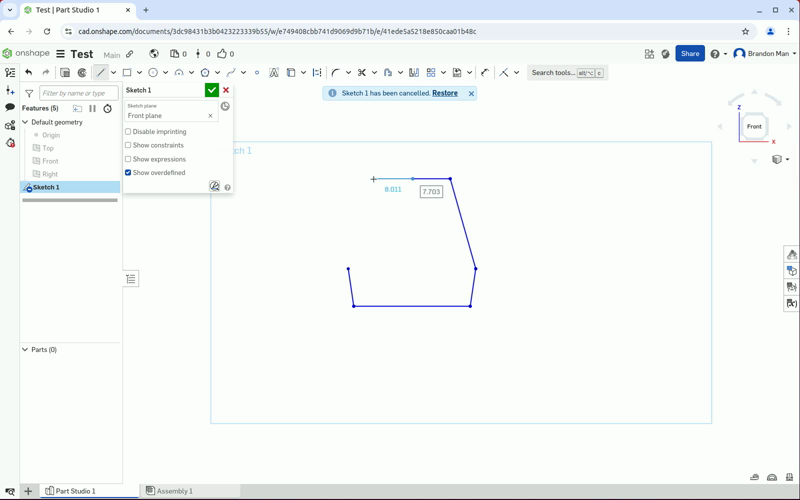
key_up(shift)
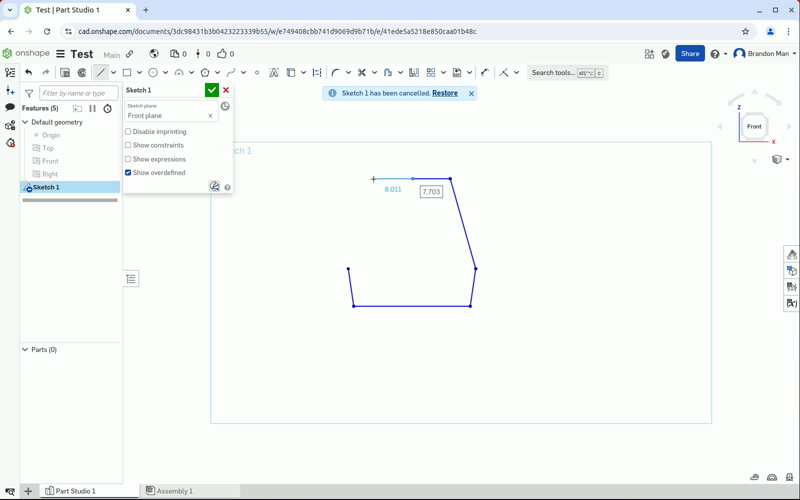
key_down(shift)
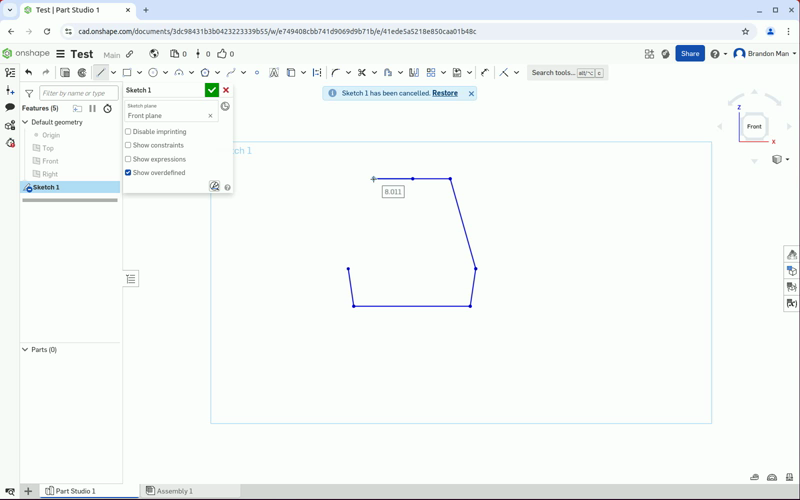
mouse_move(348, 268)
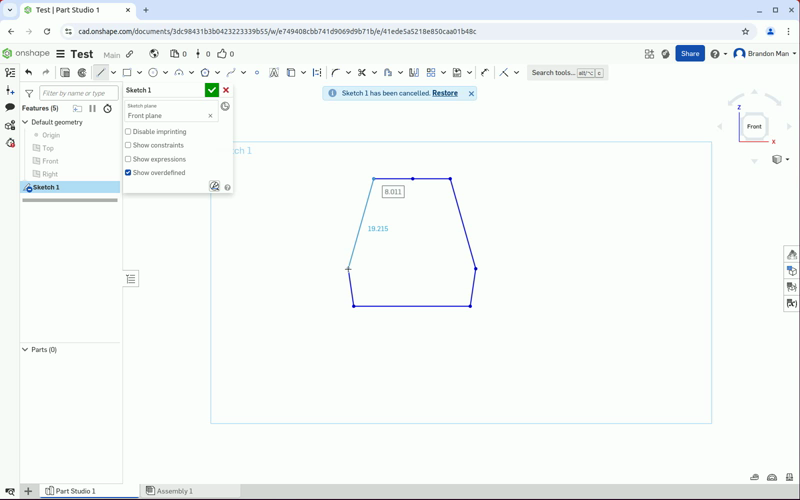
key_up(shift)
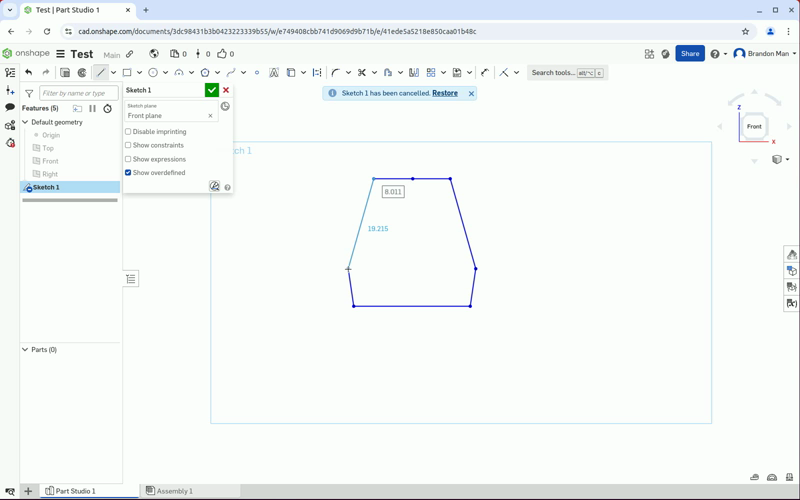
click(348, 268)
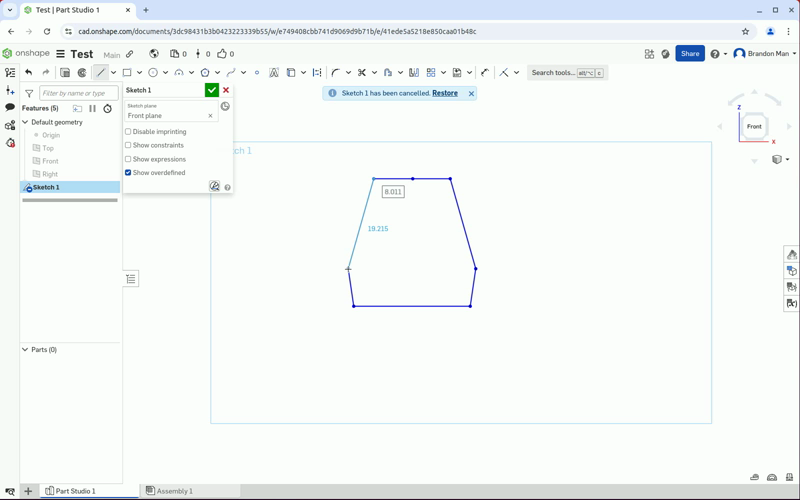
key(esc)
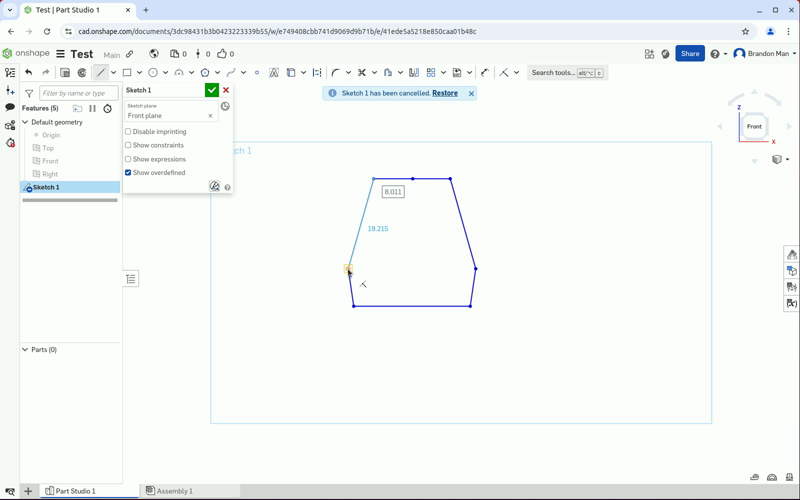
key(c)
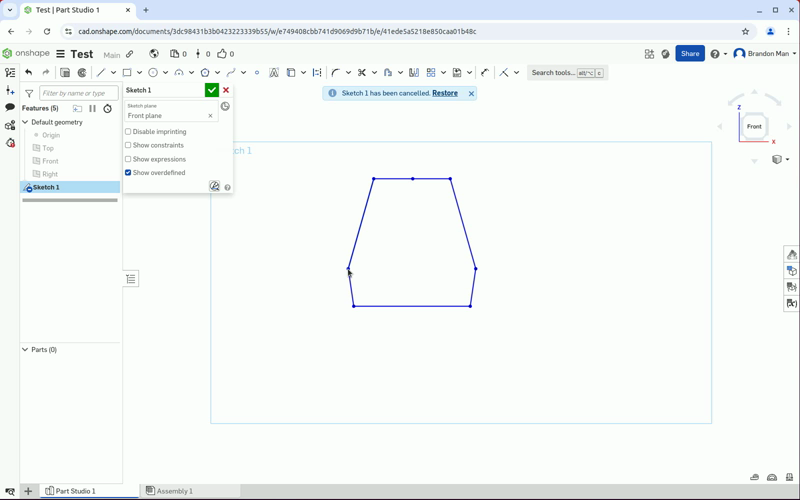
key_down(shift)
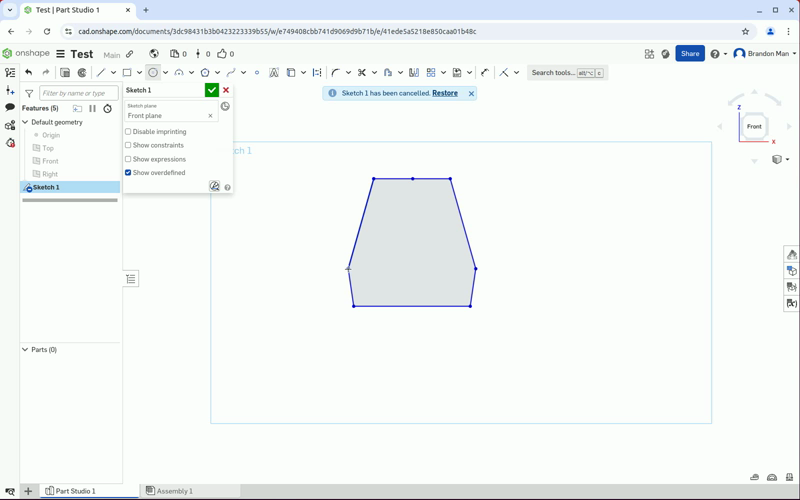
mouse_move(362, 282)
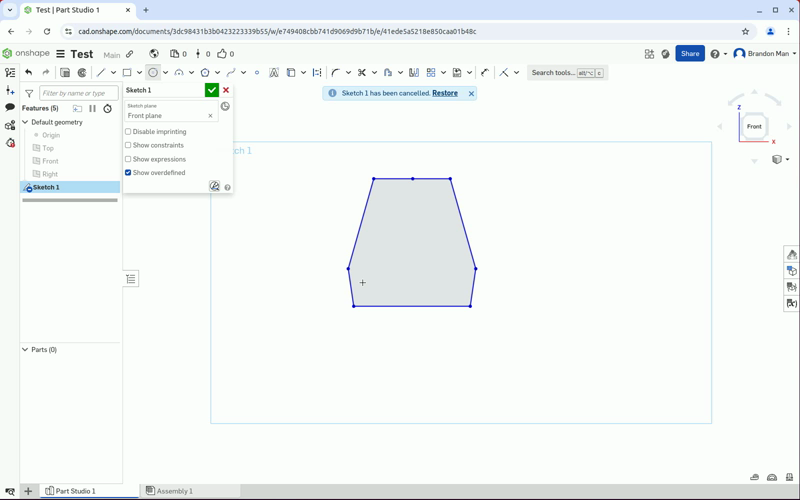
click(362, 282)
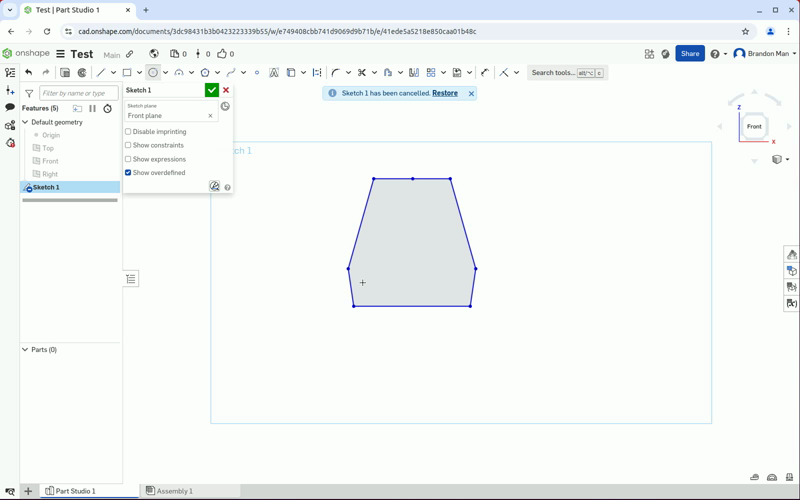
key_up(shift)
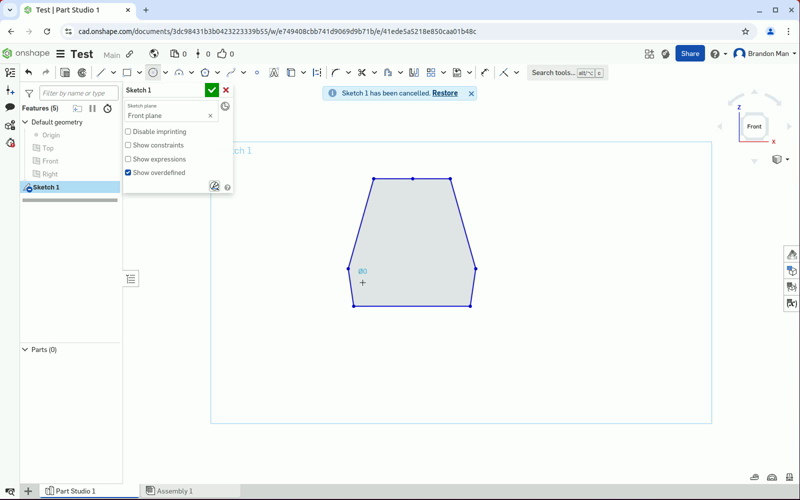
mouse_move(372, 282)
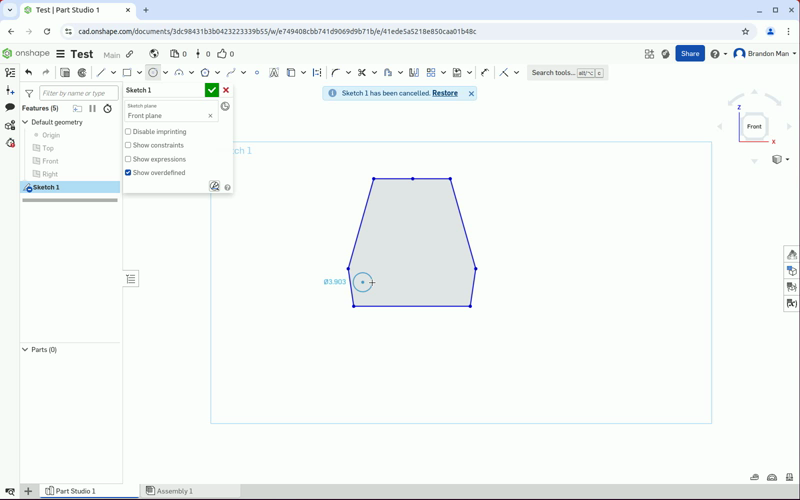
click(372, 282)
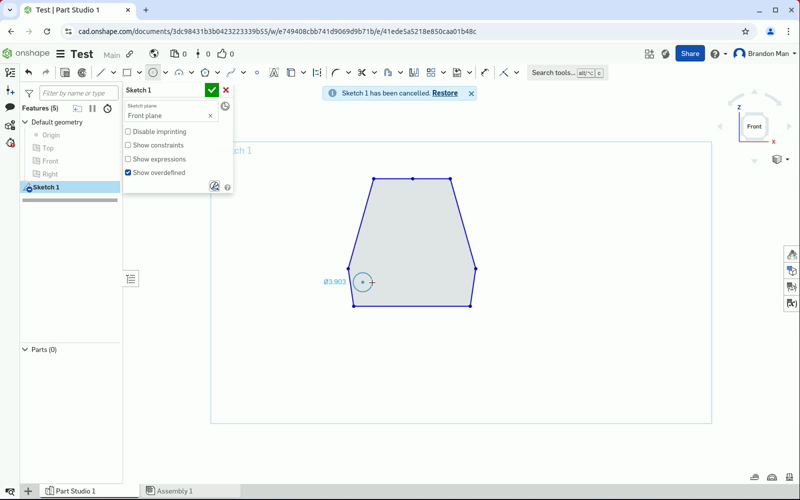
key(esc)
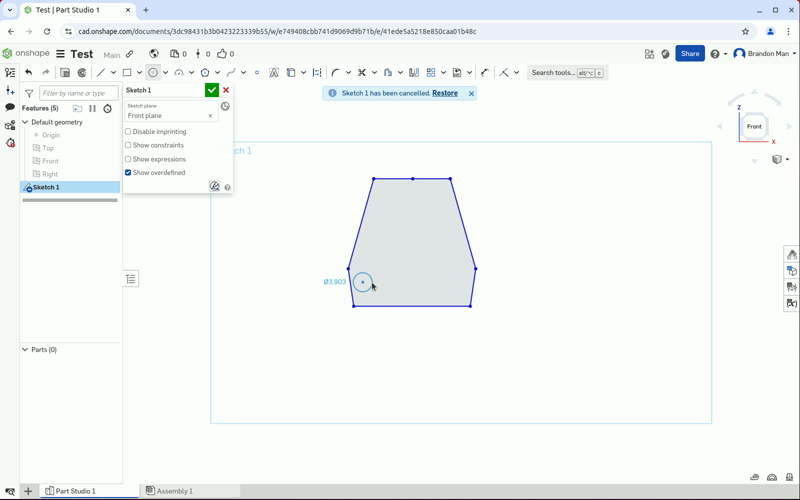
key(c)
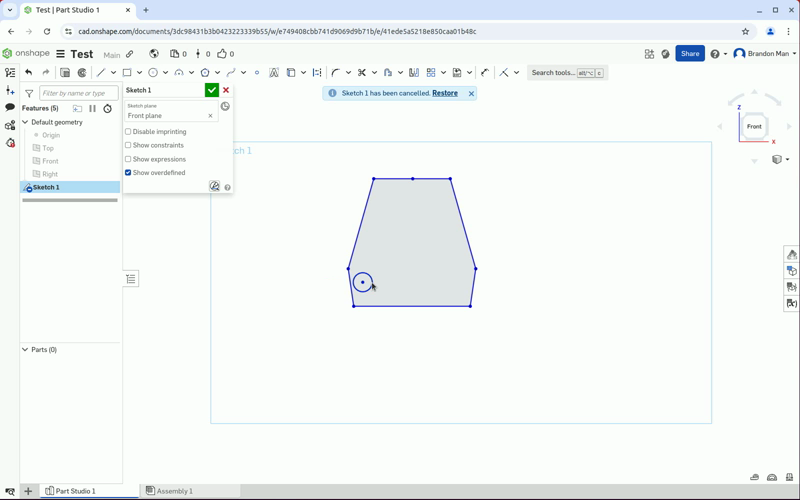
key_down(shift)
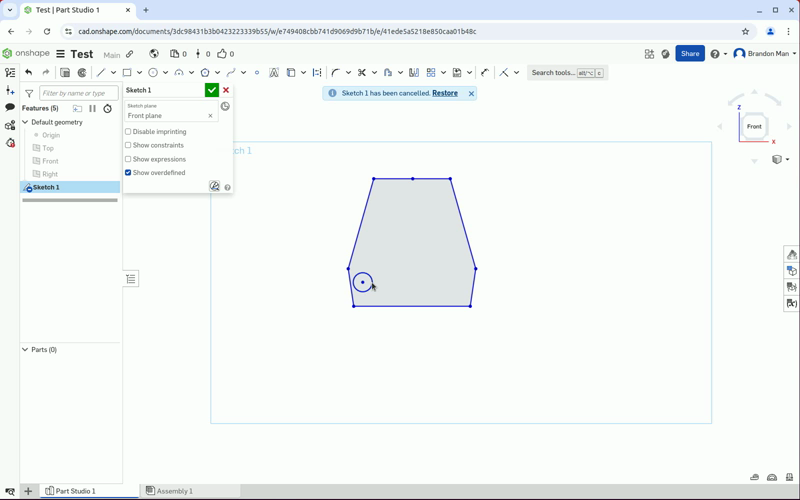
mouse_move(412, 207)
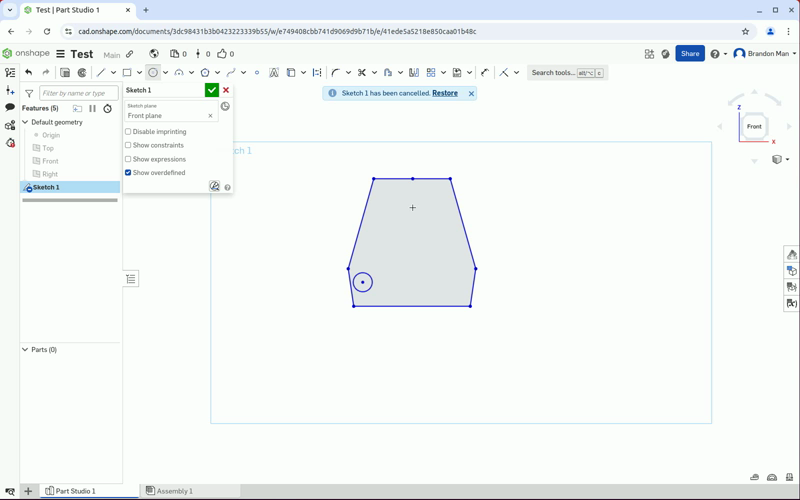
click(412, 207)
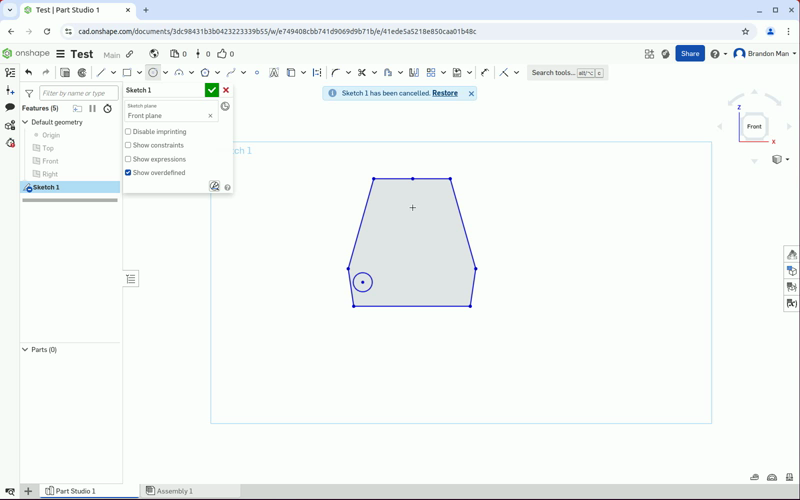
key_up(shift)
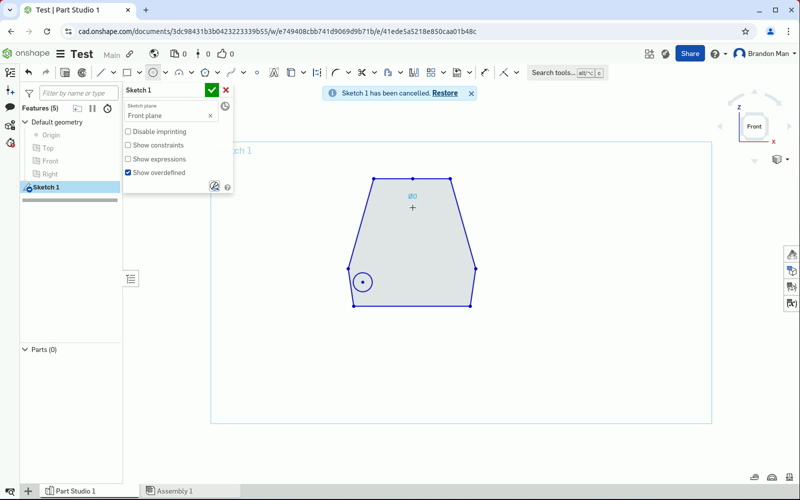
mouse_move(426, 207)
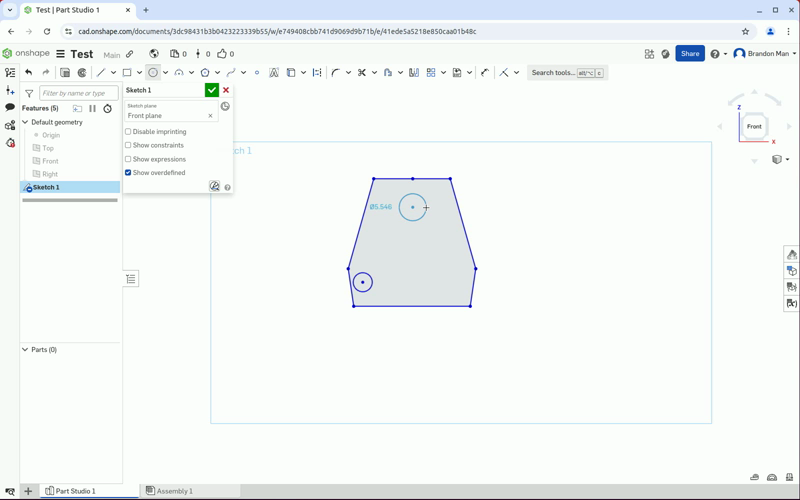
click(426, 207)
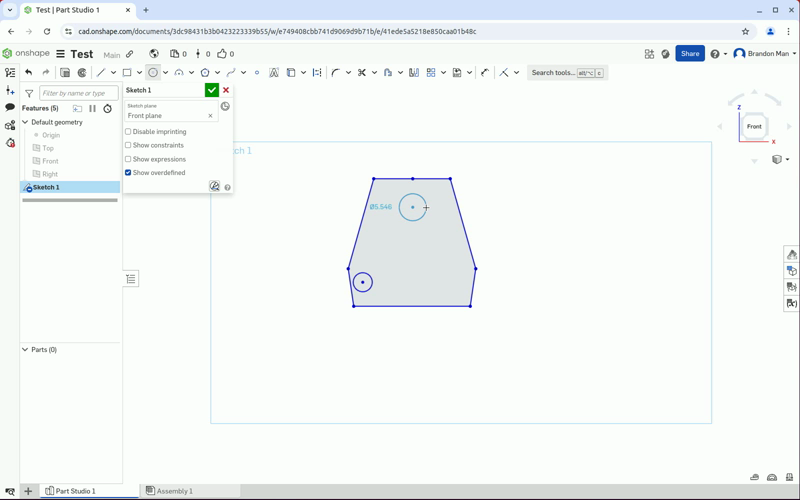
key(esc)
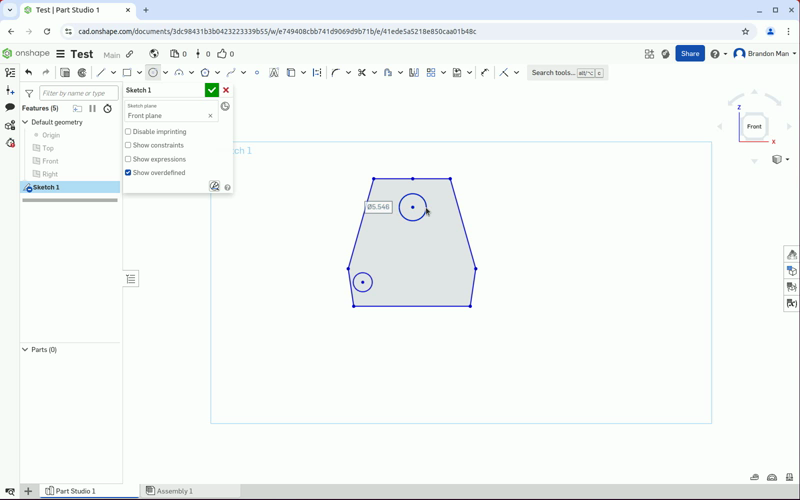
key(c)
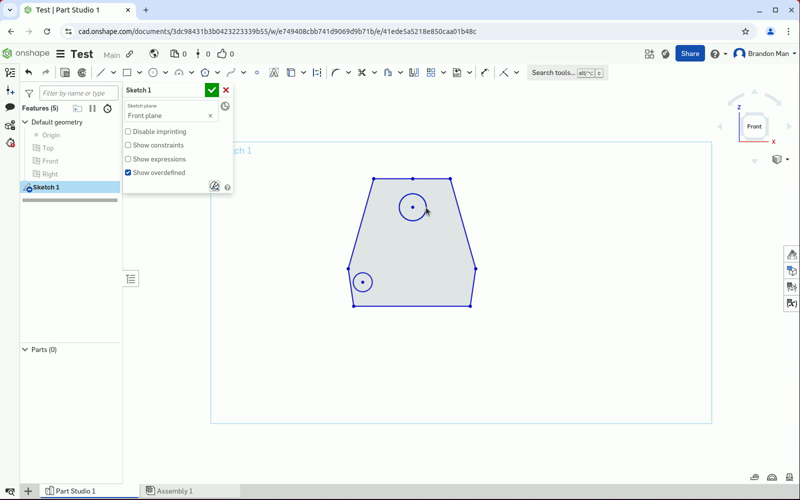
key_down(shift)
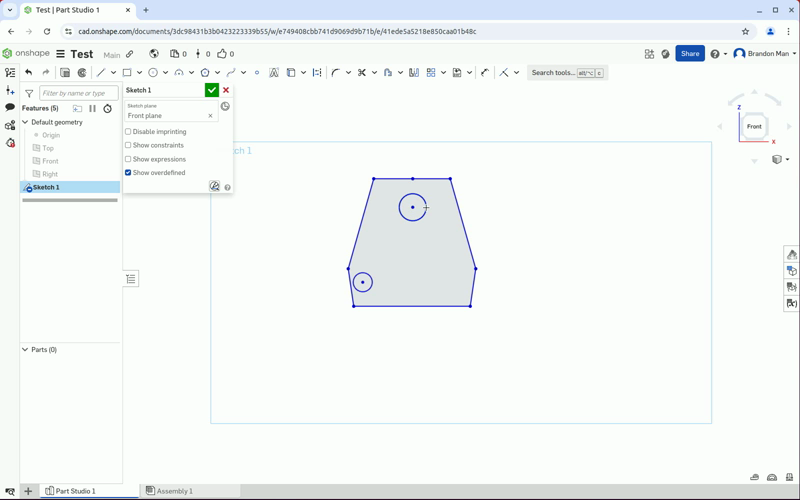
mouse_move(461, 282)
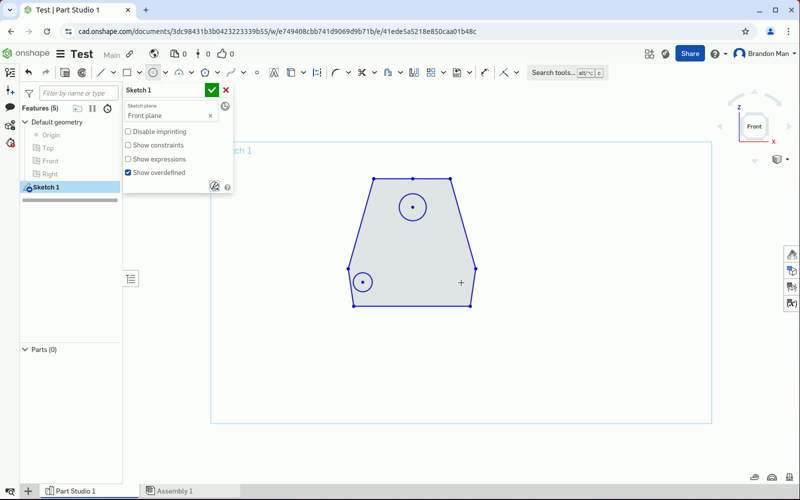
click(461, 282)
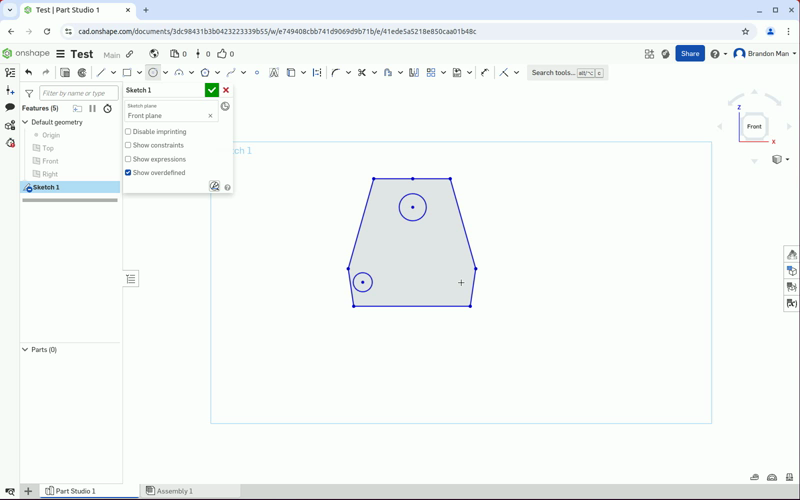
key_up(shift)
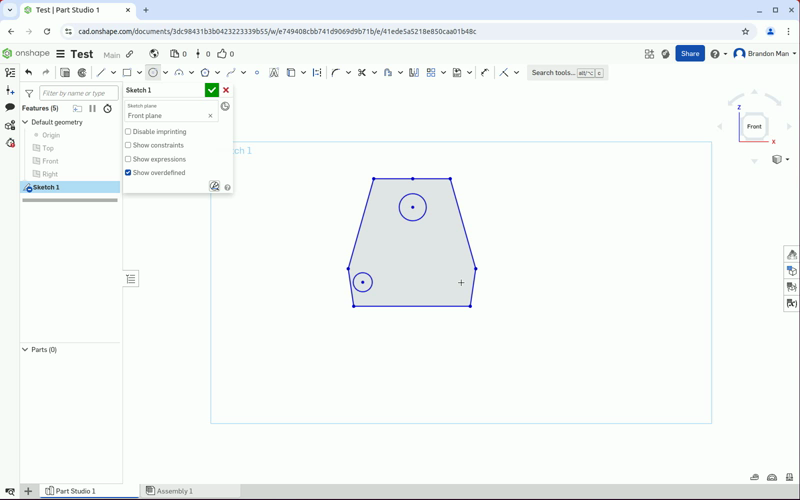
mouse_move(470, 282)
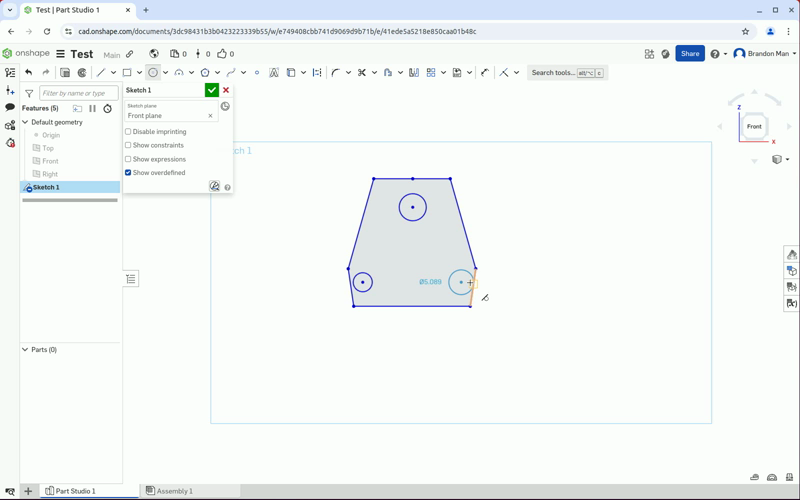
click(470, 282)
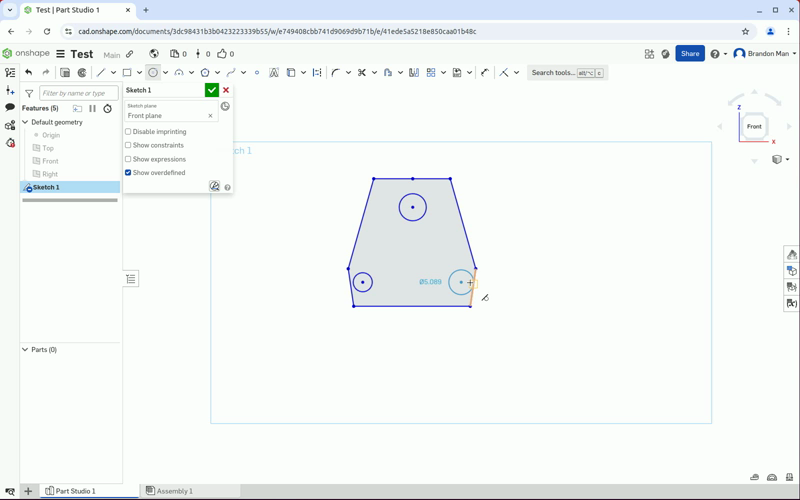
key(esc)
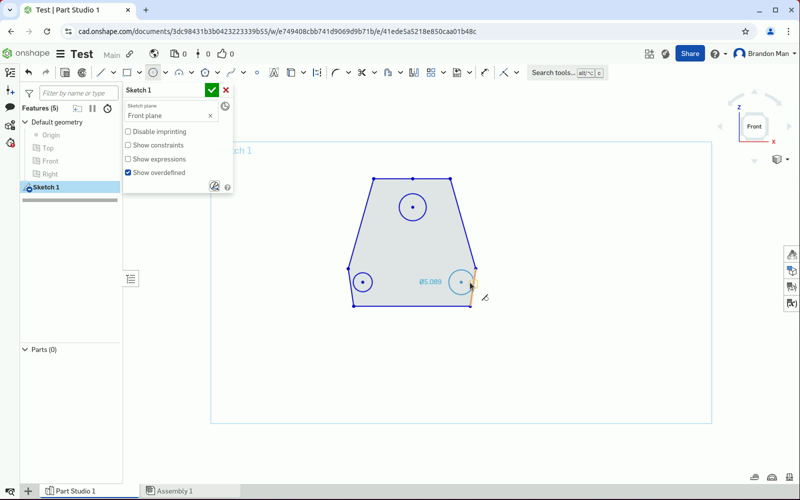
mouse_move(395, 280)
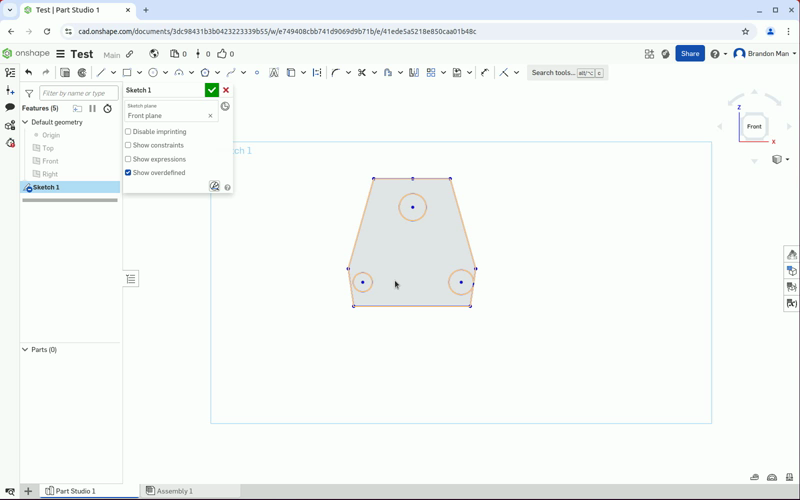
click(395, 280)
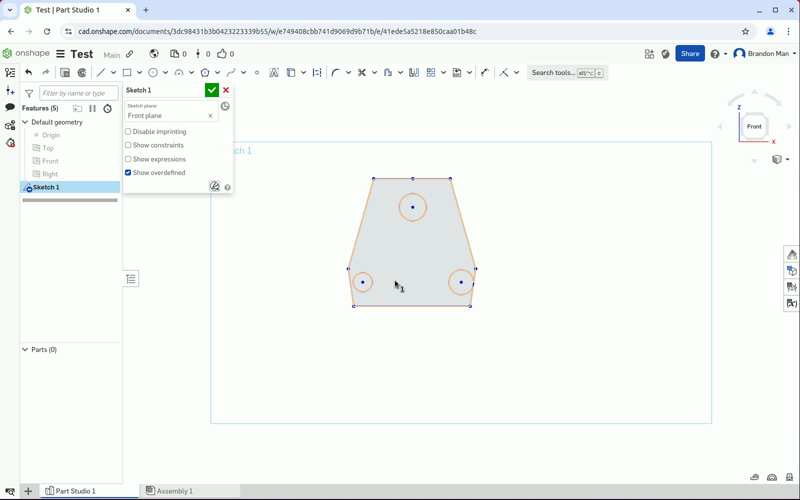
mouse_move(73, 352)
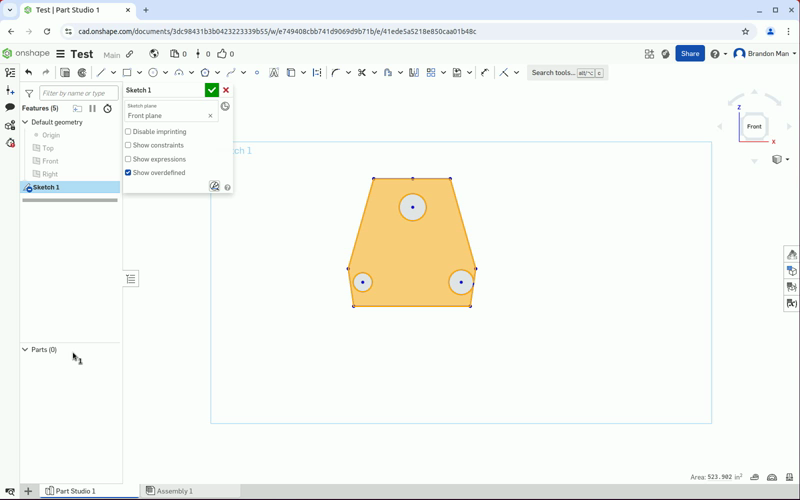
key(shift+y)
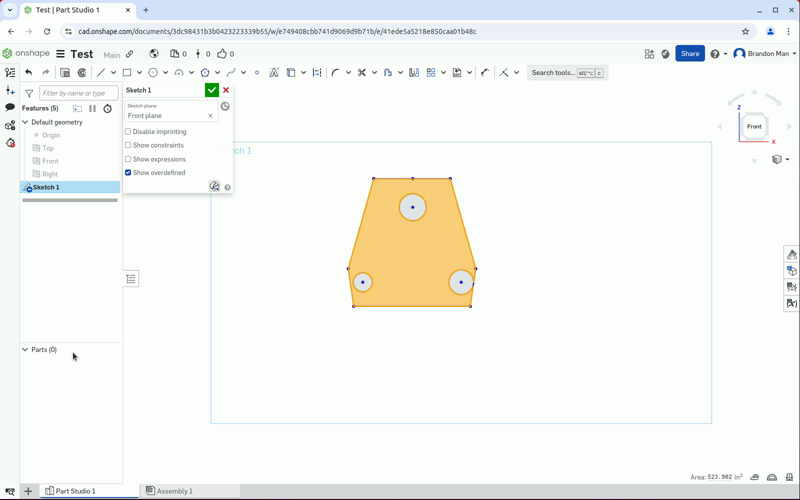
key(shift+e)
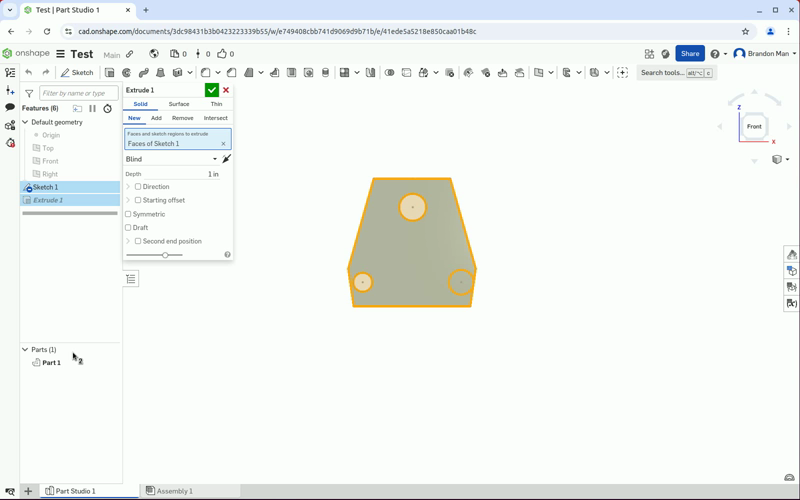
mouse_move(143, 106)
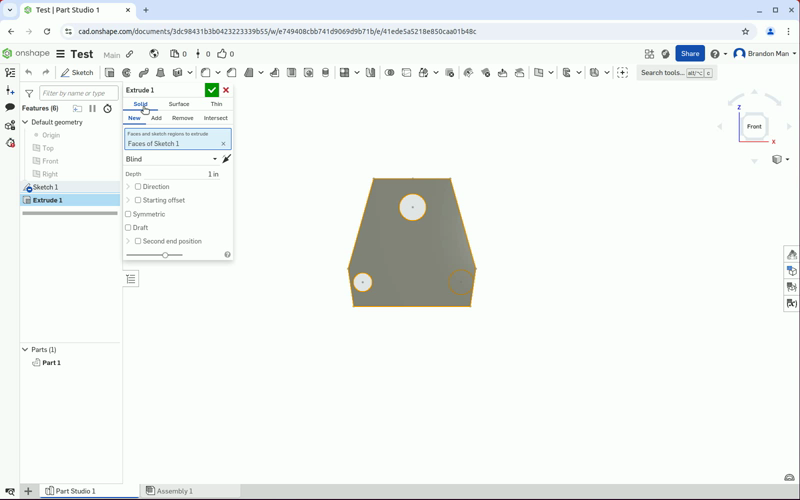
click(143, 106)
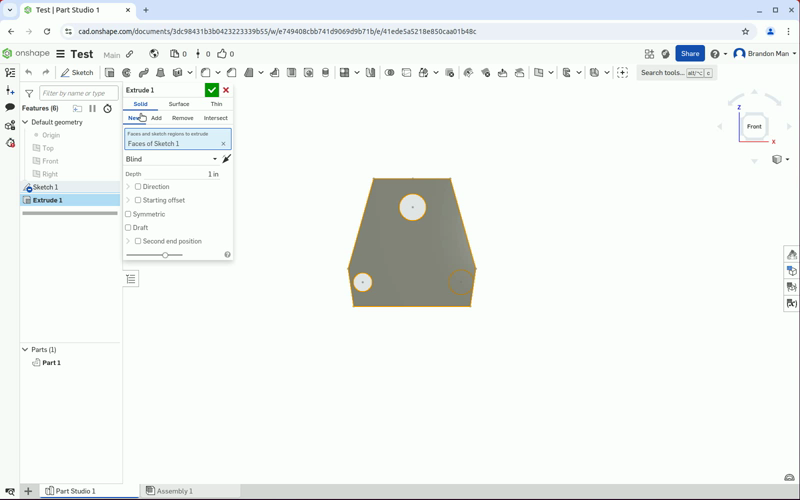
mouse_move(137, 120)
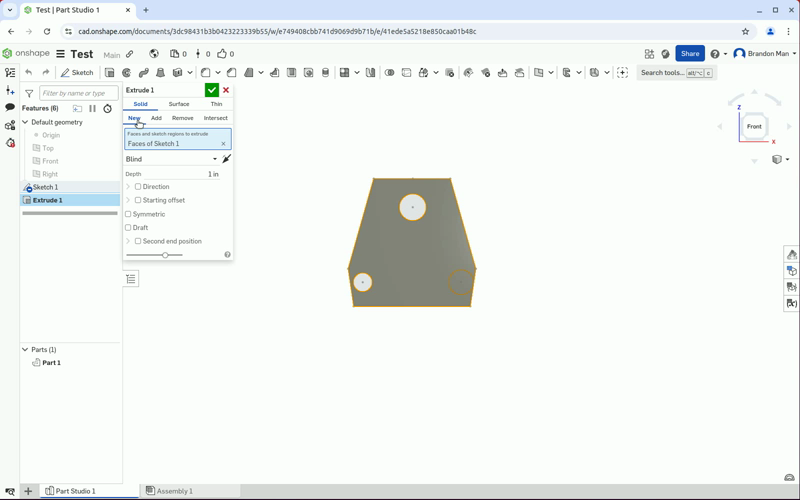
click(137, 120)
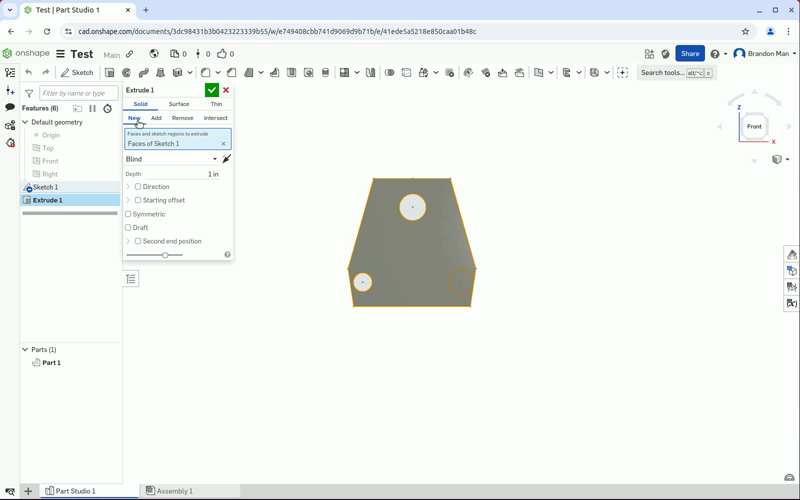
key(tab, 4)
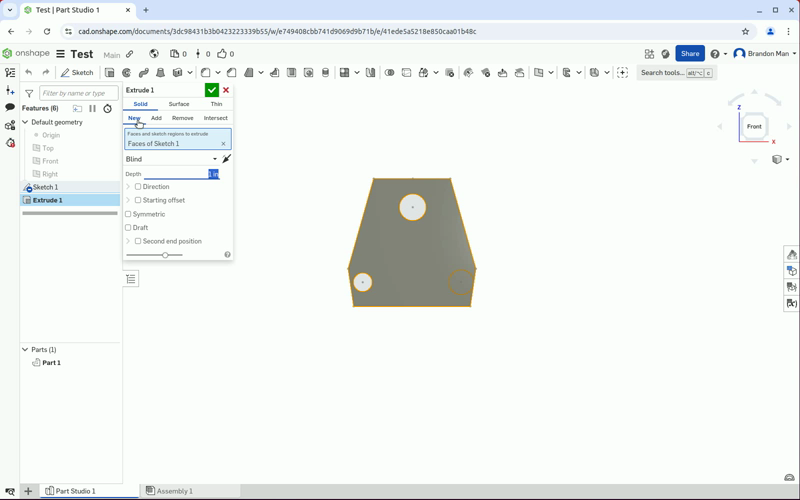
text(1.444)
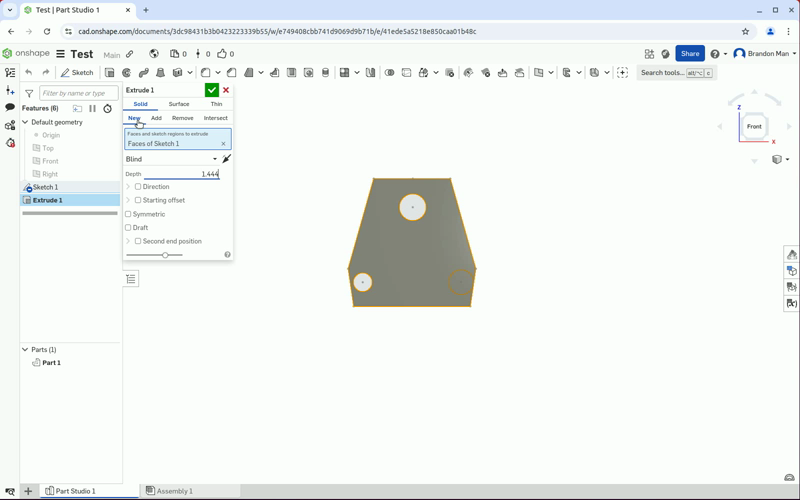
key(enter)
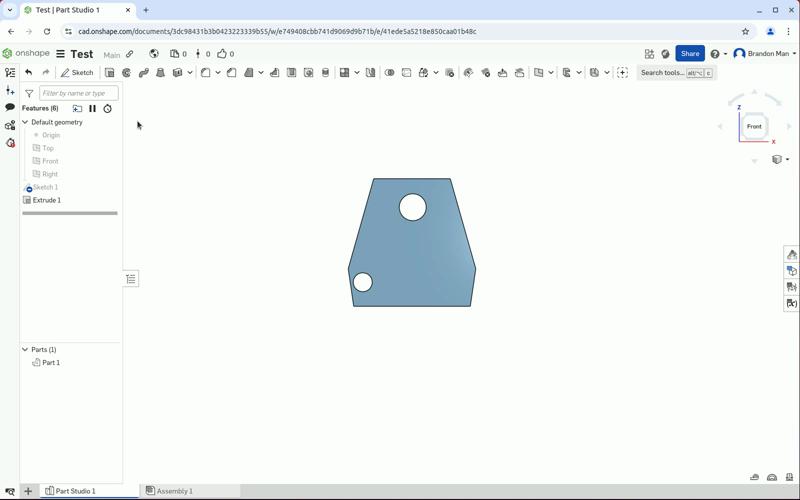
key(shift+h)
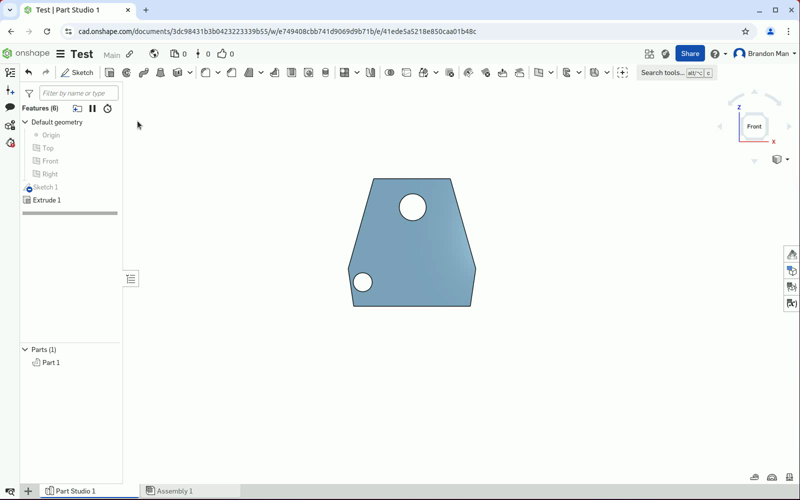
key(shift+h)
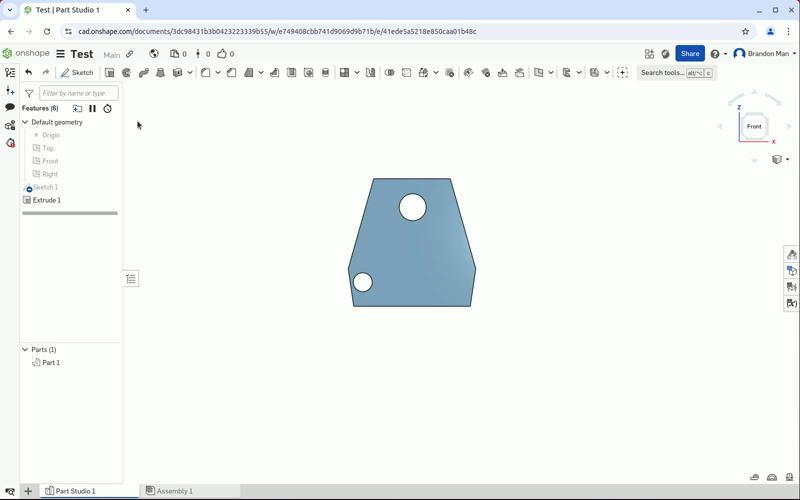
mouse_move(73, 189)
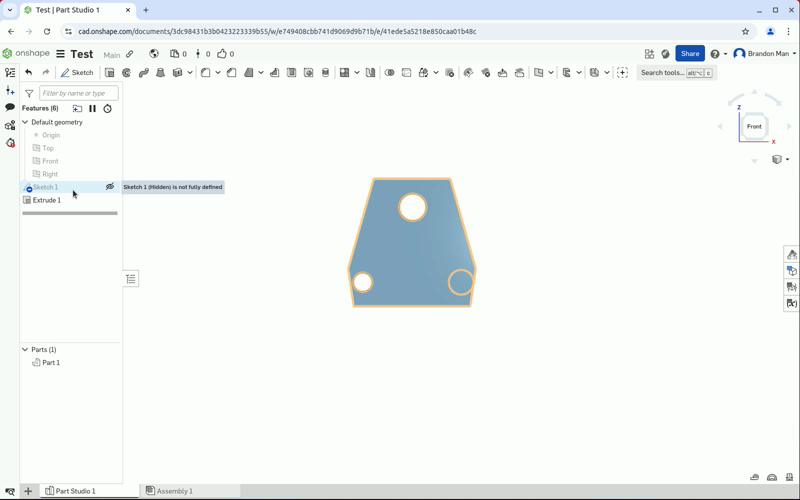
click(73, 189)
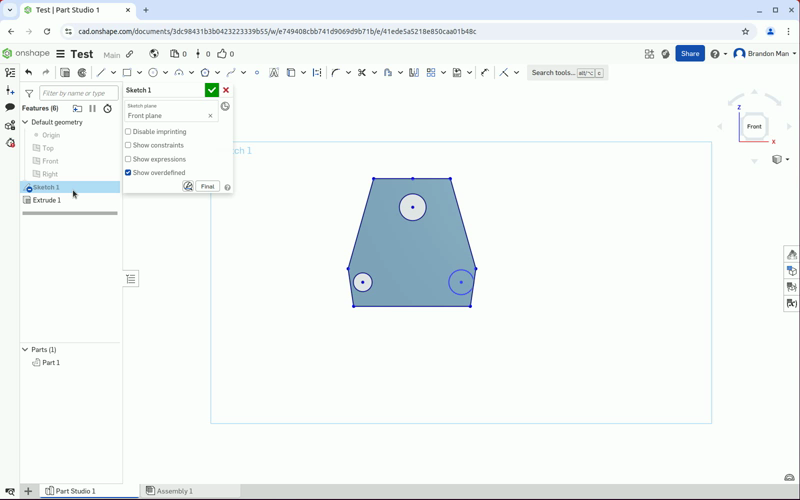
mouse_move(229, 92)
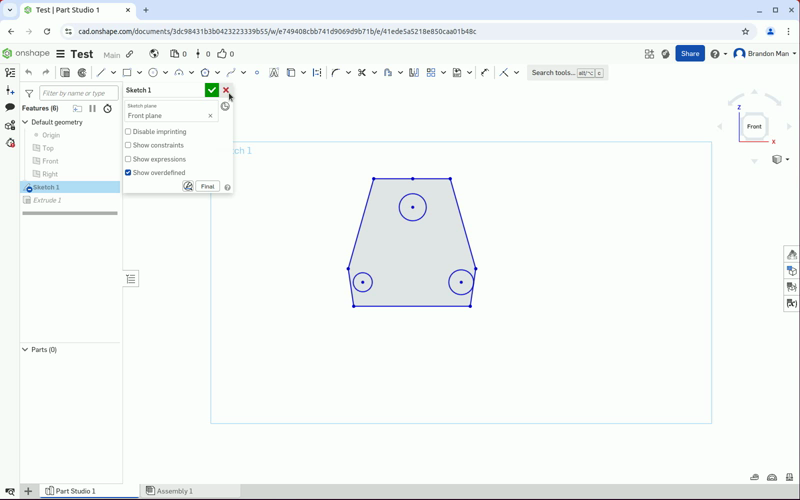
click(229, 92)
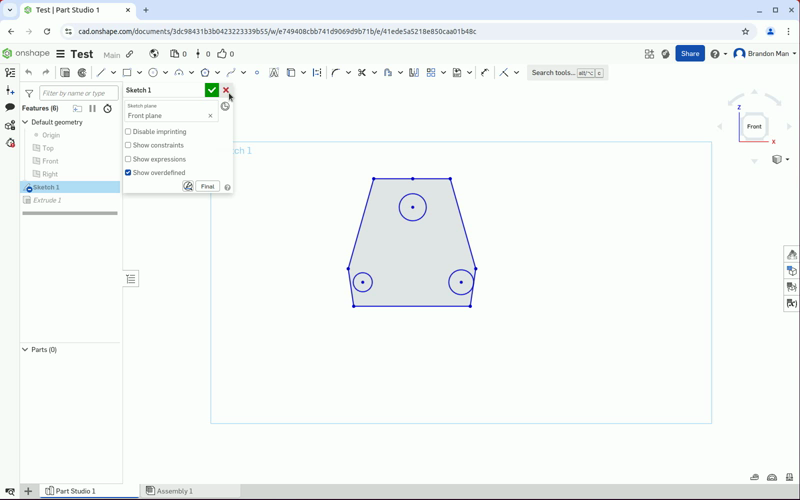
key(shift+s)
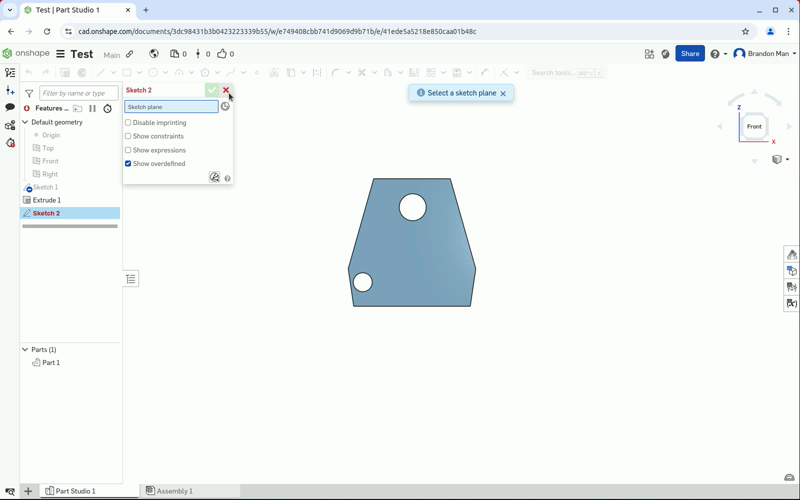
mouse_move(73, 163)
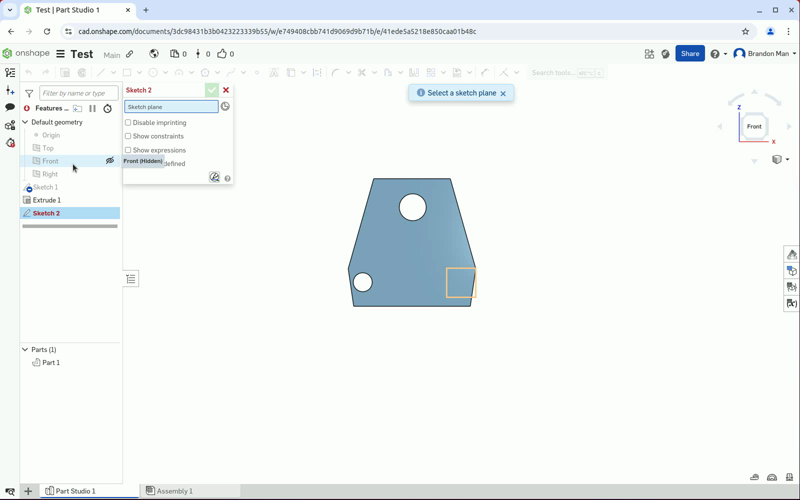
click(73, 163)
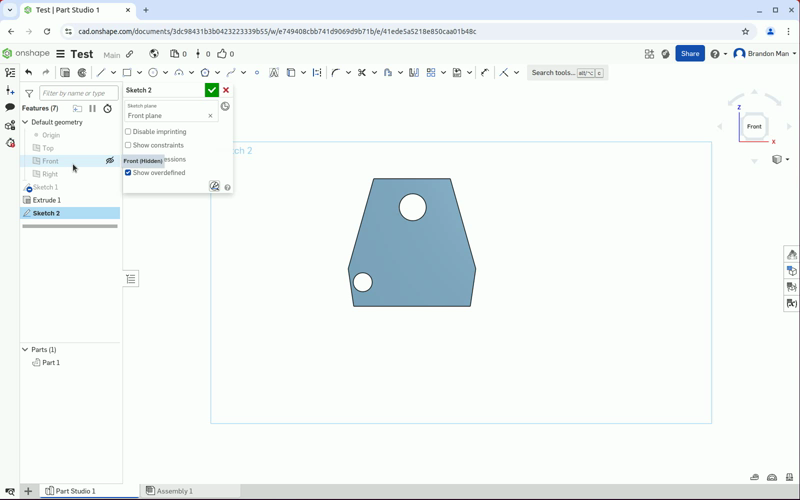
mouse_move(73, 352)
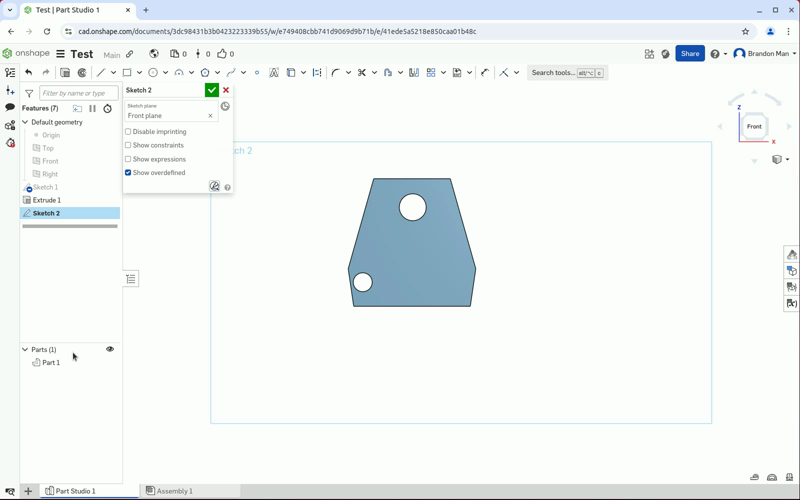
key(y)
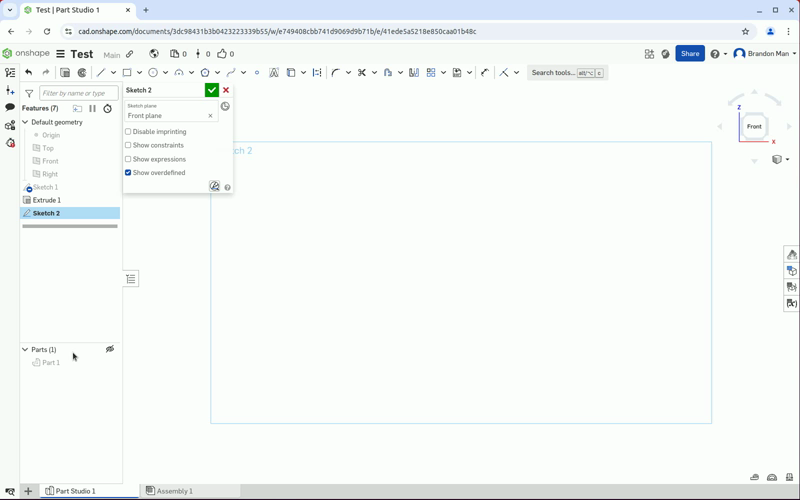
key(c)
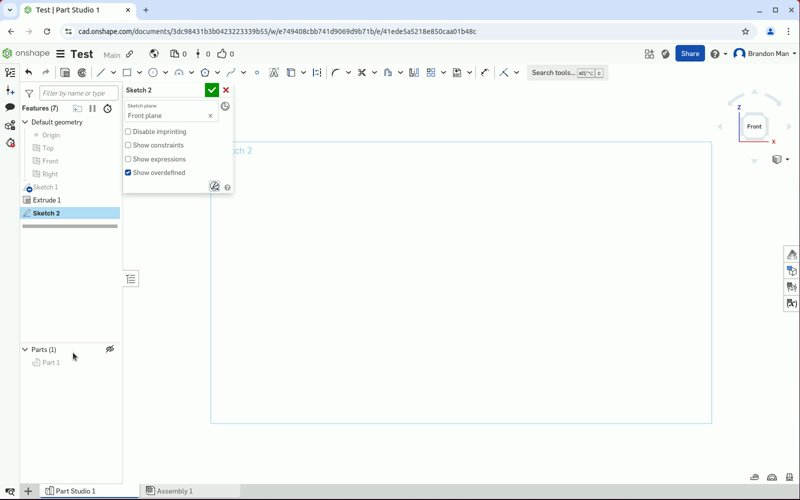
key_down(shift)
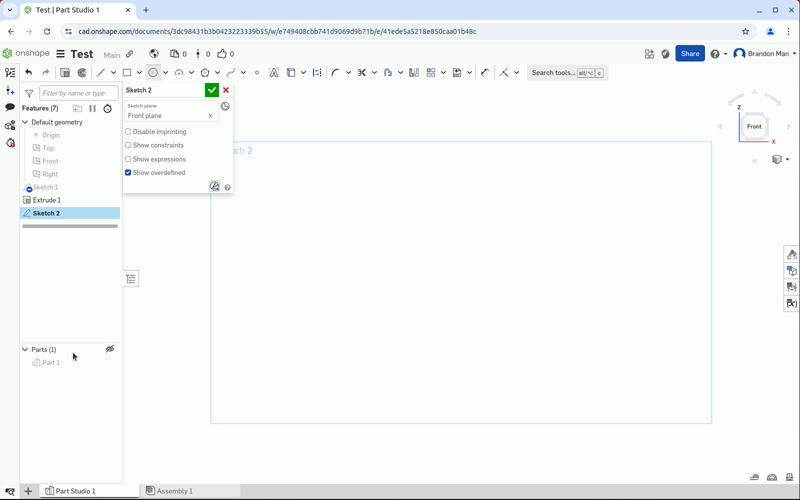
mouse_move(363, 282)
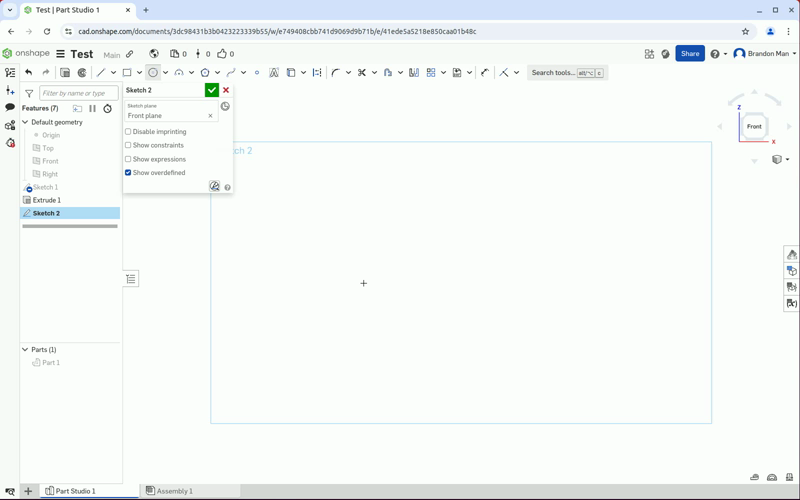
click(363, 282)
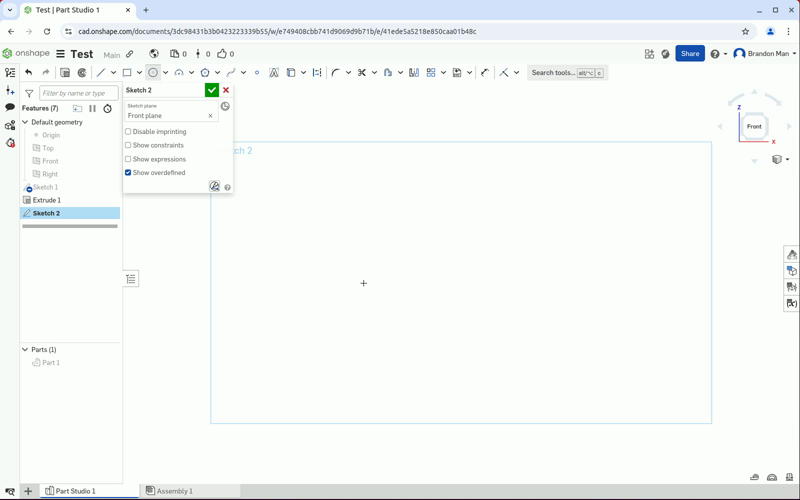
key_up(shift)
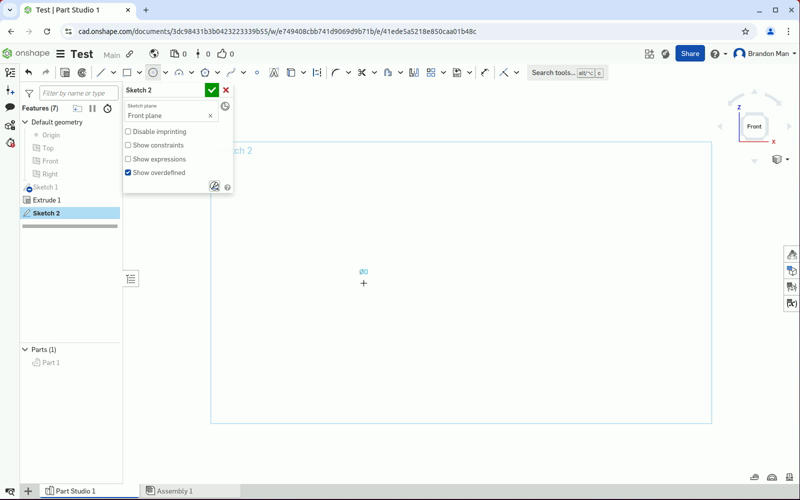
mouse_move(373, 282)
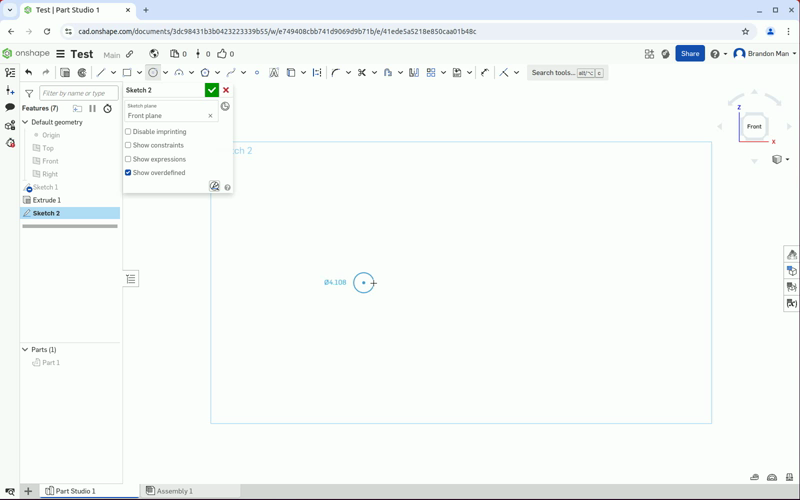
click(373, 282)
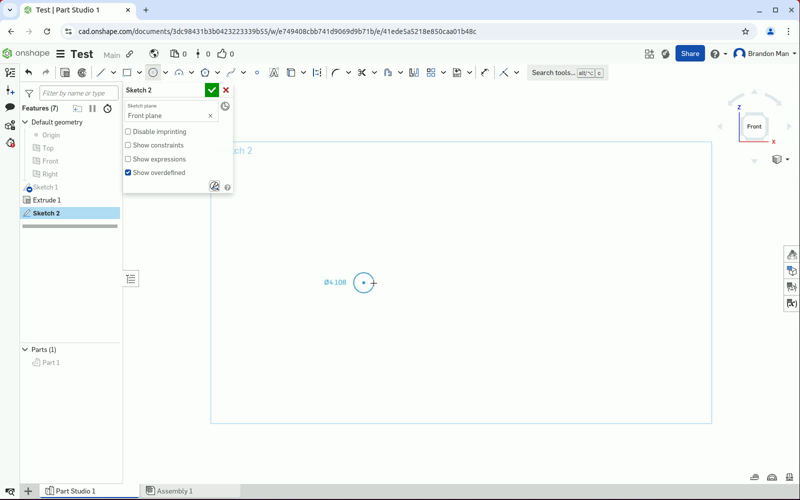
key(esc)
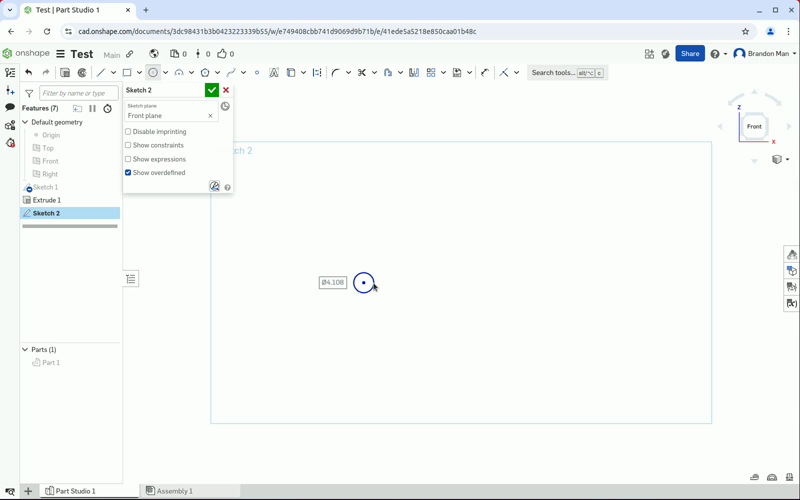
mouse_move(370, 280)
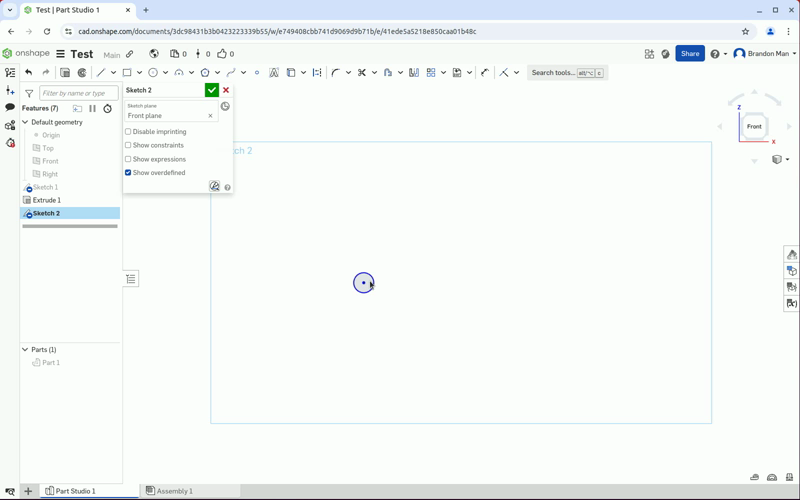
scroll(6)
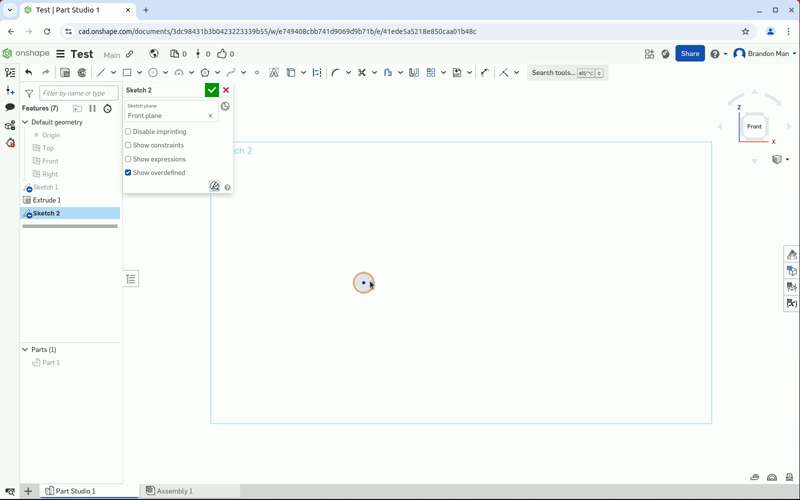
scroll(6)
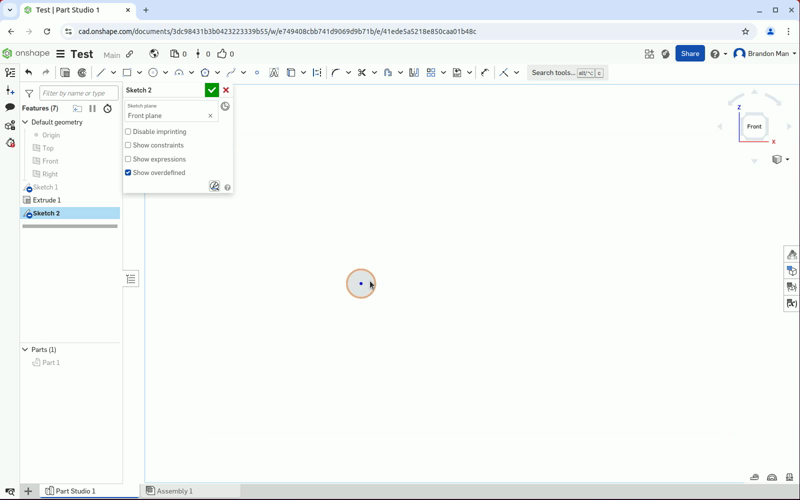
scroll(6)
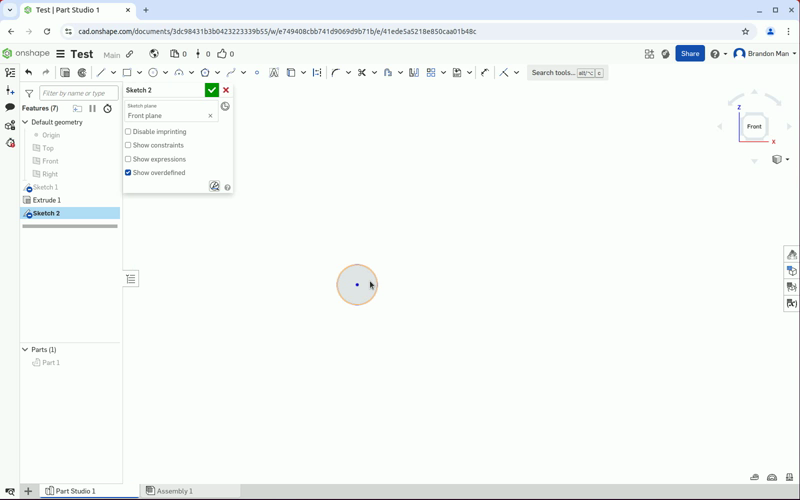
scroll(6)
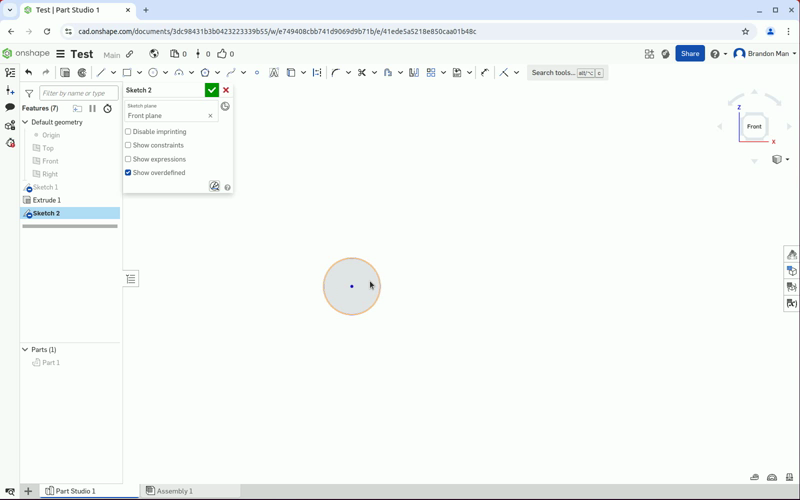
scroll(6)
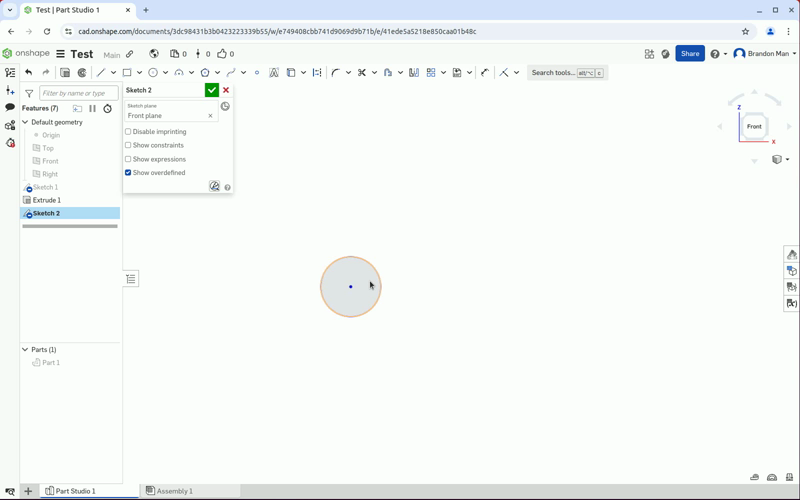
scroll(6)
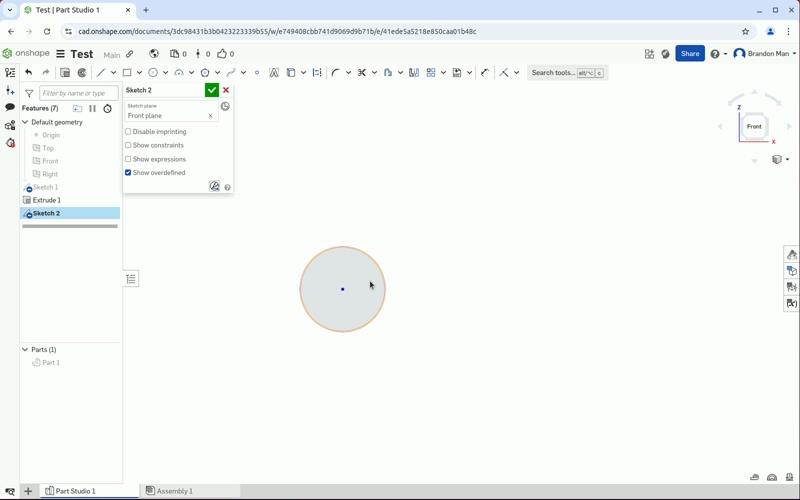
scroll(6)
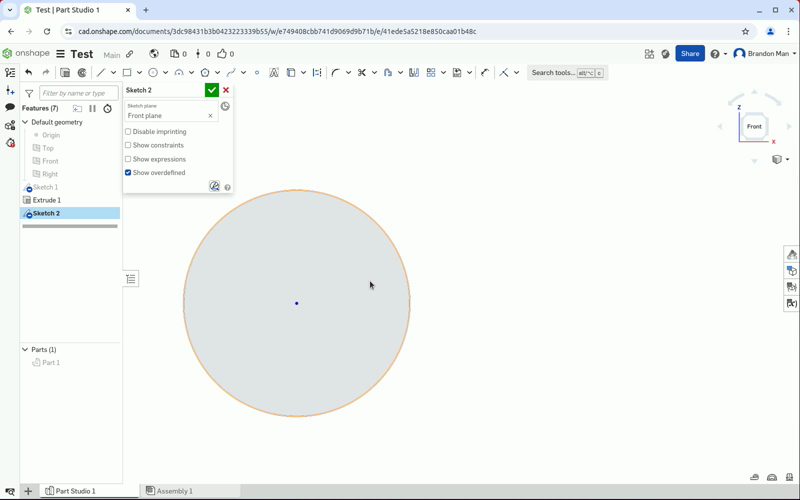
click(370, 280)
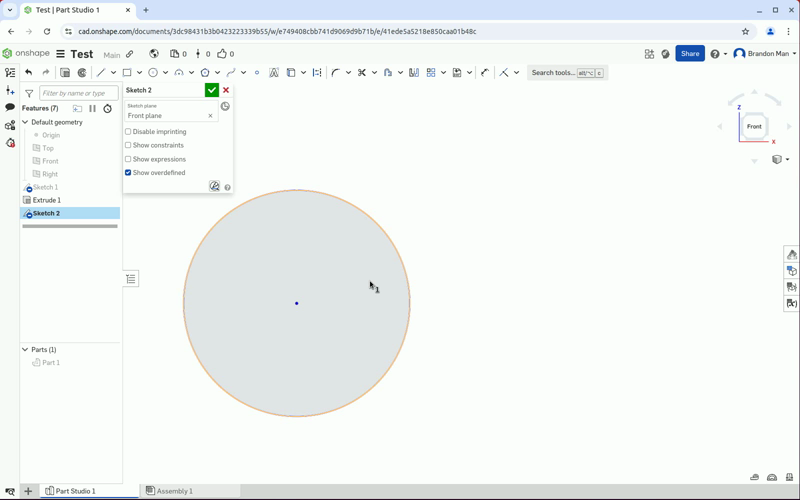
scroll(-6)
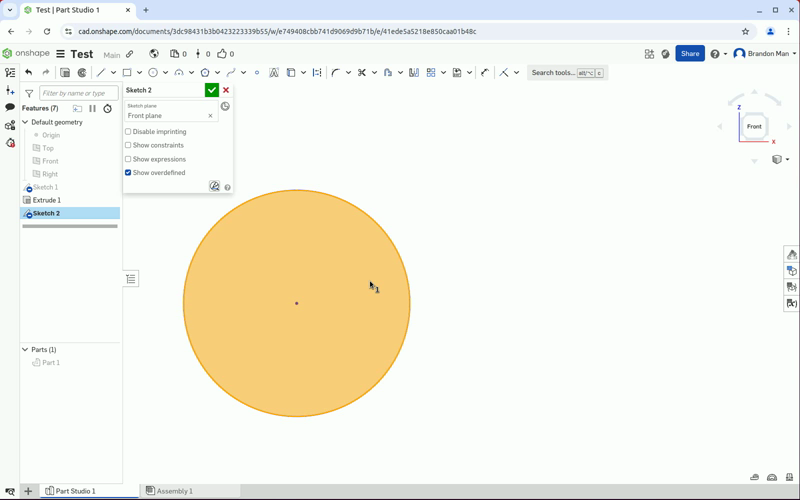
scroll(-6)
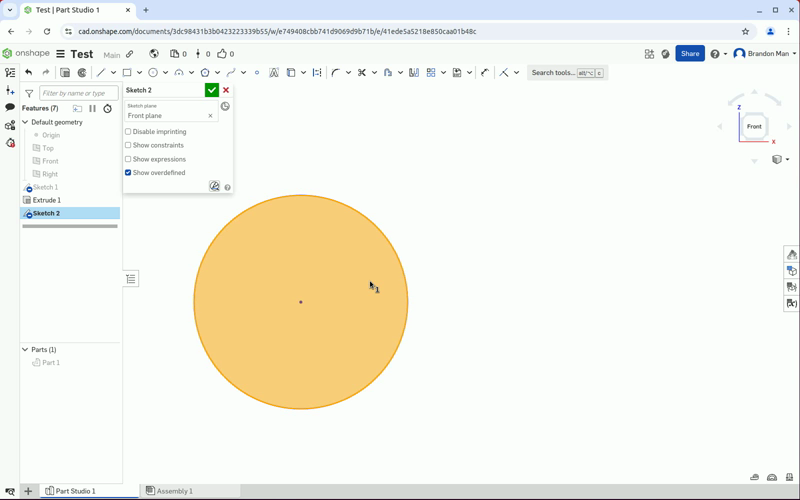
scroll(-6)
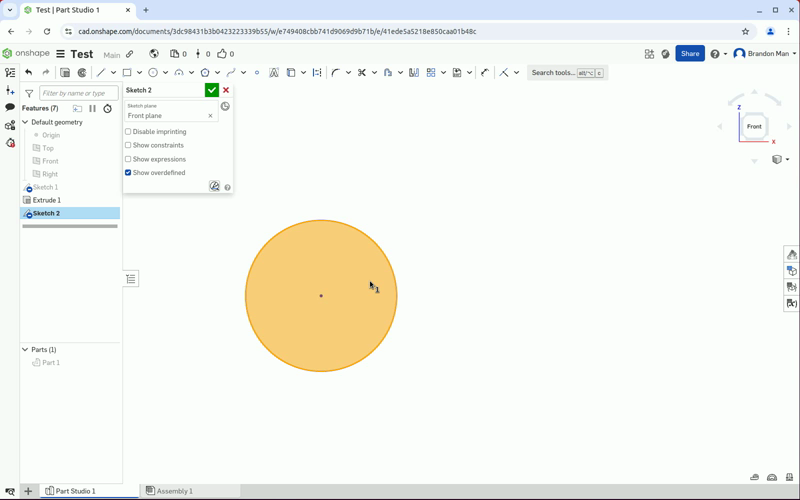
scroll(-6)
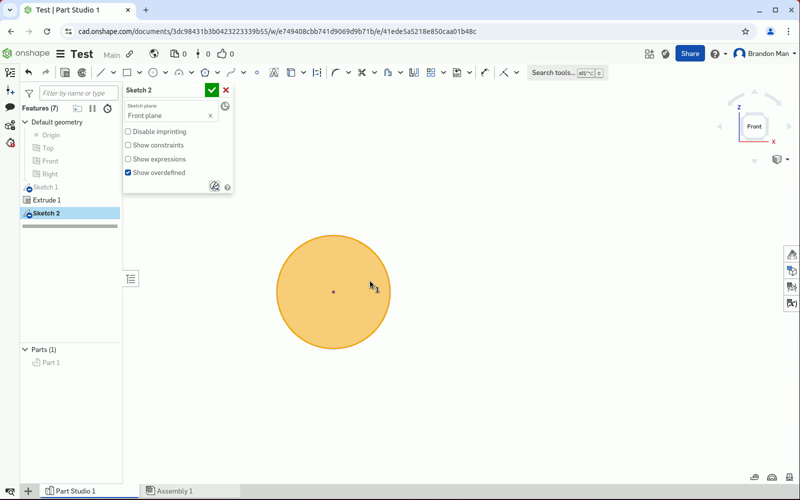
scroll(-6)
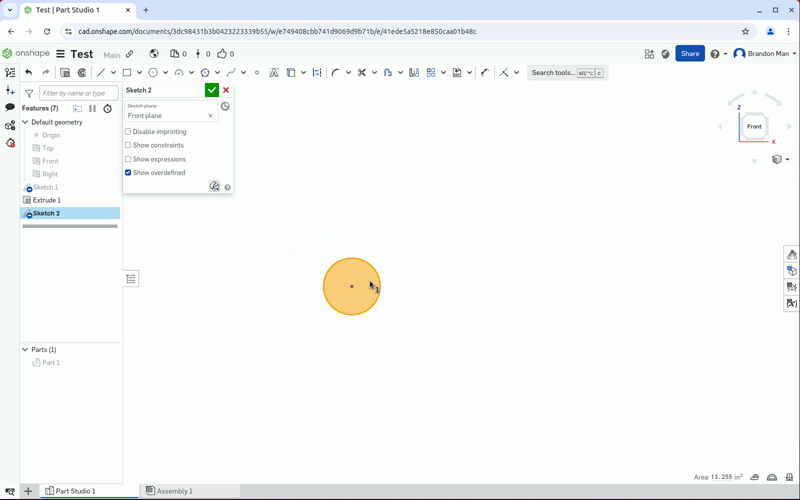
scroll(-6)
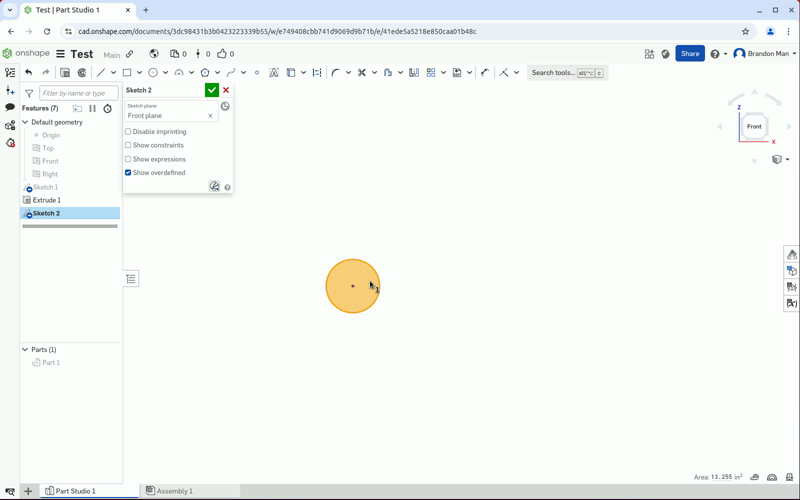
scroll(-6)
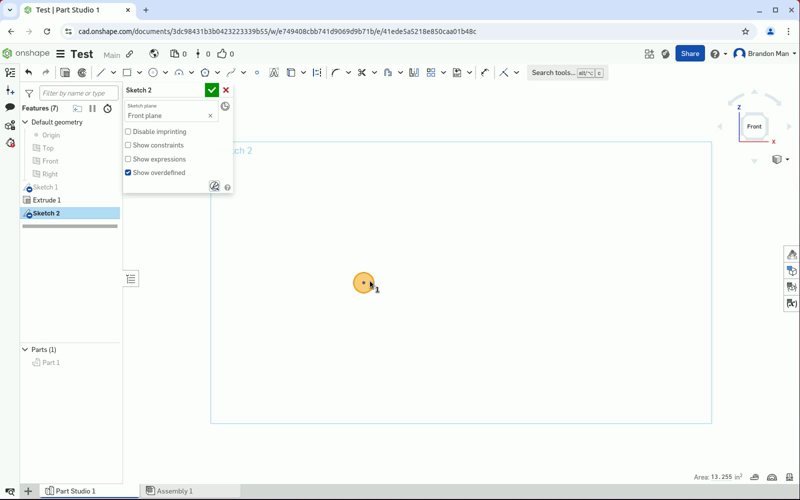
mouse_move(73, 352)
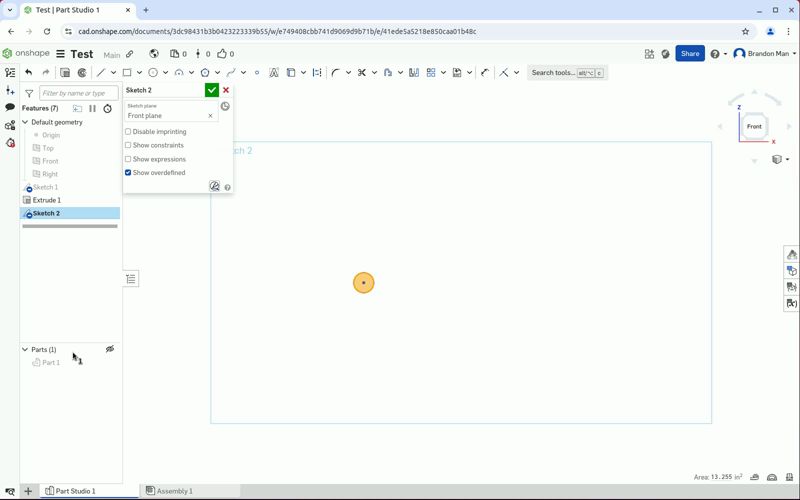
key(shift+y)
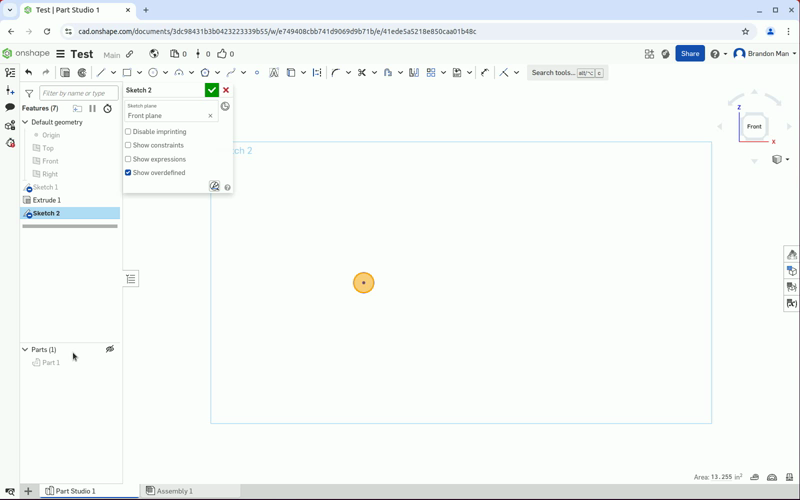
key(shift+e)
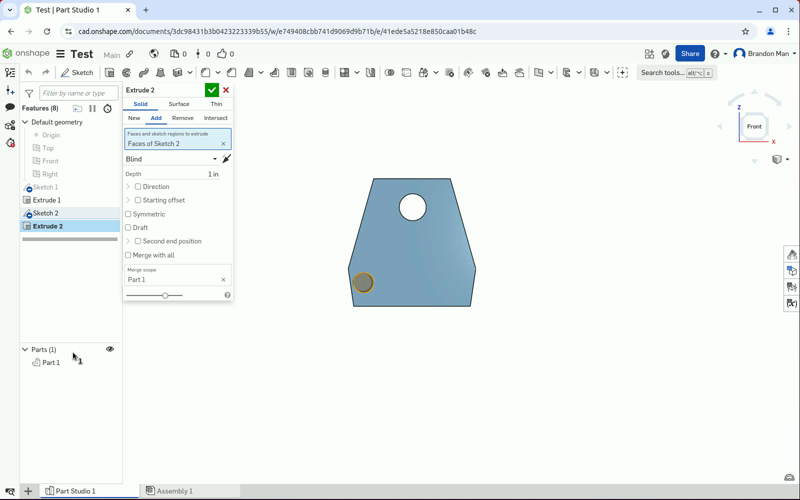
mouse_move(143, 106)
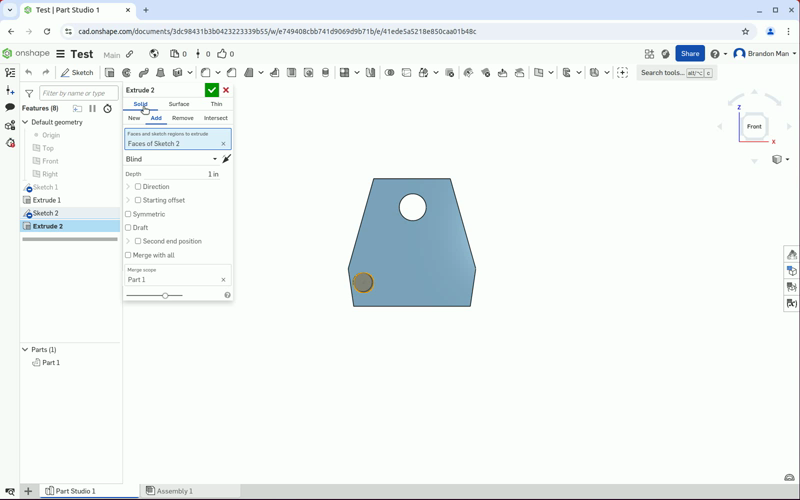
click(143, 106)
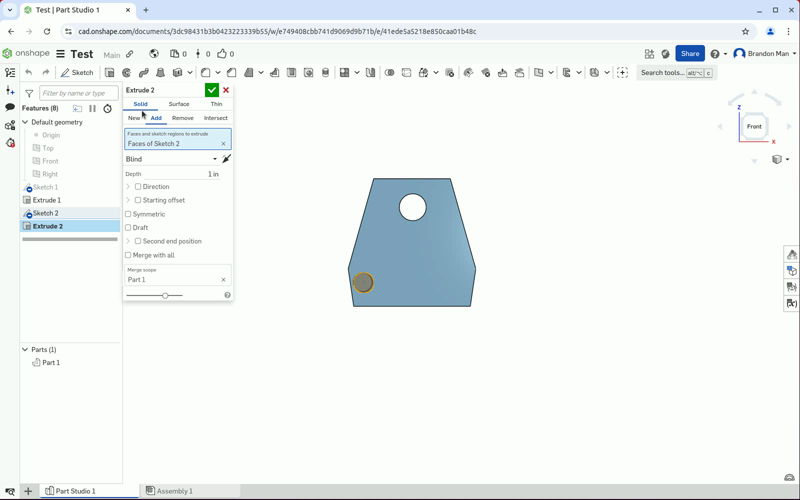
mouse_move(137, 120)
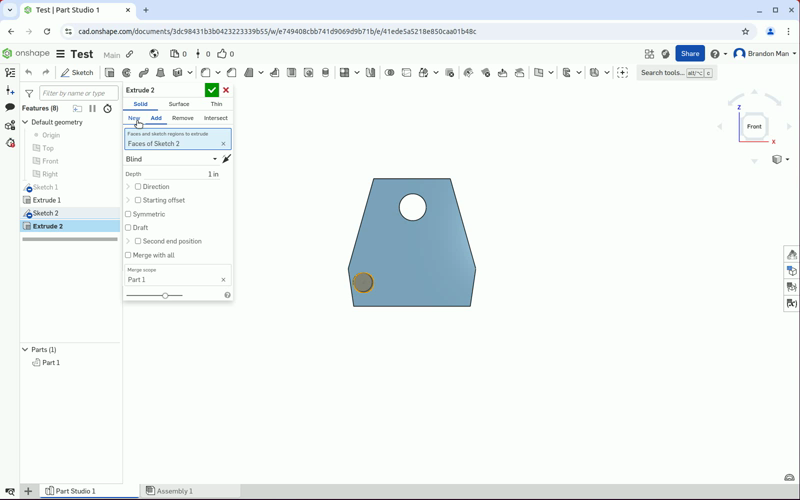
click(137, 120)
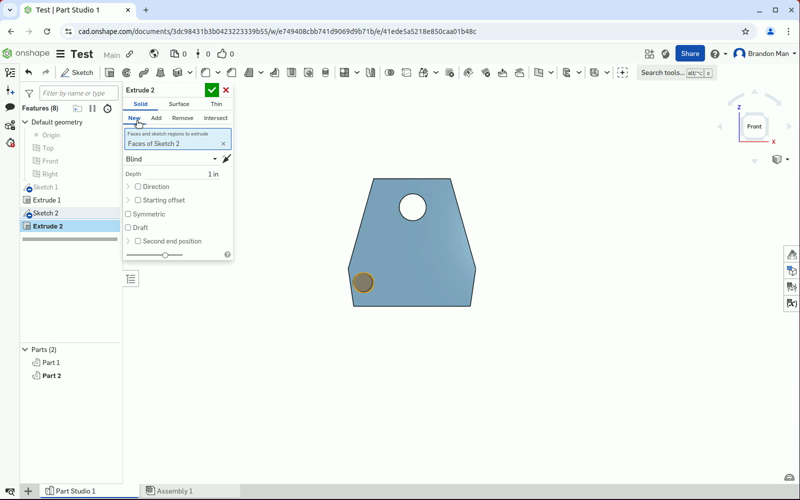
key(tab, 4)
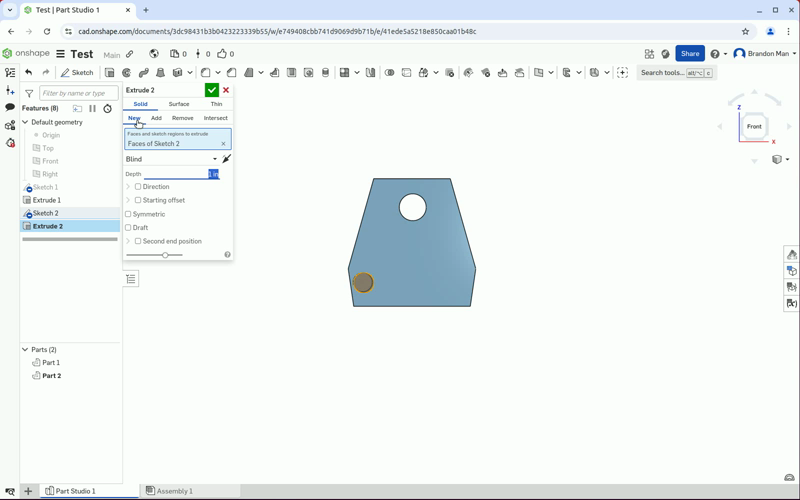
text(7.943)
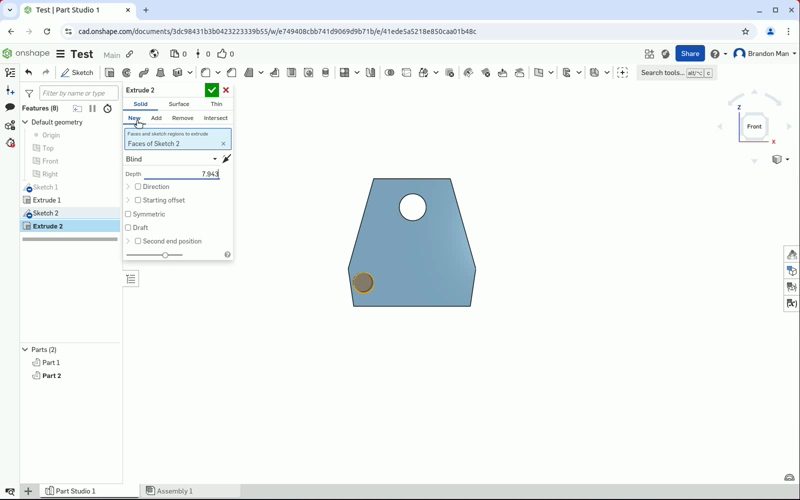
key(enter)
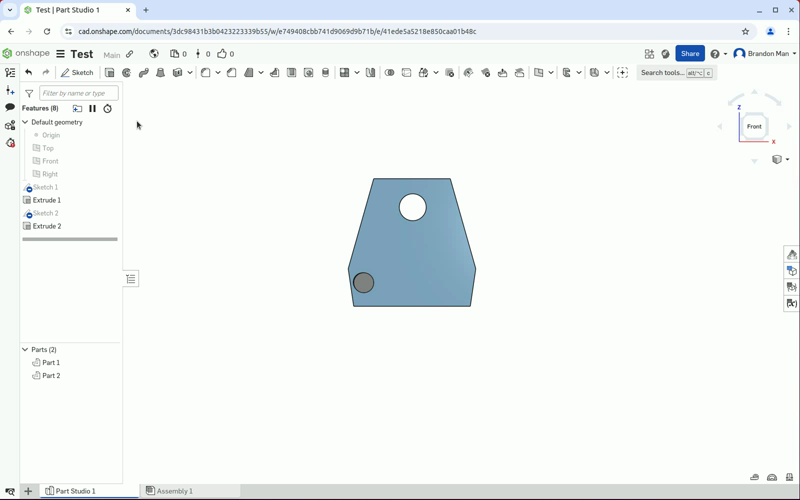
key(shift+h)
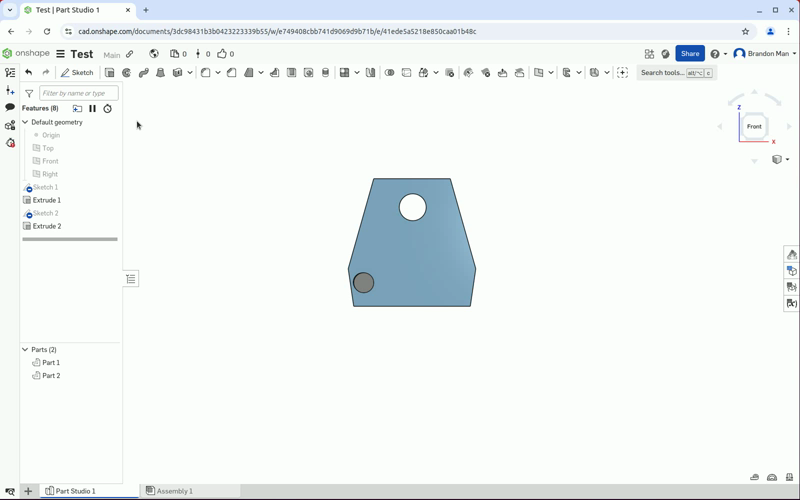
key(shift+h)
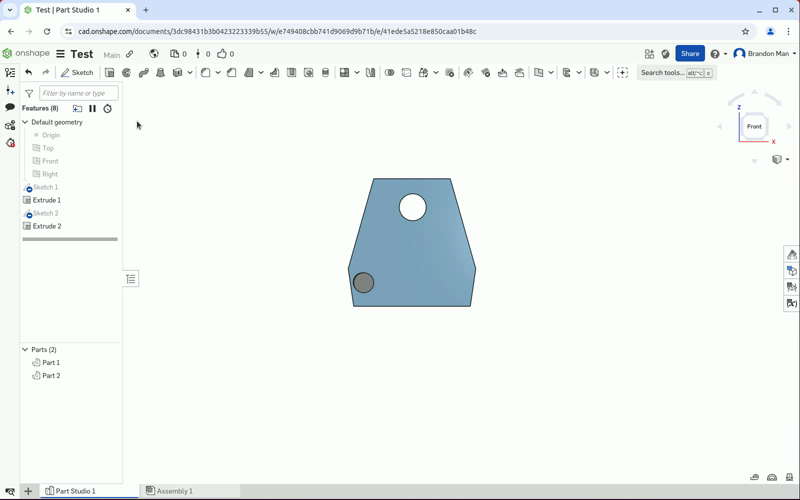
mouse_move(73, 189)
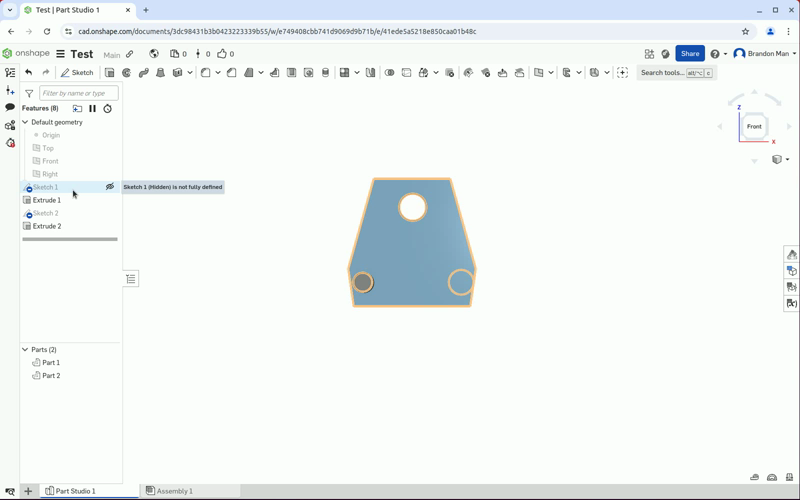
click(73, 189)
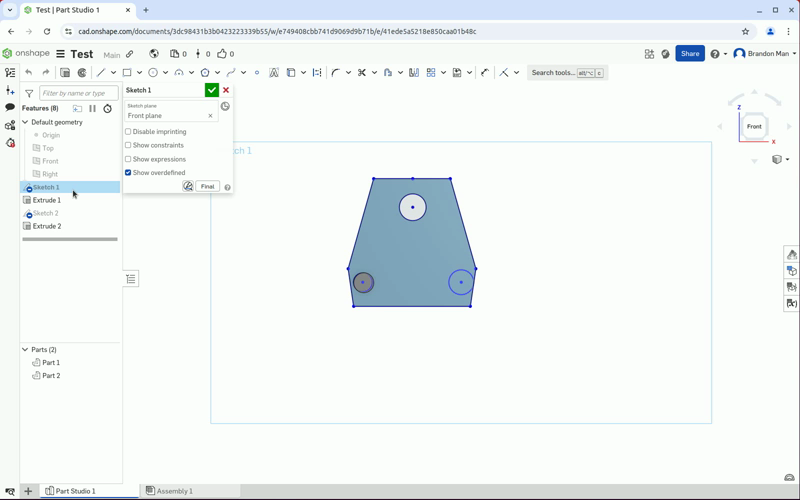
mouse_move(229, 92)
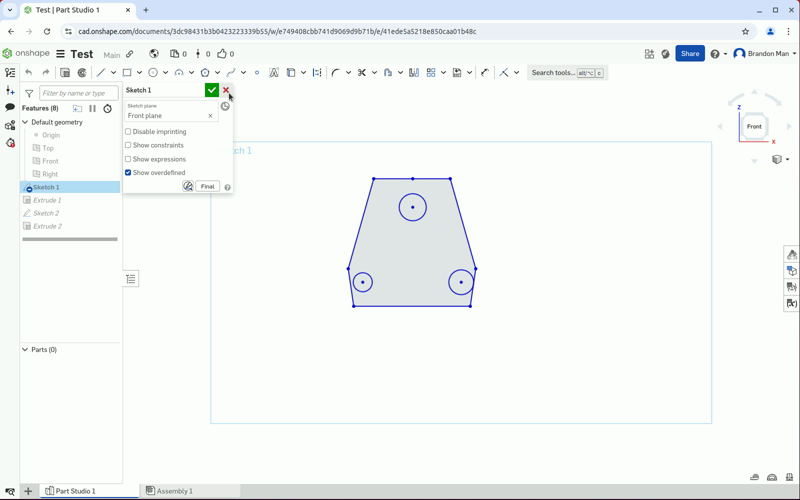
click(229, 92)
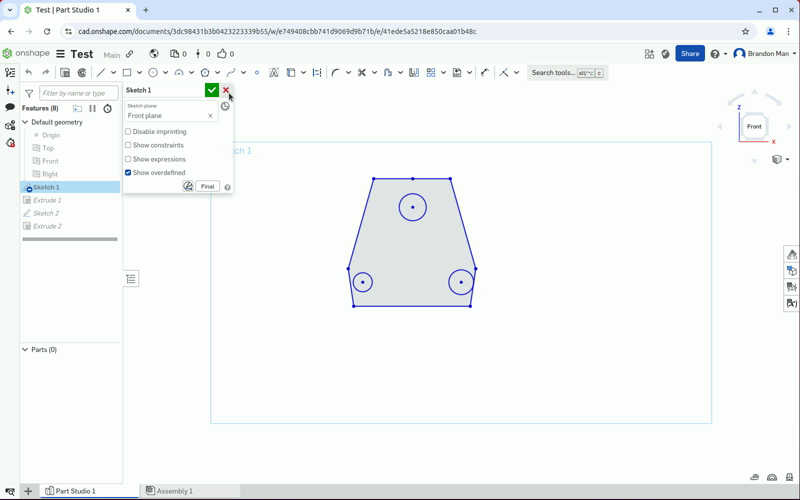
key(shift+s)
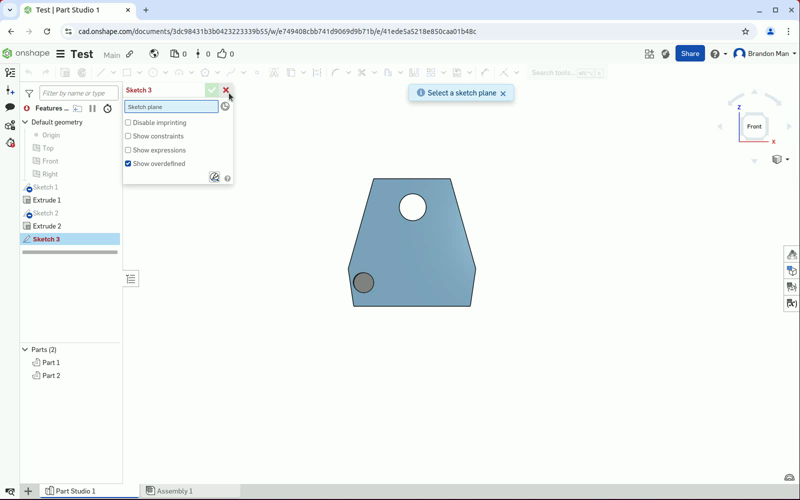
mouse_move(73, 163)
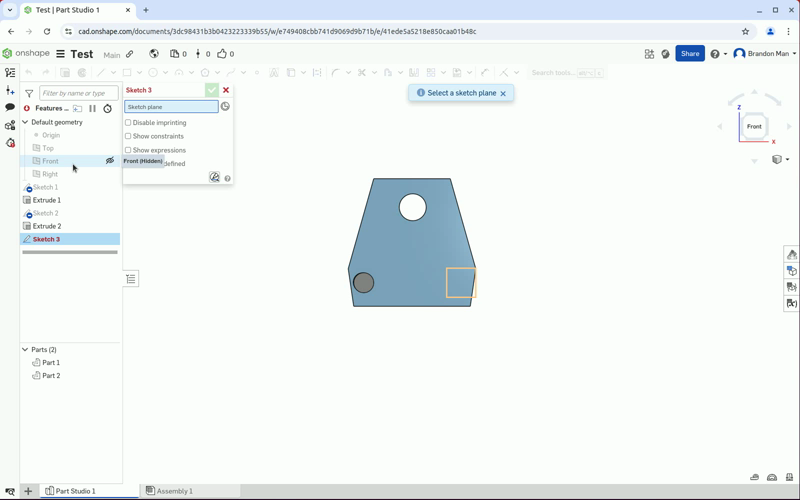
click(73, 163)
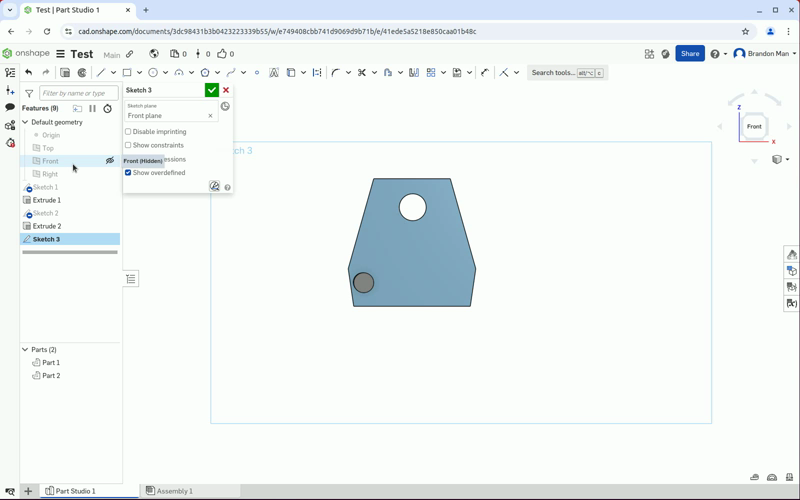
mouse_move(73, 352)
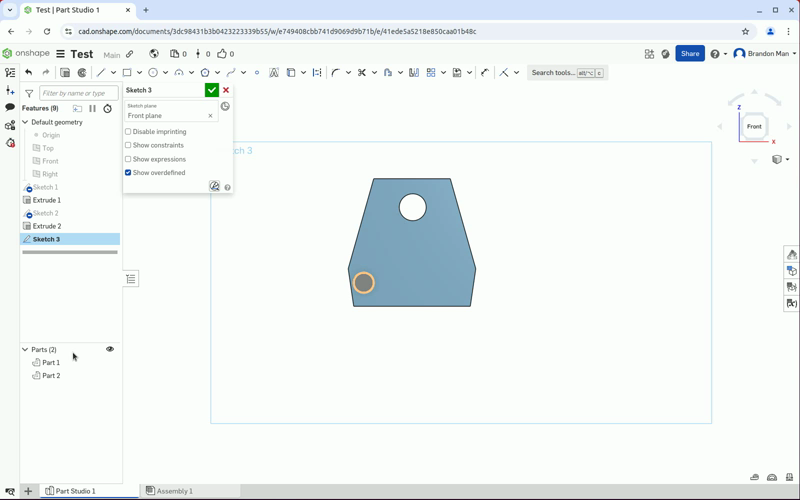
key(y)
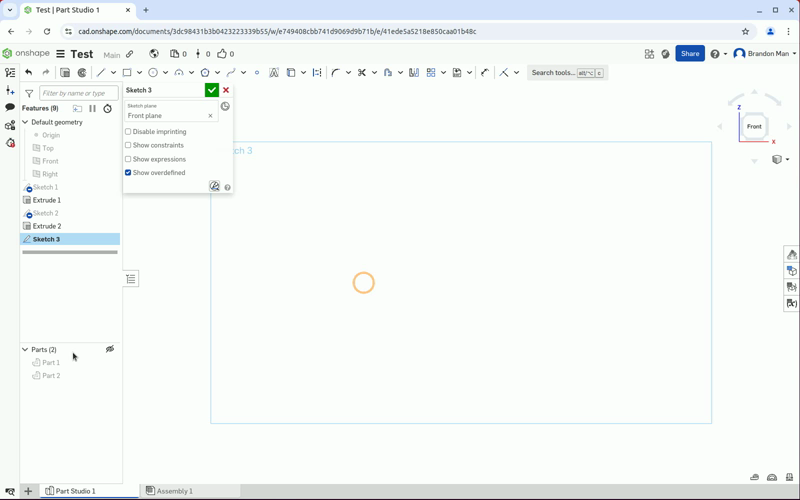
key(c)
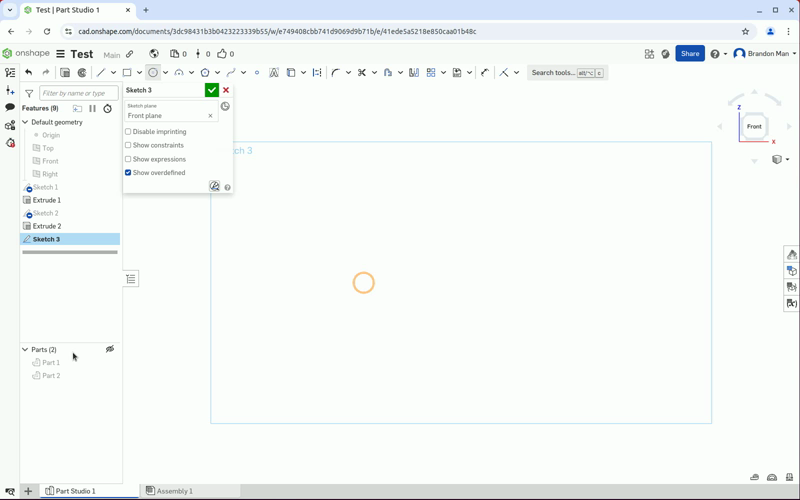
key_down(shift)
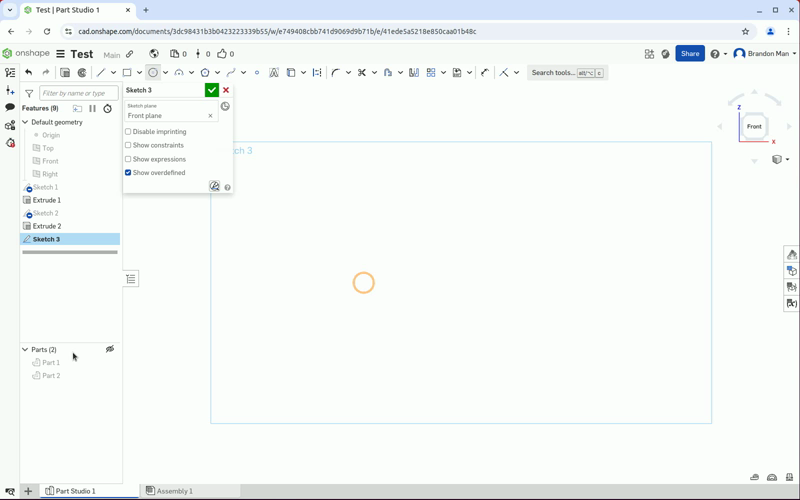
mouse_move(461, 282)
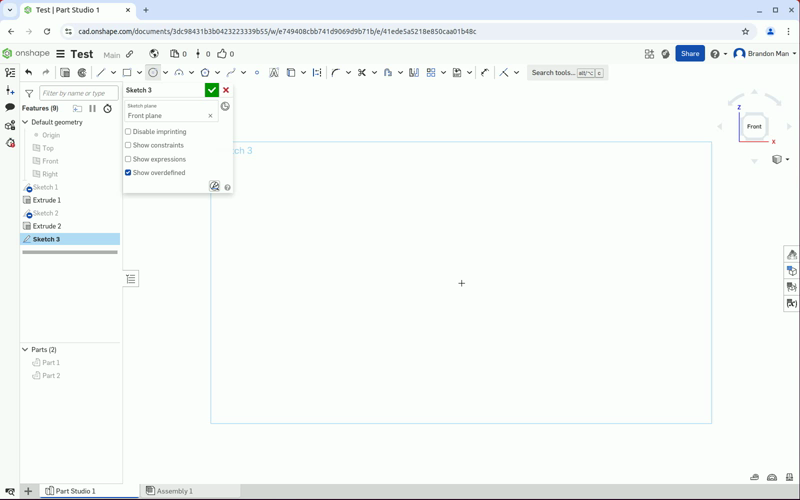
click(461, 282)
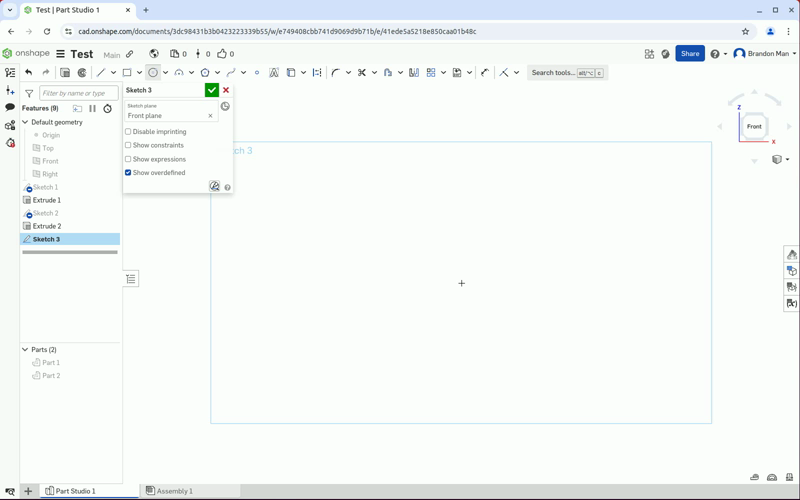
key_up(shift)
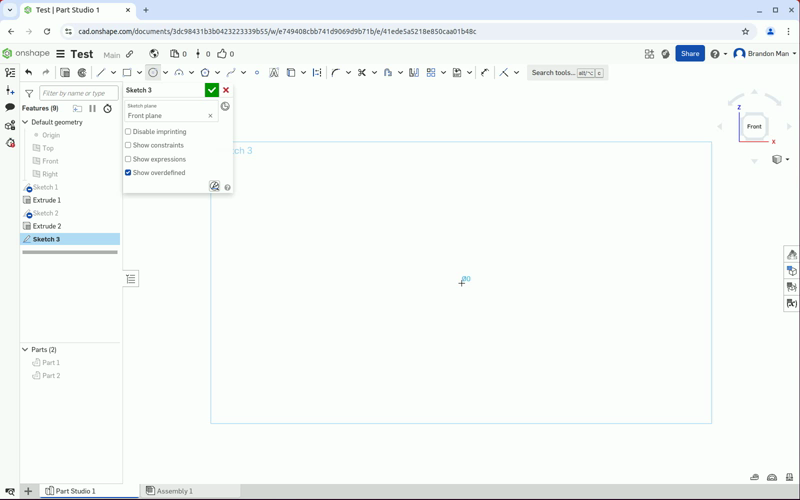
mouse_move(472, 282)
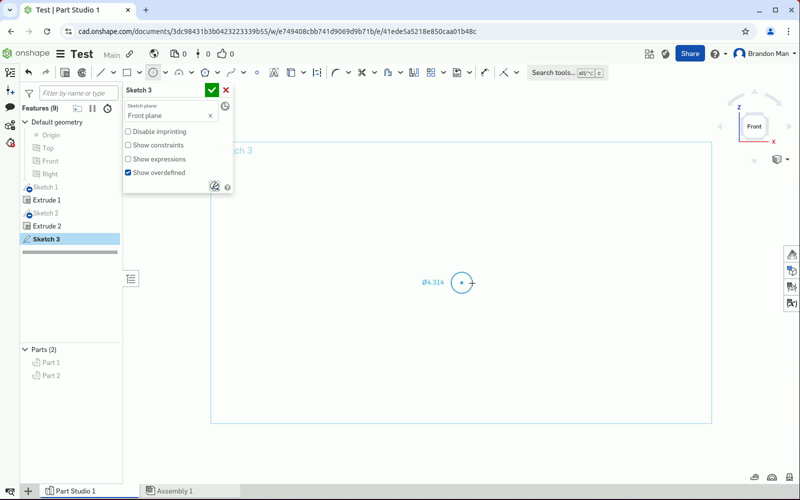
click(472, 282)
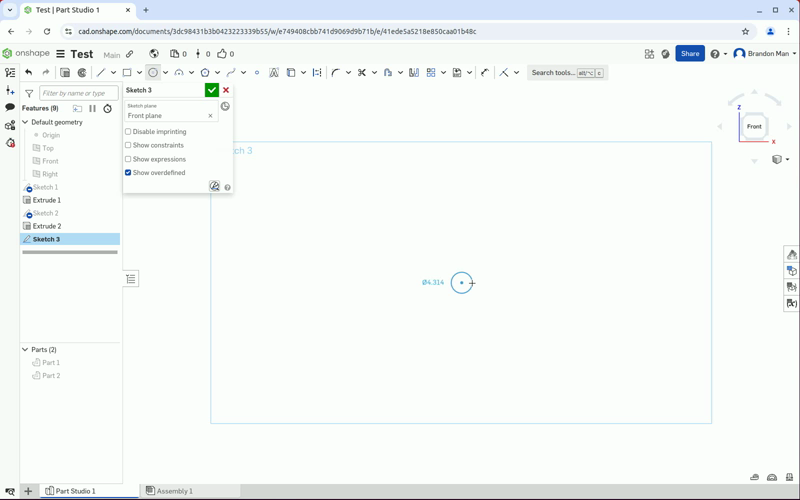
key(esc)
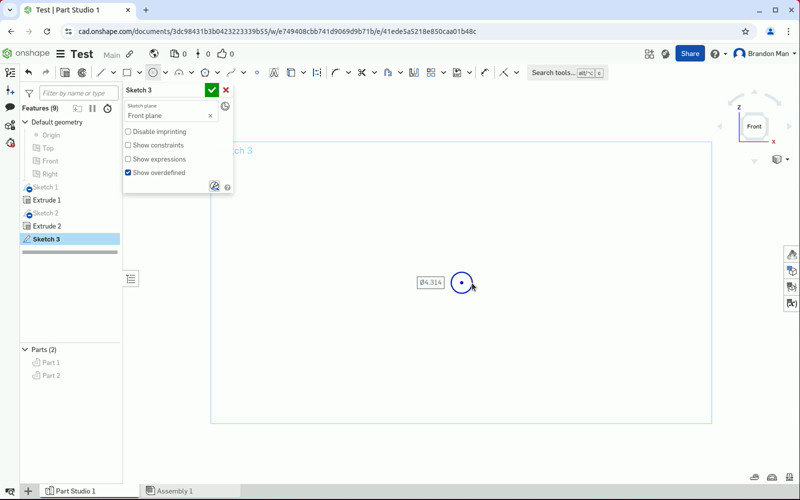
mouse_move(460, 278)
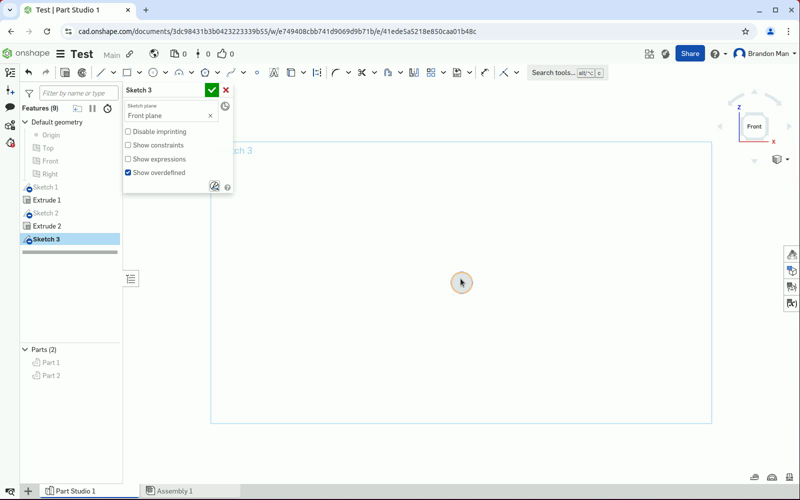
scroll(6)
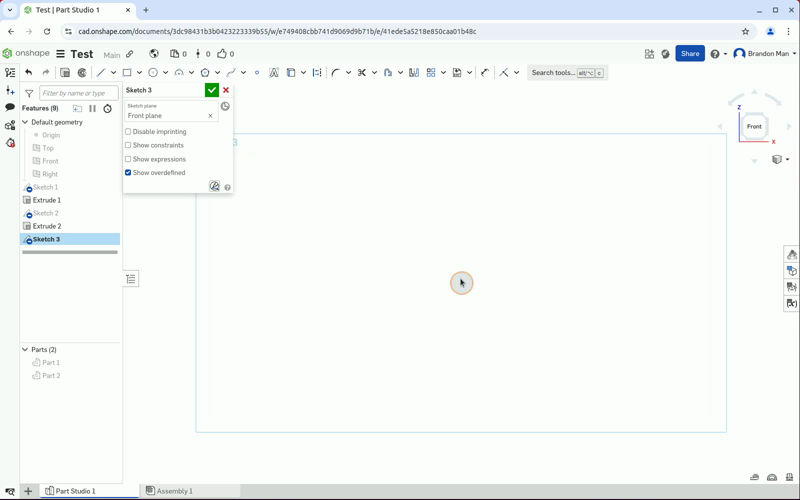
scroll(6)
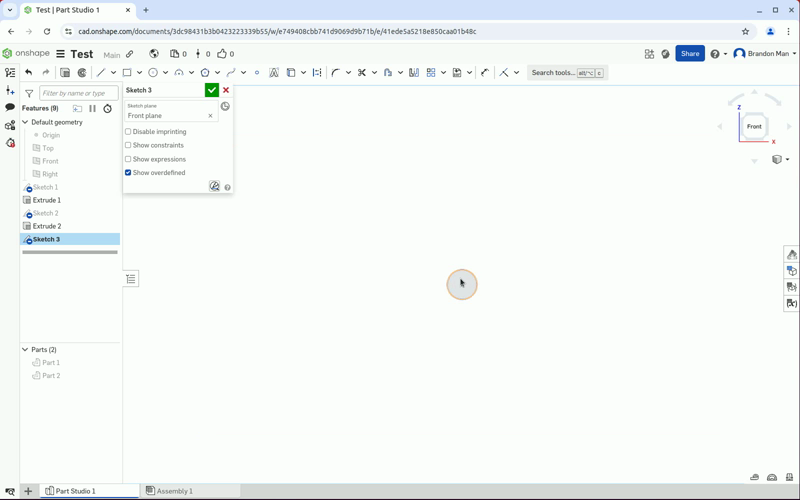
scroll(6)
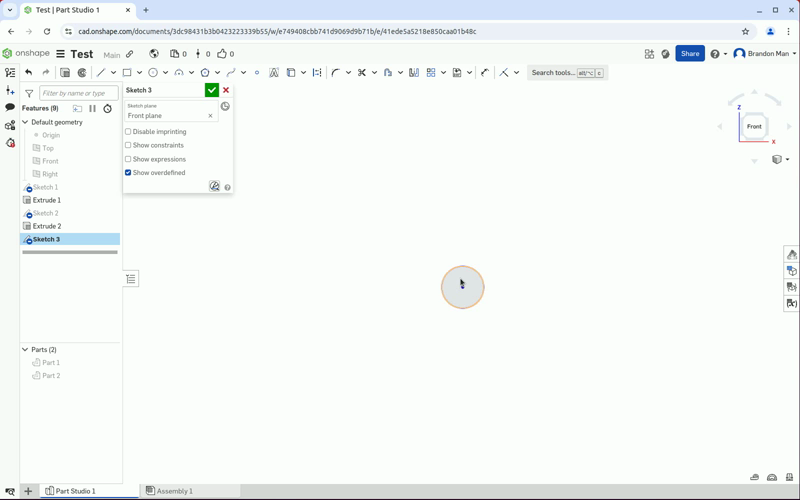
scroll(6)
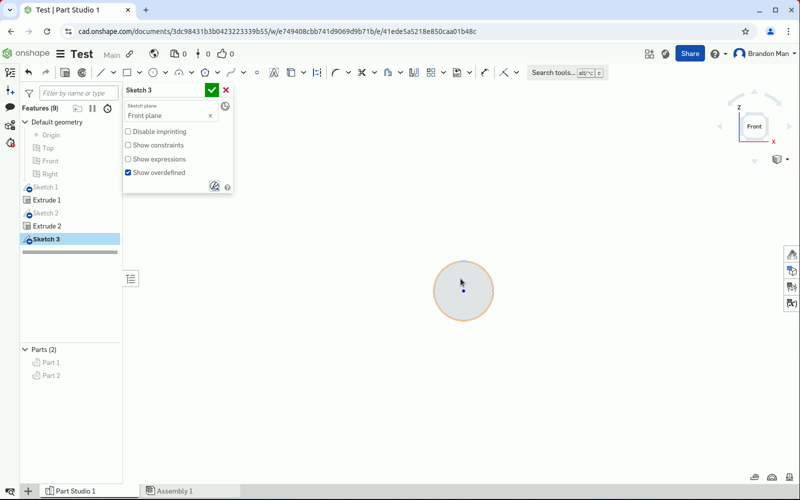
scroll(6)
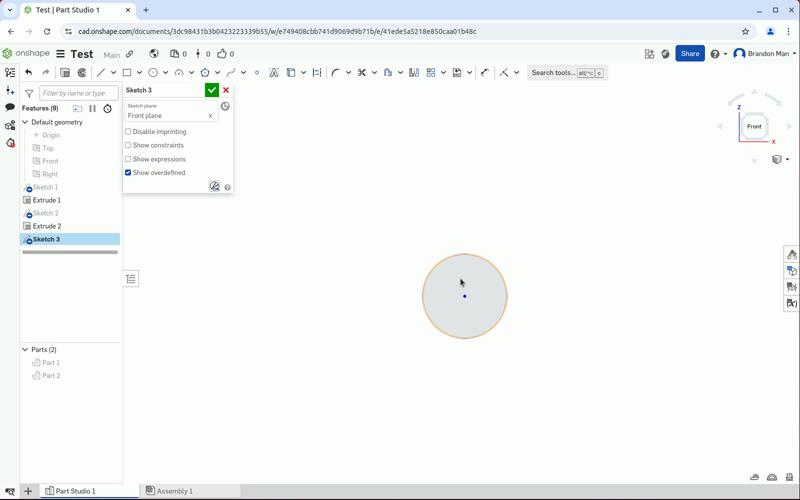
scroll(6)
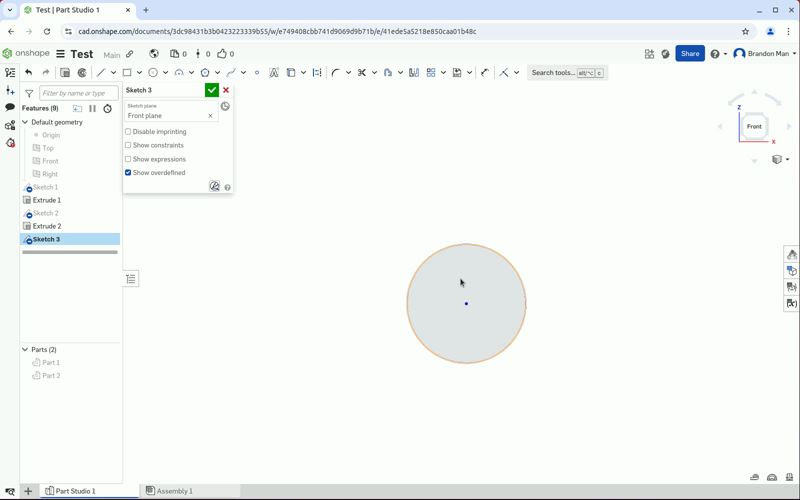
scroll(6)
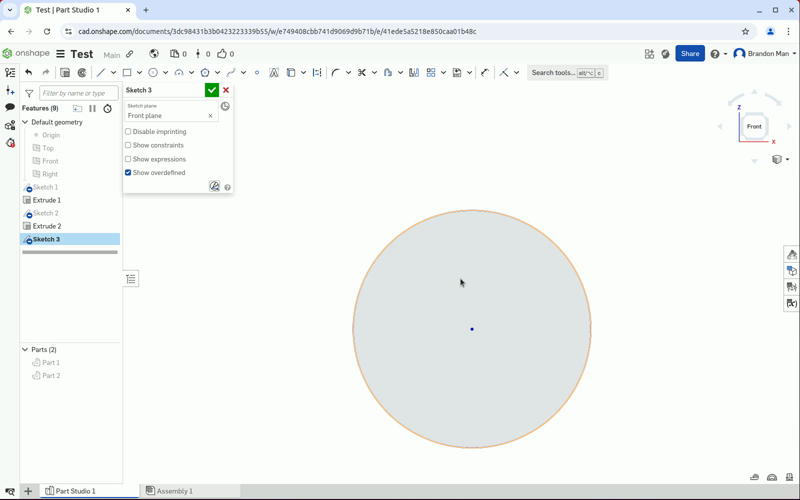
click(460, 278)
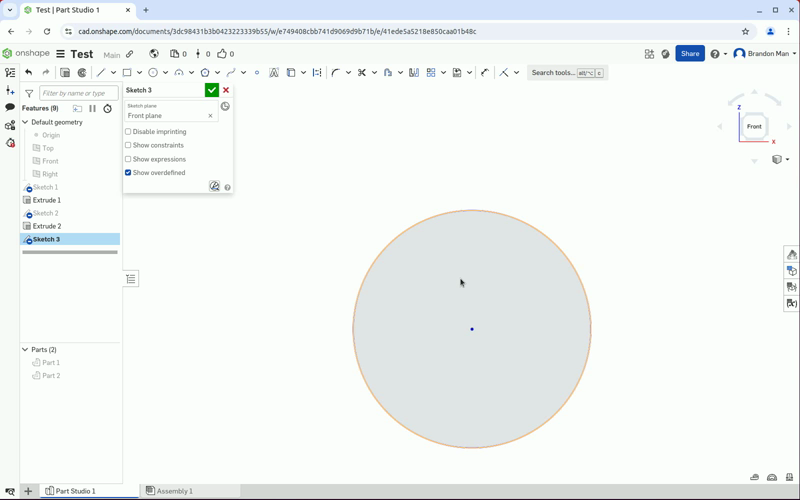
scroll(-6)
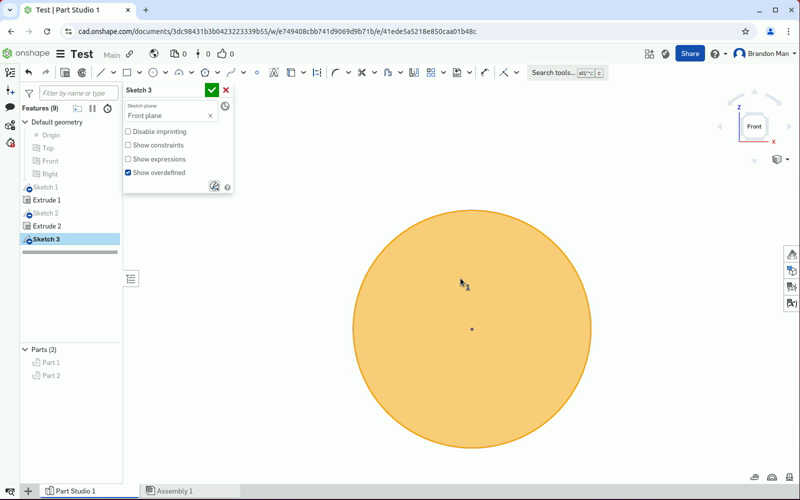
scroll(-6)
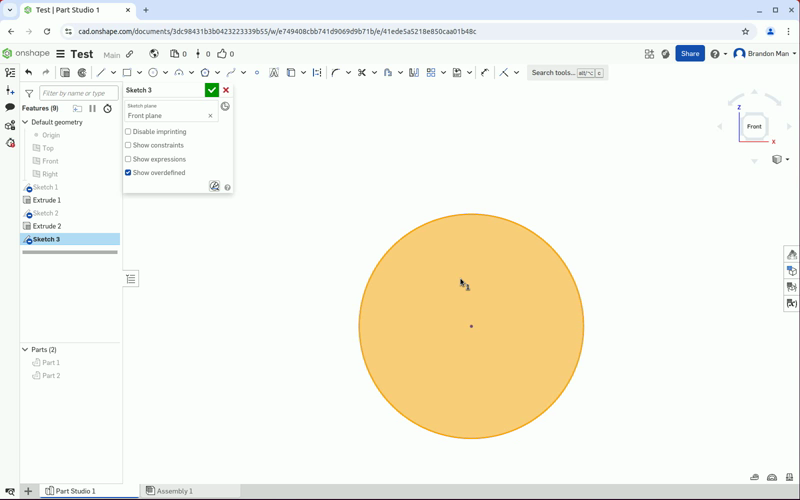
scroll(-6)
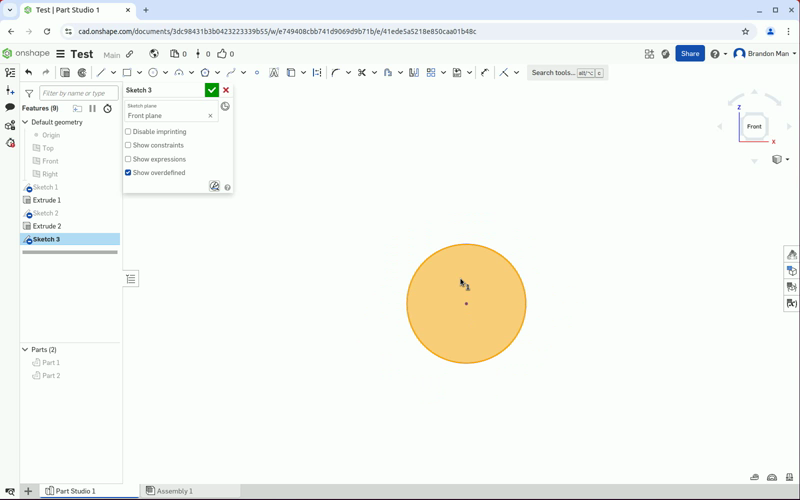
scroll(-6)
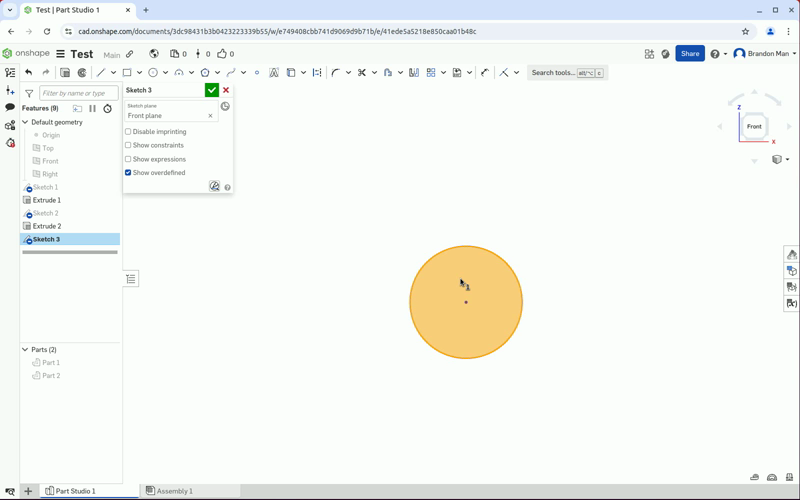
scroll(-6)
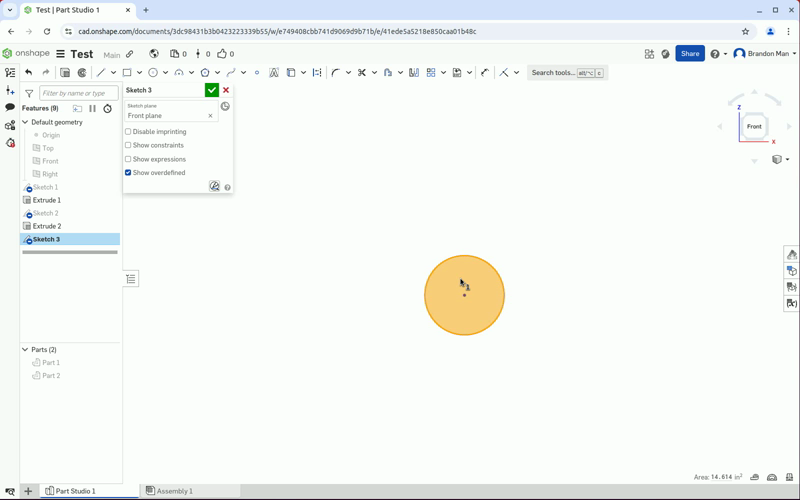
scroll(-6)
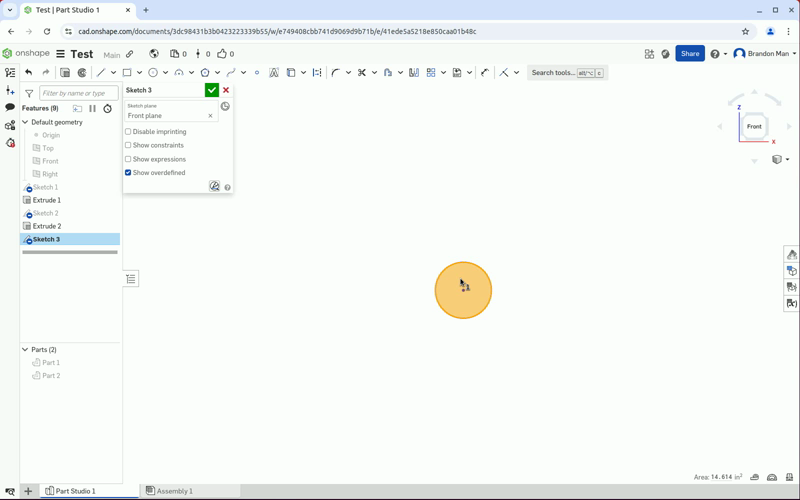
scroll(-6)
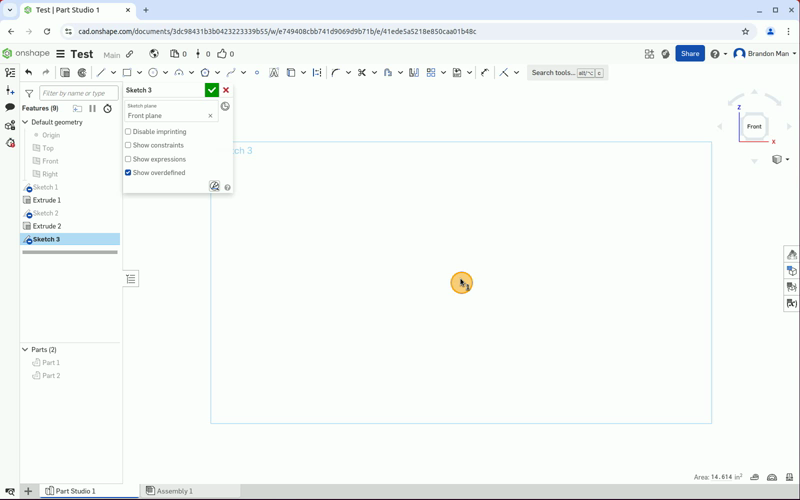
mouse_move(73, 352)
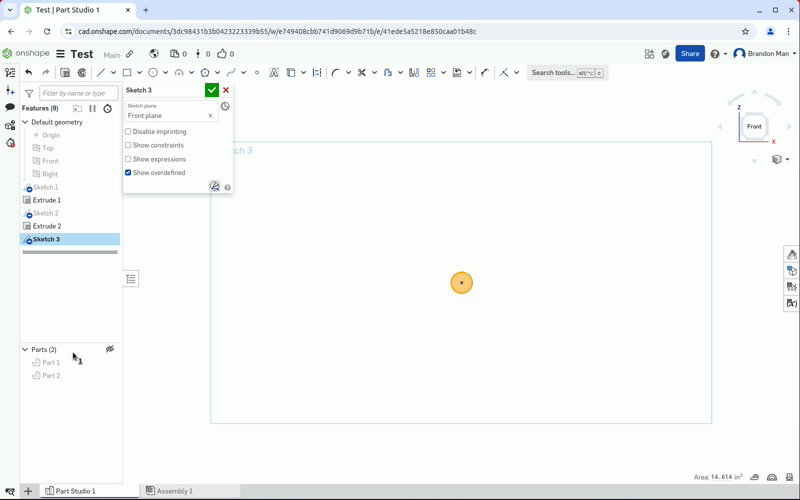
key(shift+y)
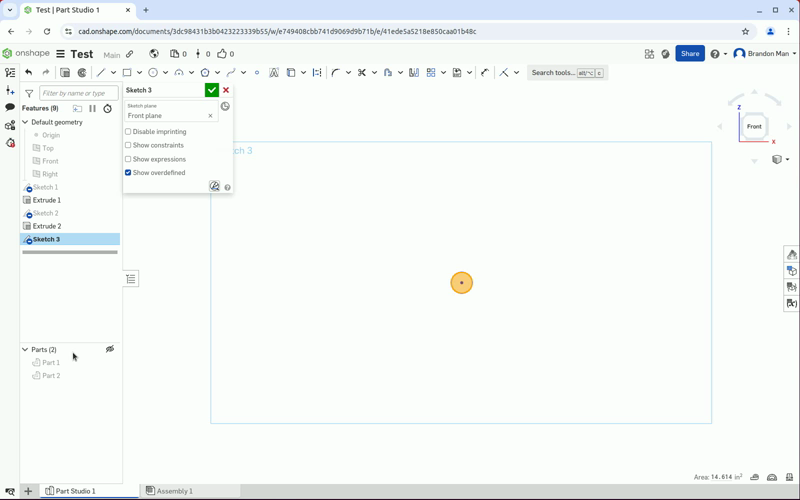
key(shift+e)
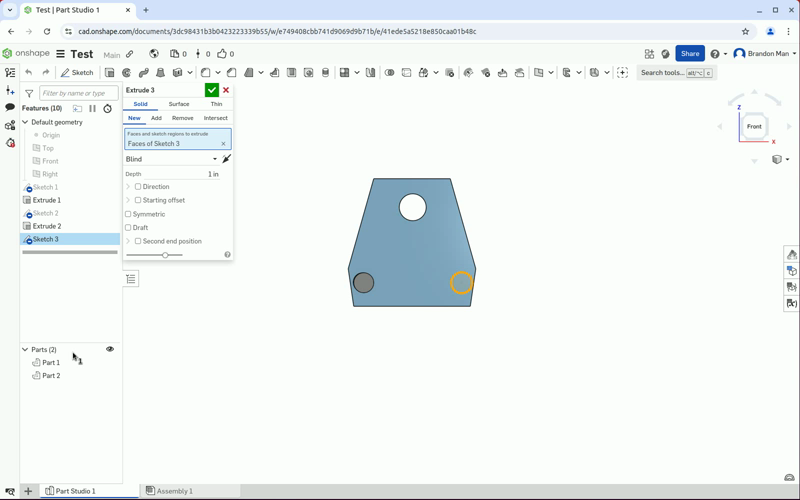
mouse_move(143, 106)
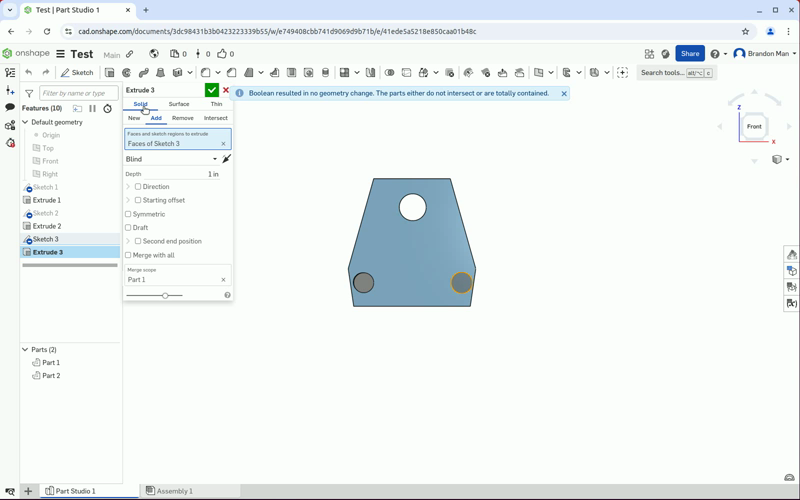
click(143, 106)
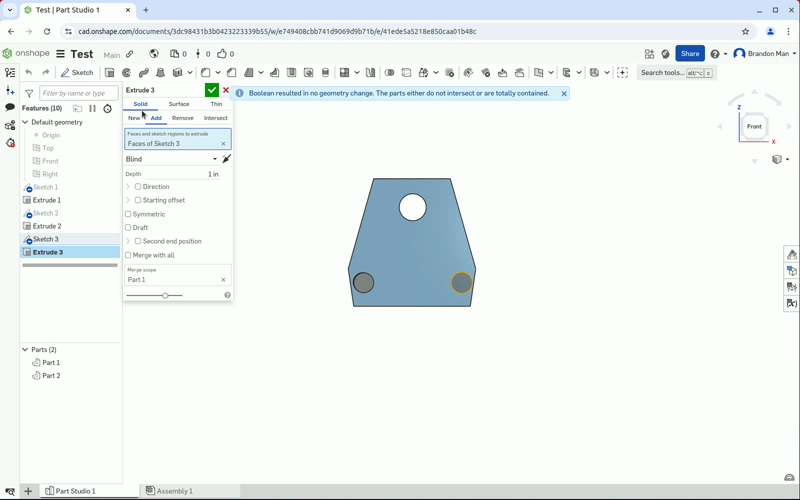
mouse_move(137, 120)
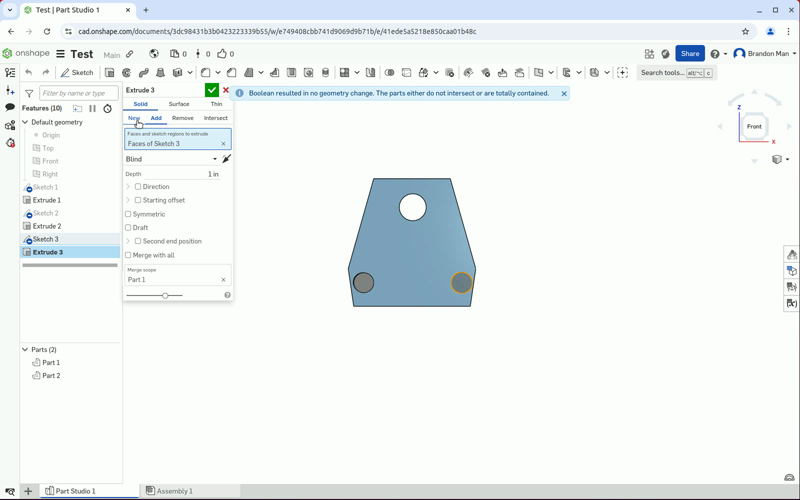
click(137, 120)
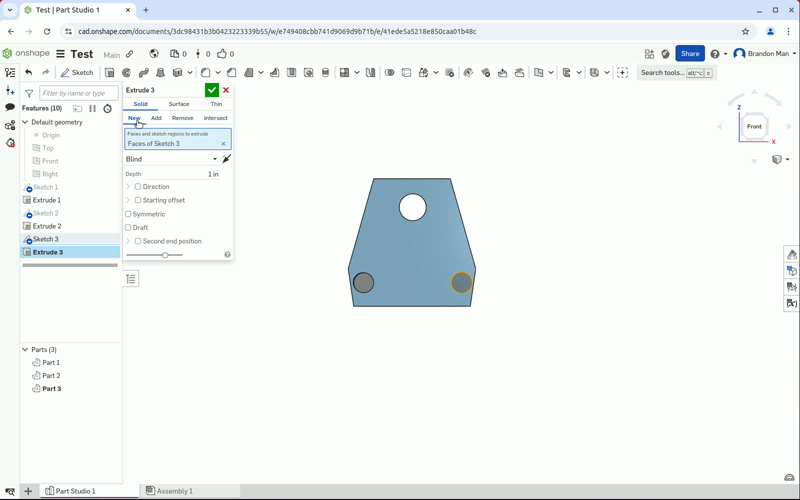
key(tab, 4)
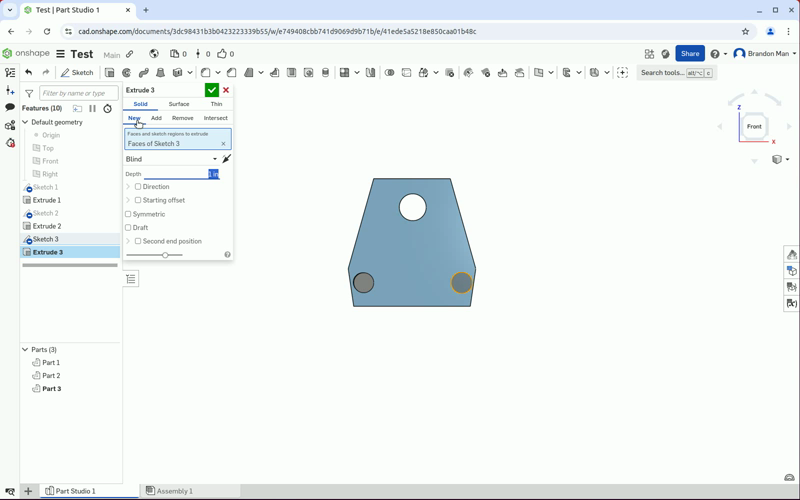
text(7.943)
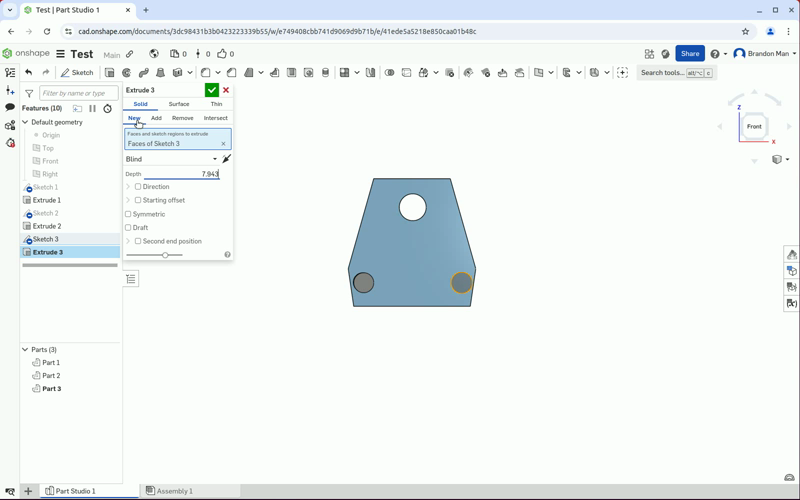
key(enter)
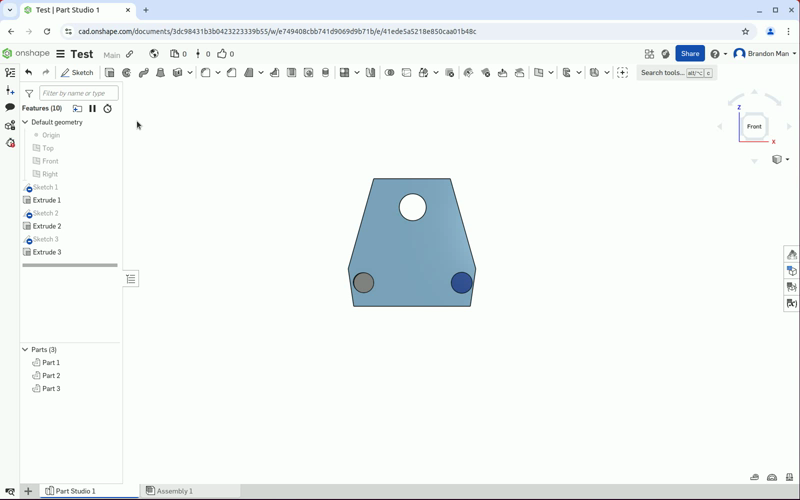
key(shift+h)
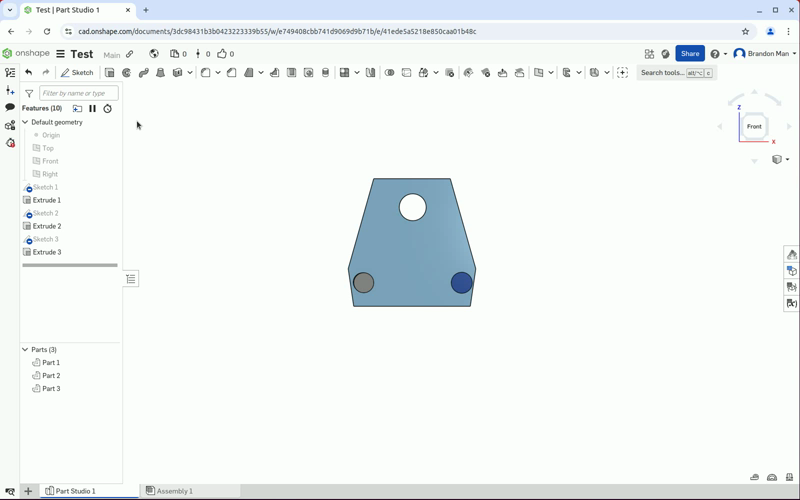
key(shift+h)
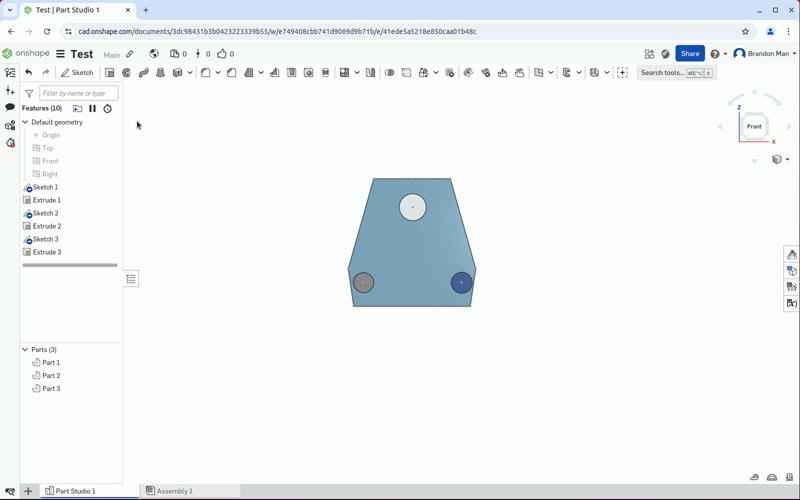
key(shift+7)
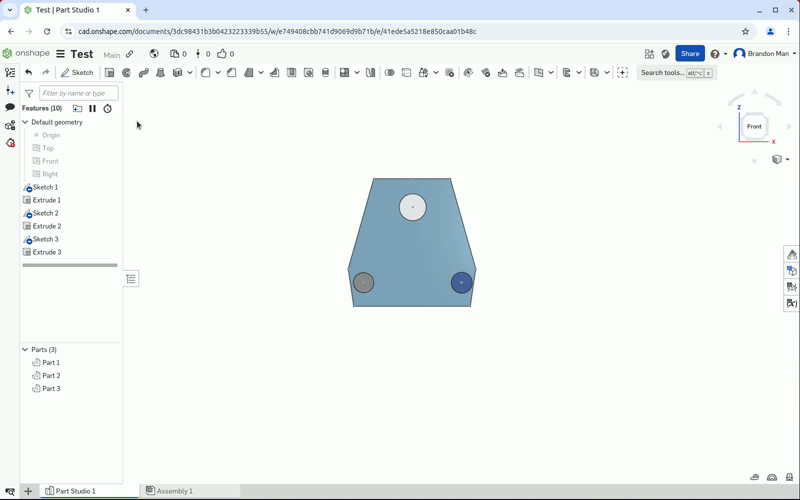
key(left, 2)
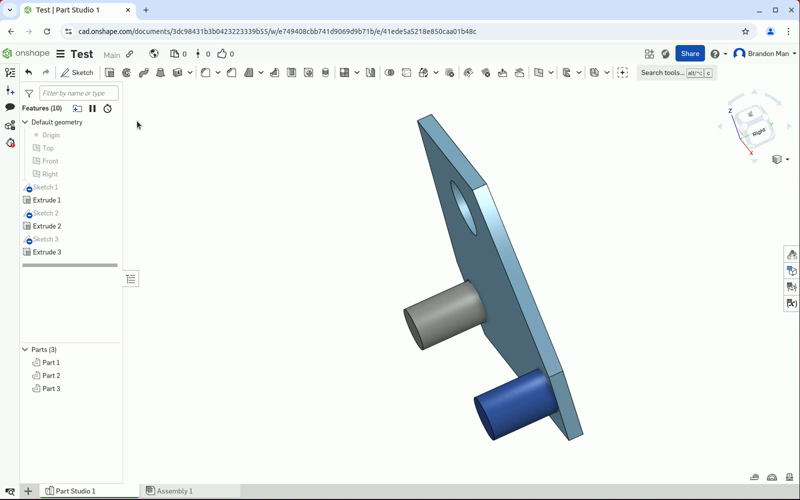
key(down, 2)
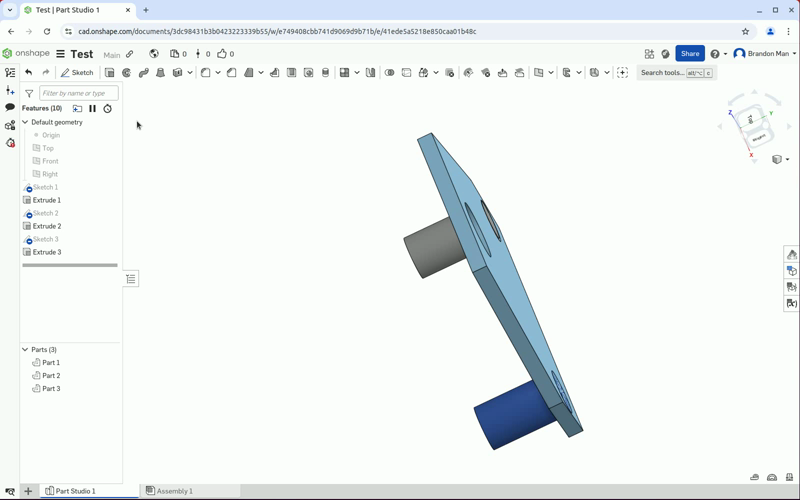
key(up, 2)
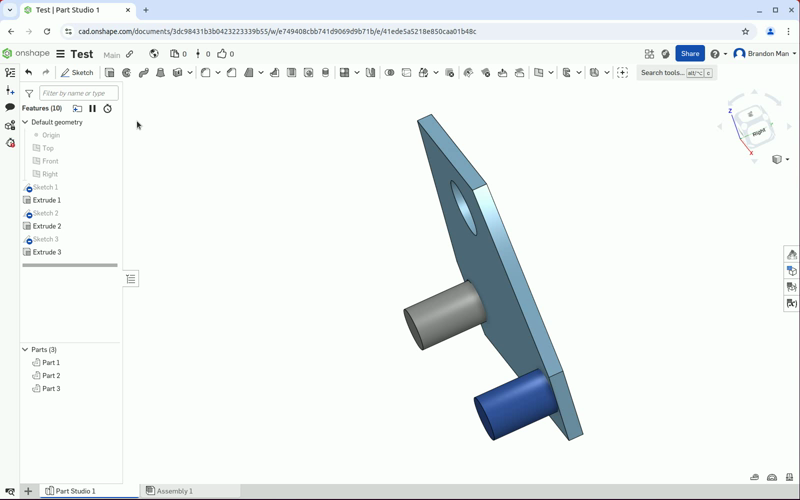
key(right, 2)
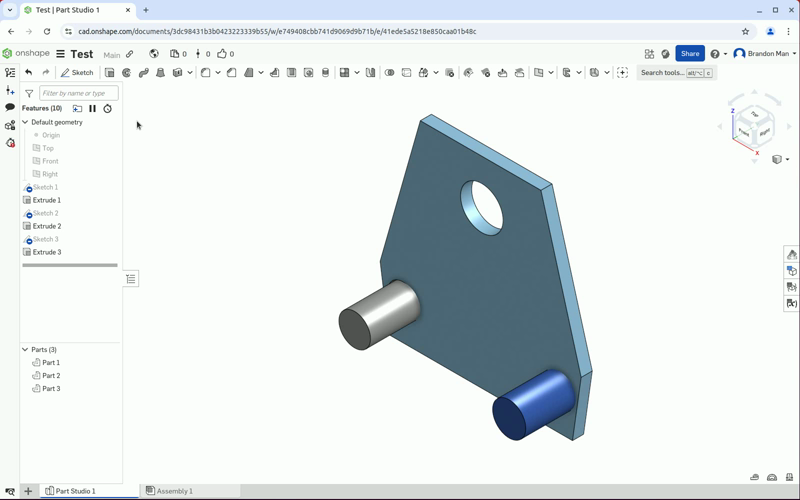
mouse_move(73, 189)
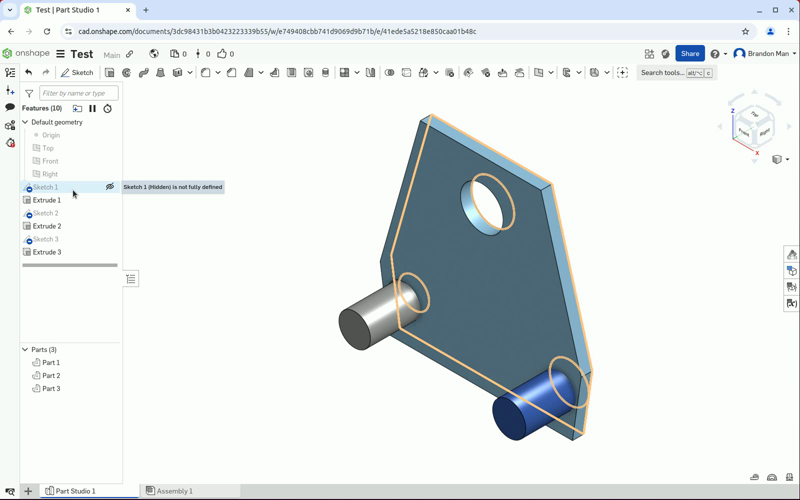
click(73, 189)